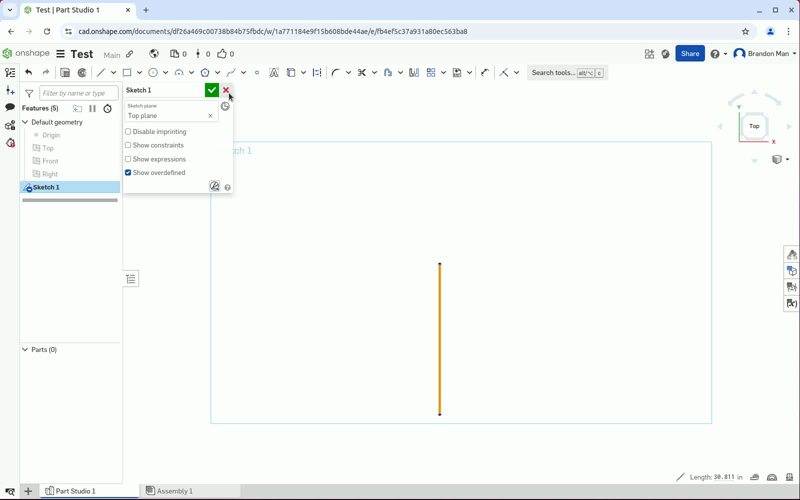
key(shift+h)
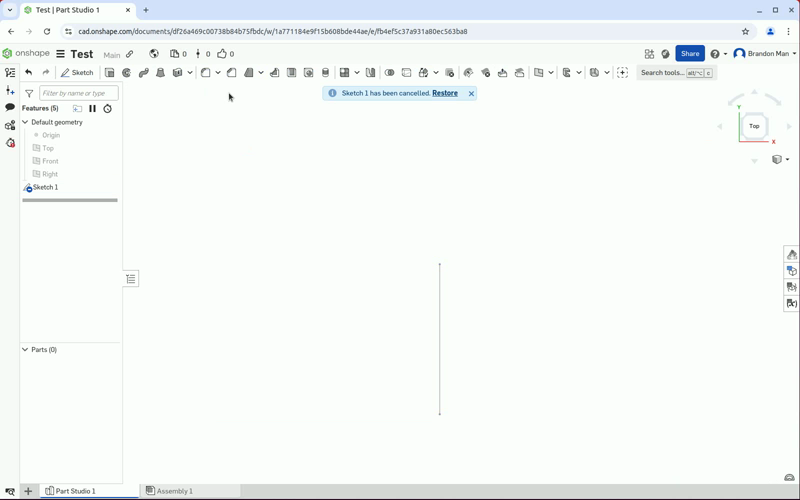
key(shift+s)
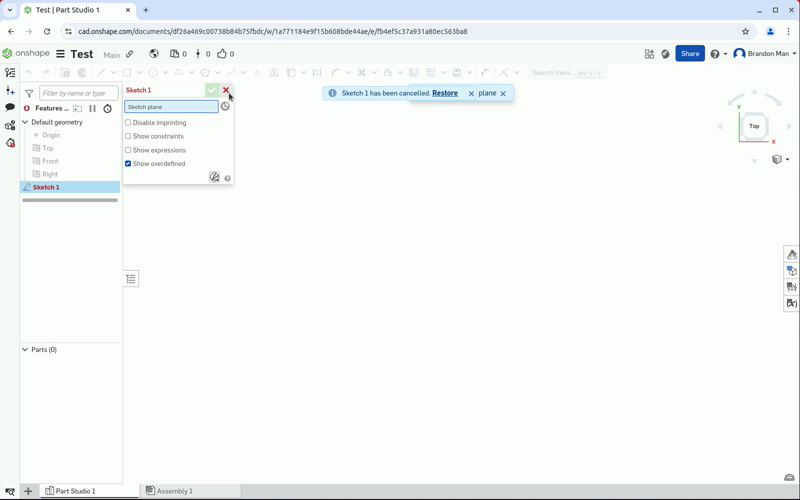
mouse_move(73, 150)
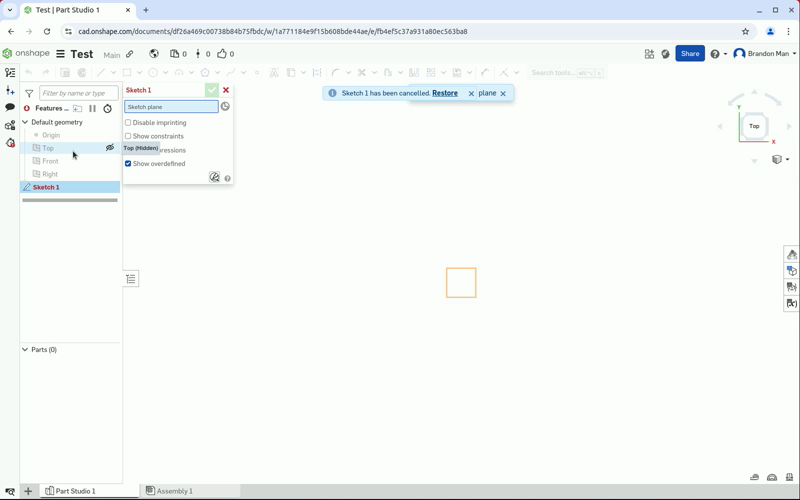
click(73, 150)
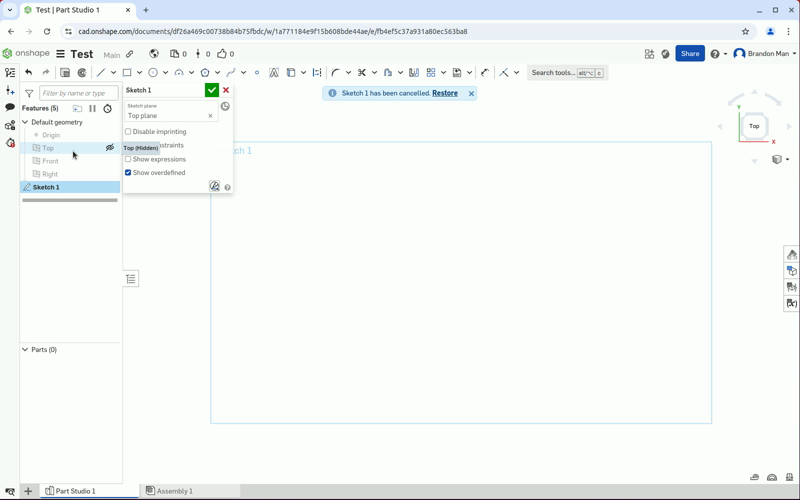
mouse_move(73, 352)
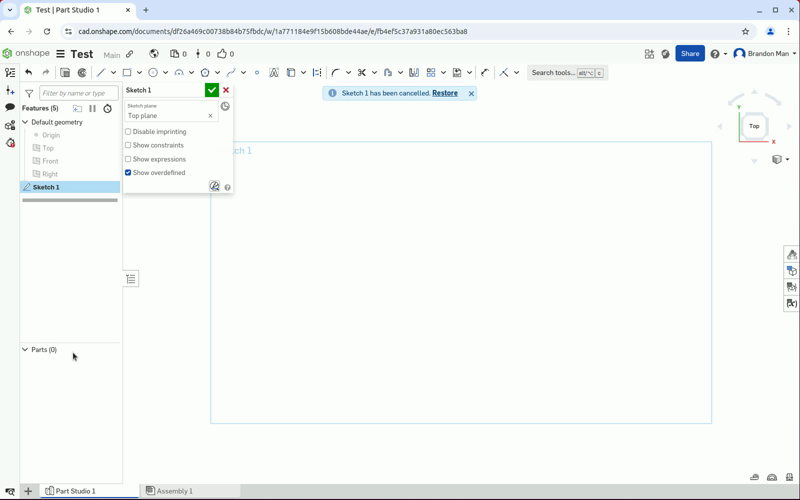
key(y)
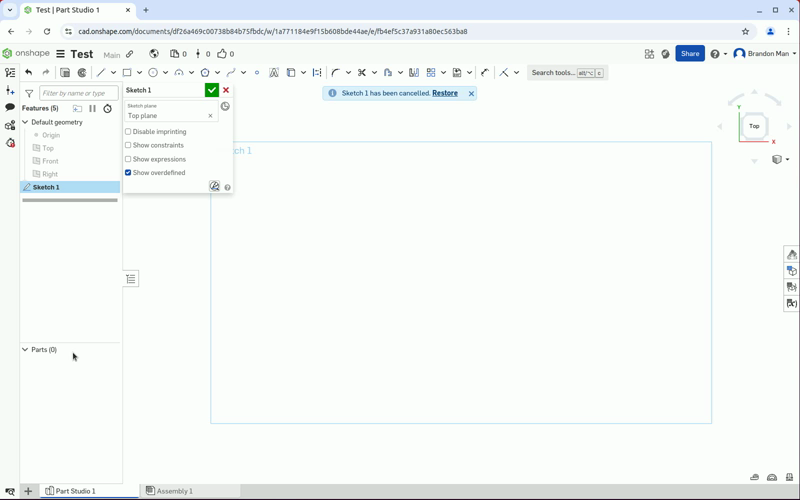
key(l)
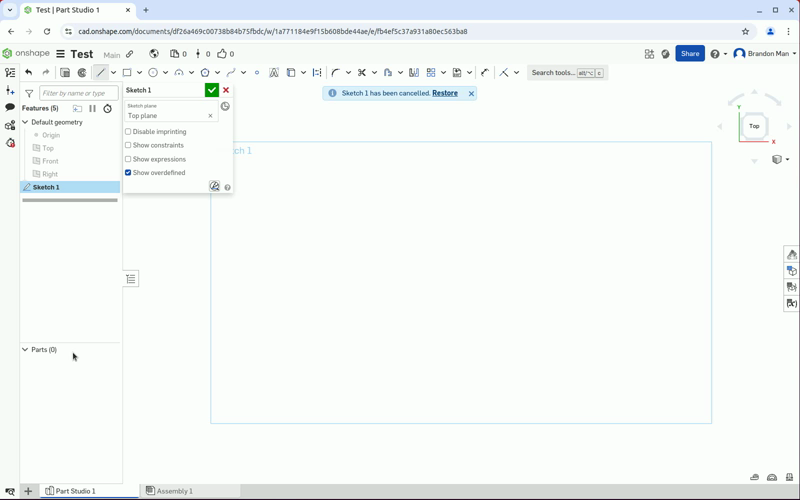
key_down(shift)
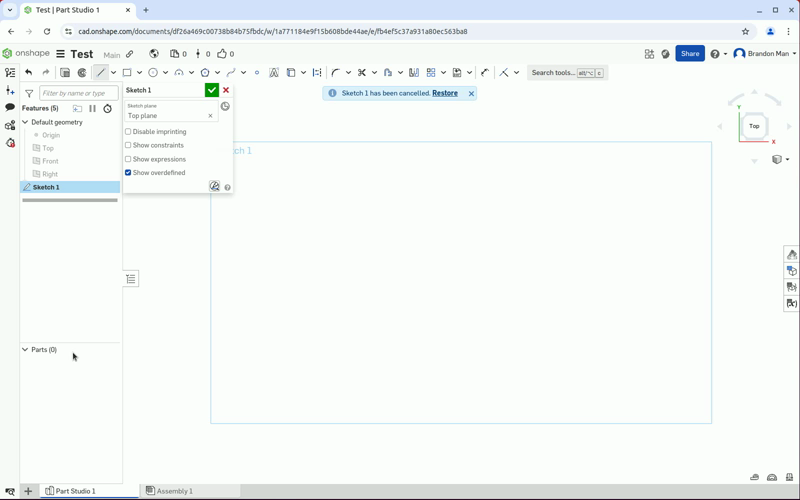
mouse_move(348, 282)
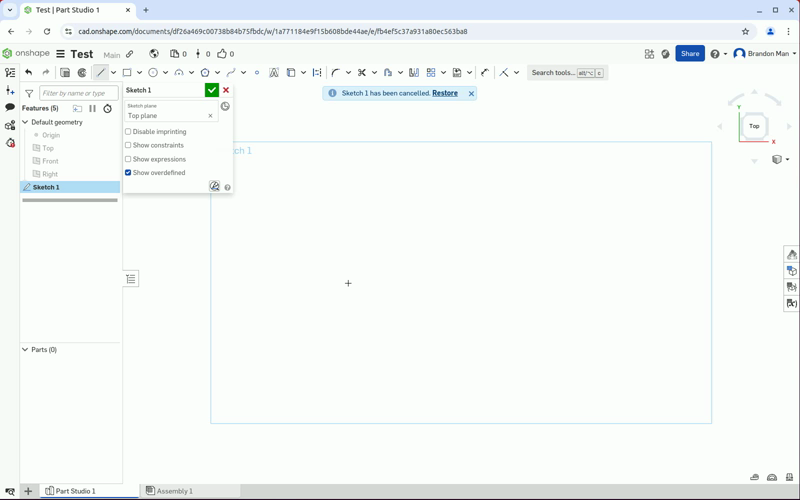
click(348, 282)
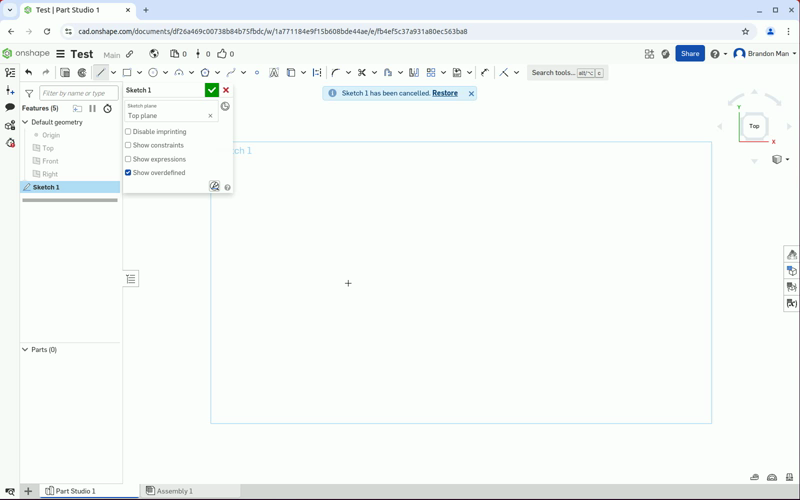
key_up(shift)
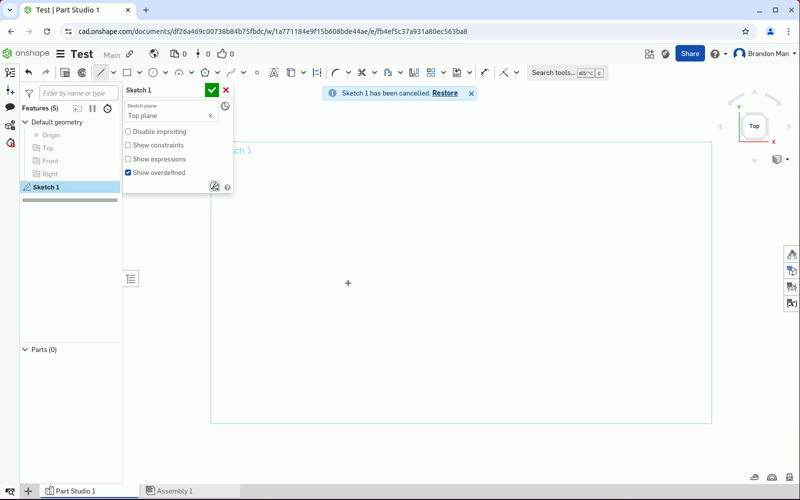
key_down(shift)
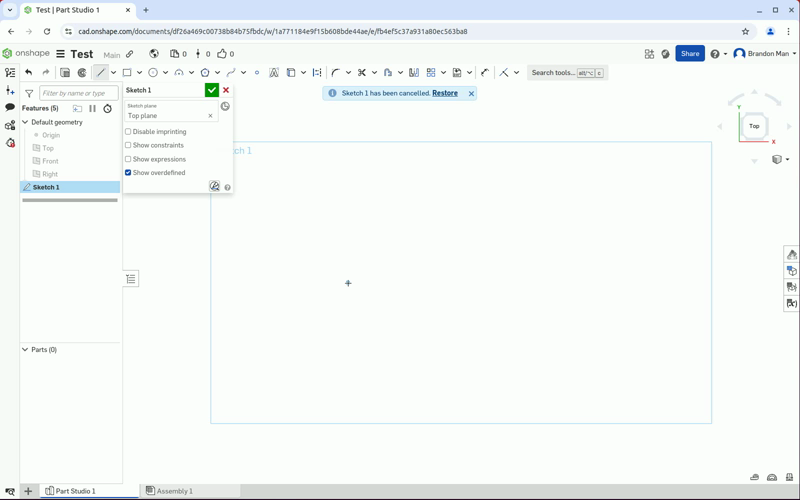
mouse_move(460, 282)
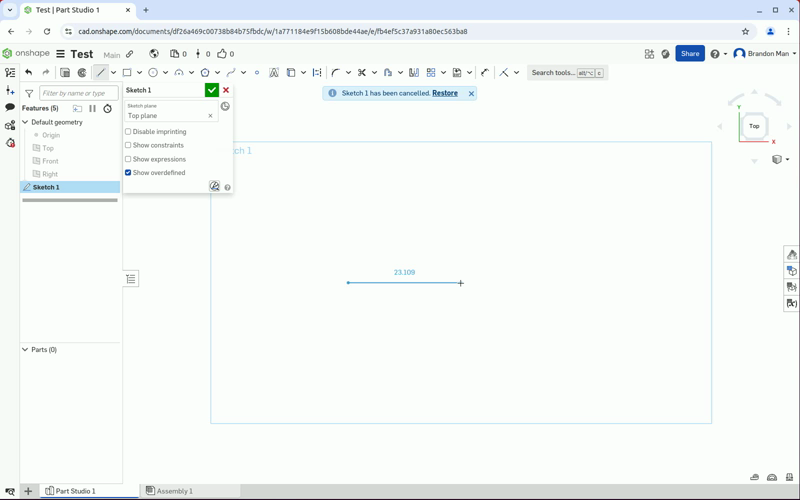
click(460, 282)
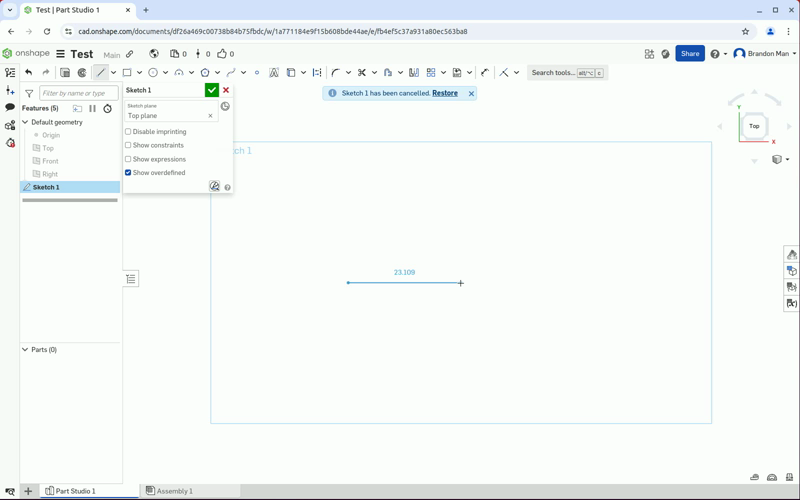
key_up(shift)
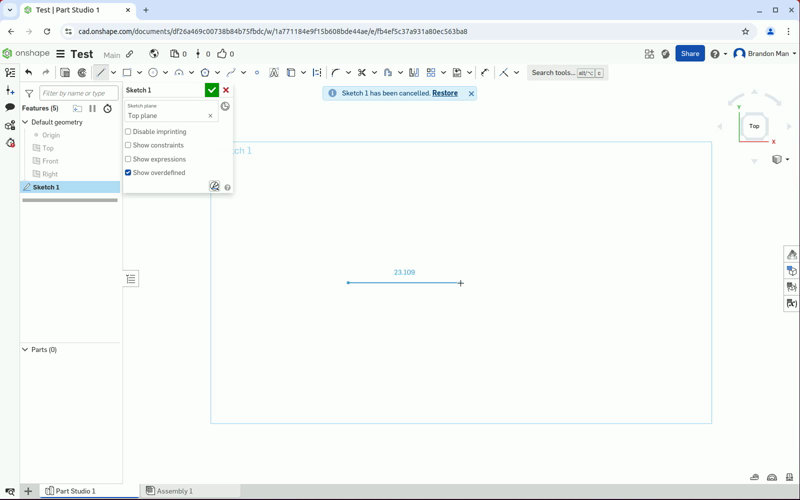
key_down(shift)
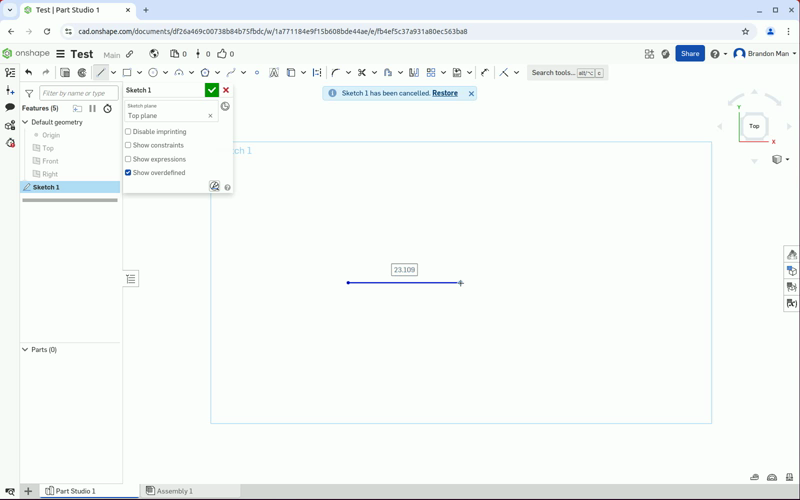
mouse_move(460, 170)
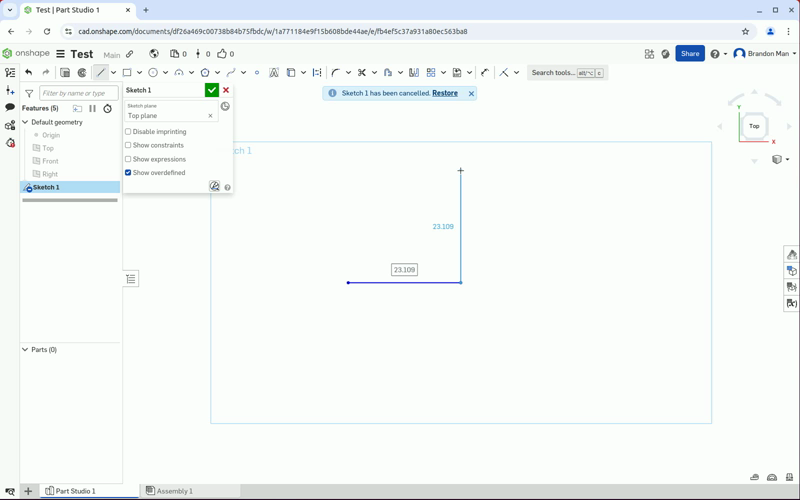
click(460, 170)
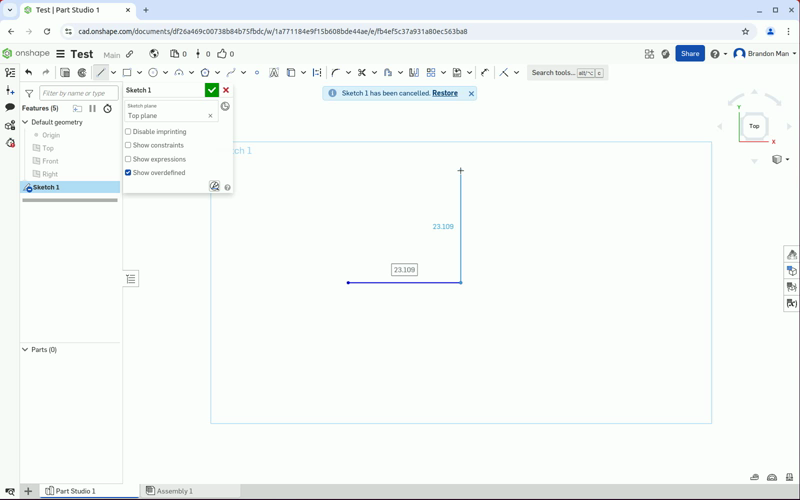
key_up(shift)
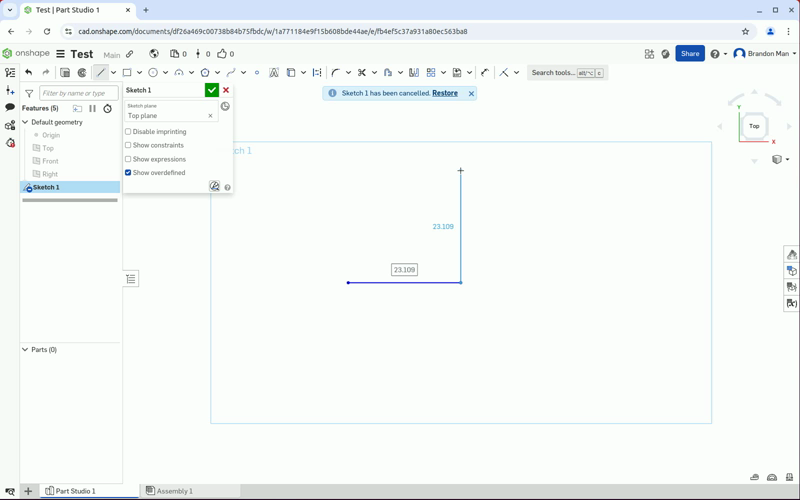
key_down(shift)
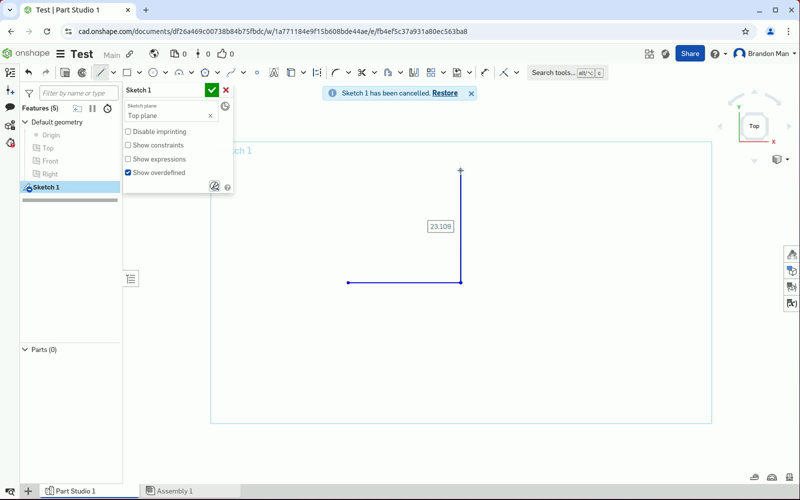
mouse_move(348, 170)
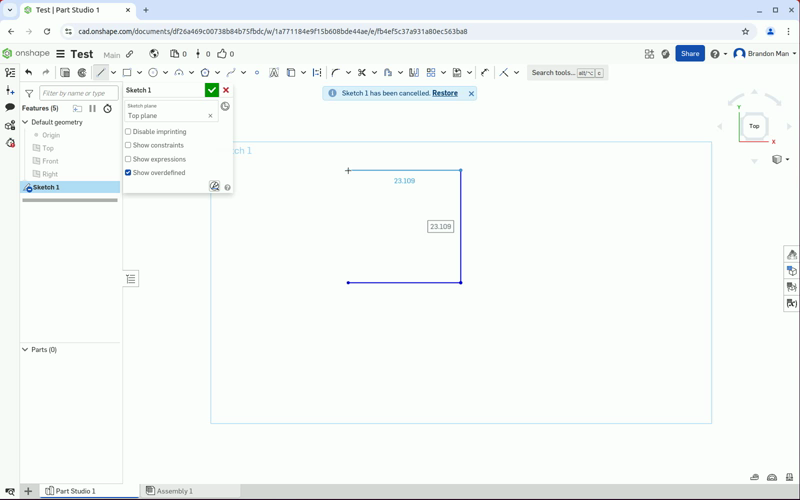
click(348, 170)
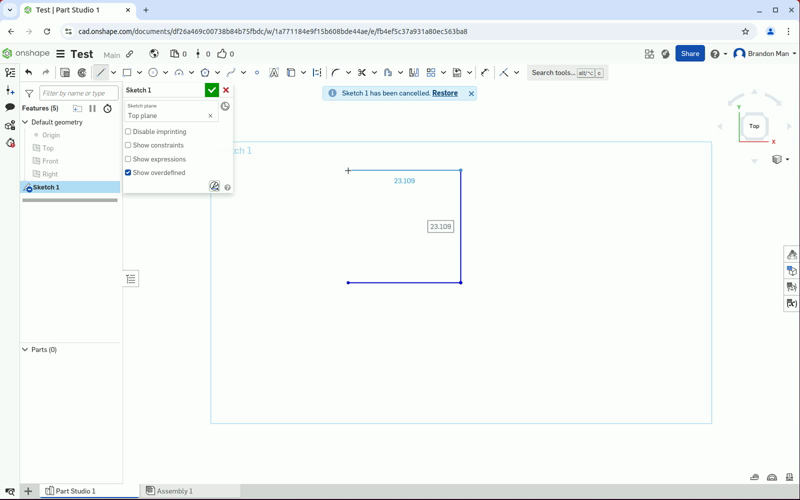
key_up(shift)
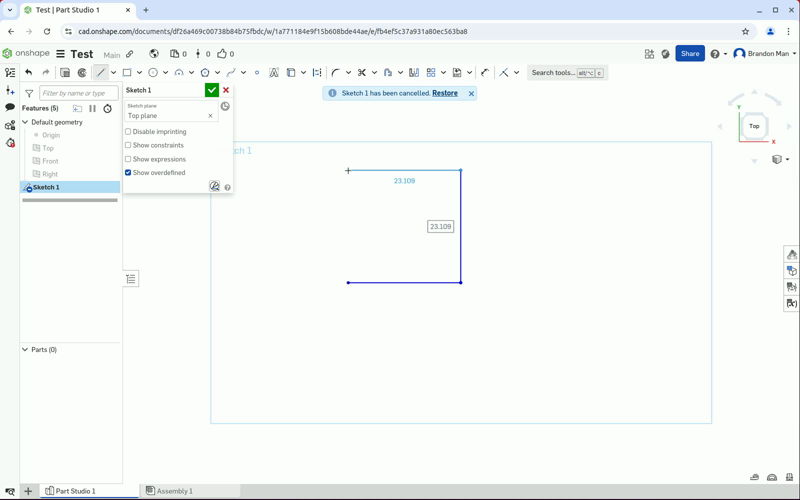
key_down(shift)
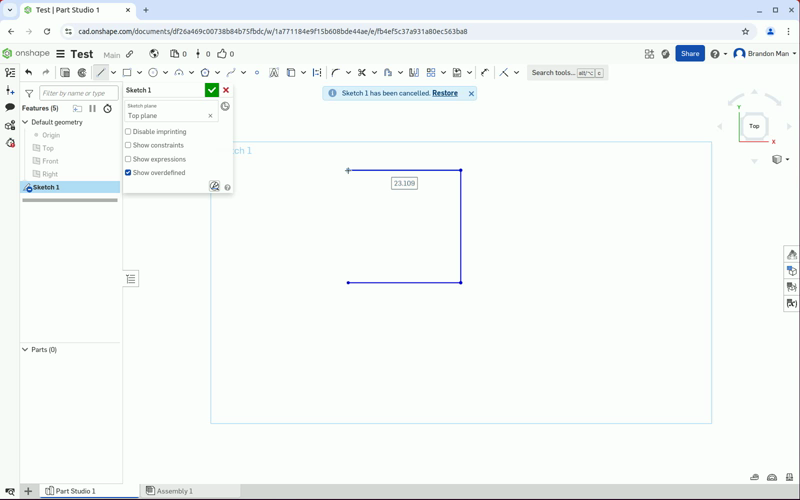
mouse_move(348, 282)
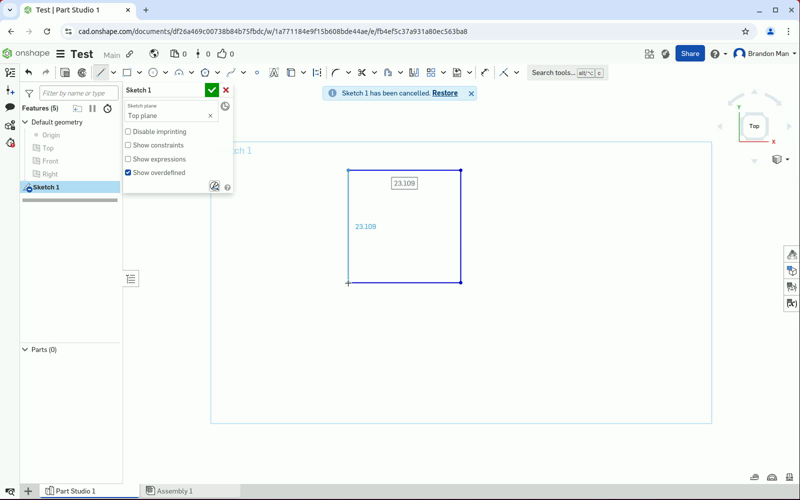
key_up(shift)
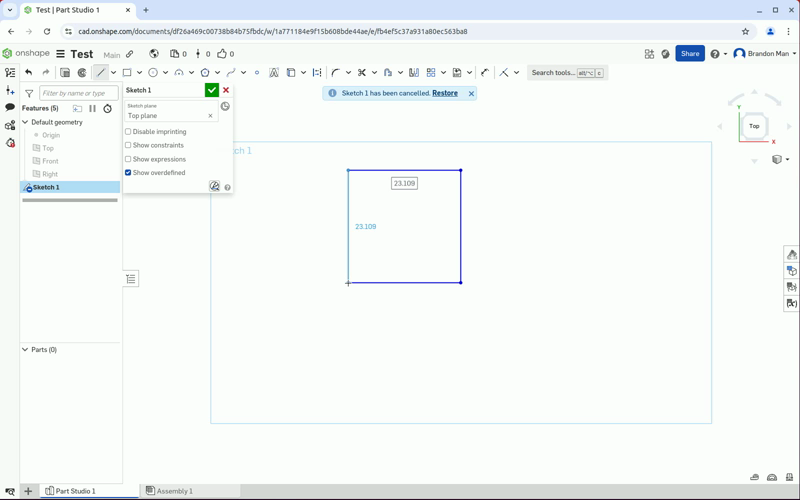
click(348, 282)
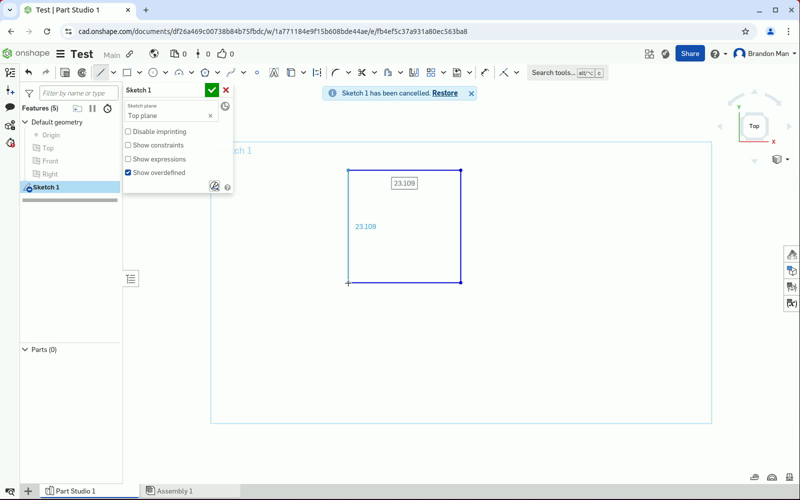
key(esc)
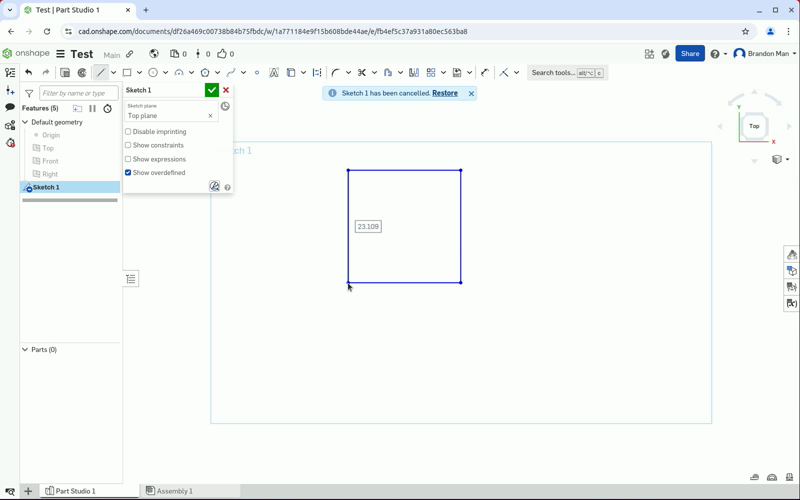
mouse_move(432, 217)
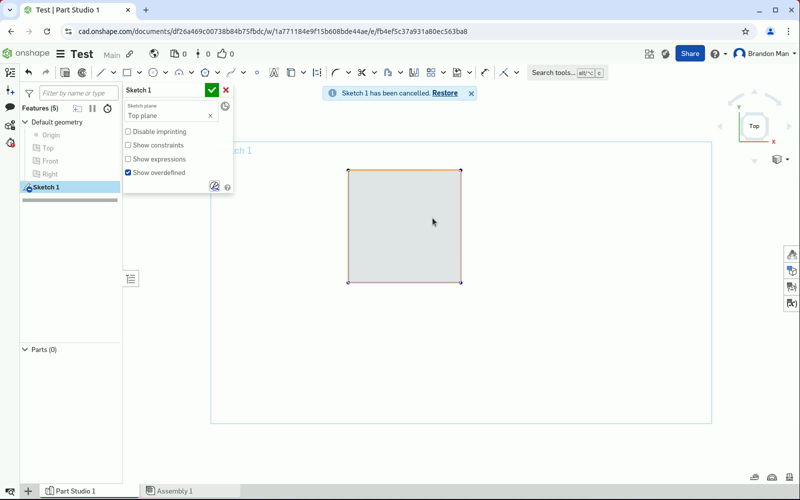
click(432, 217)
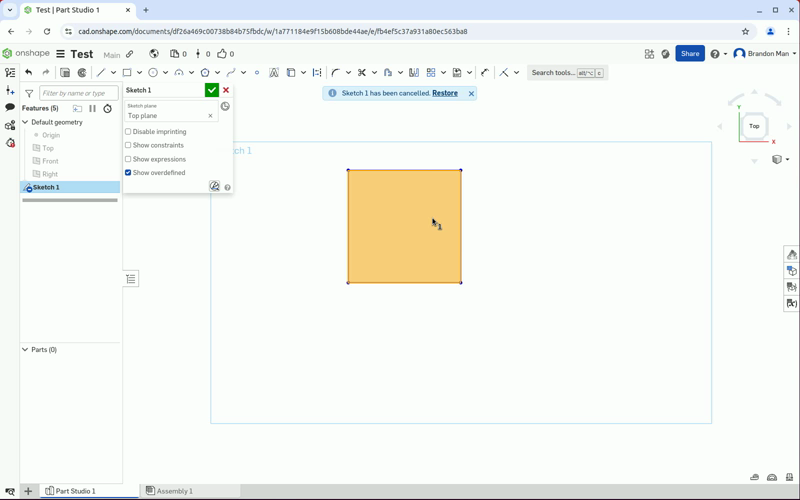
mouse_move(73, 352)
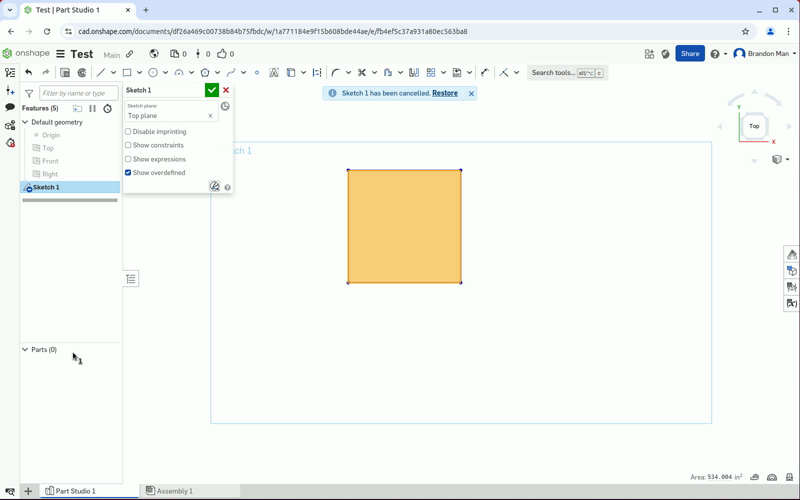
key(shift+y)
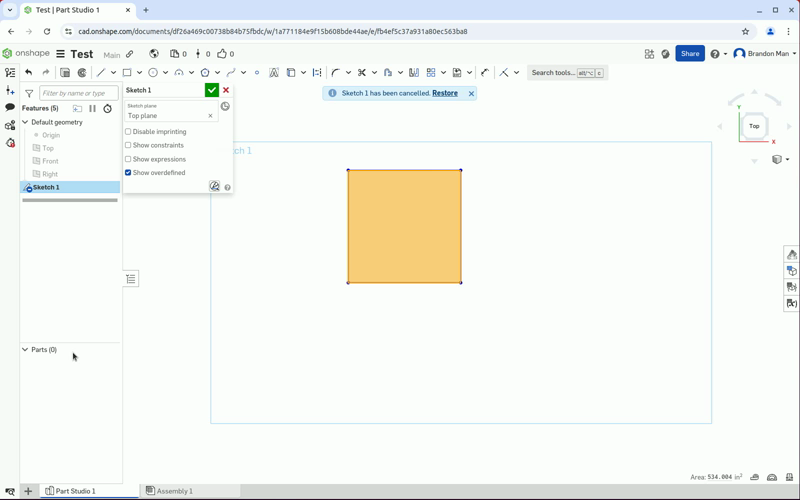
key(shift+e)
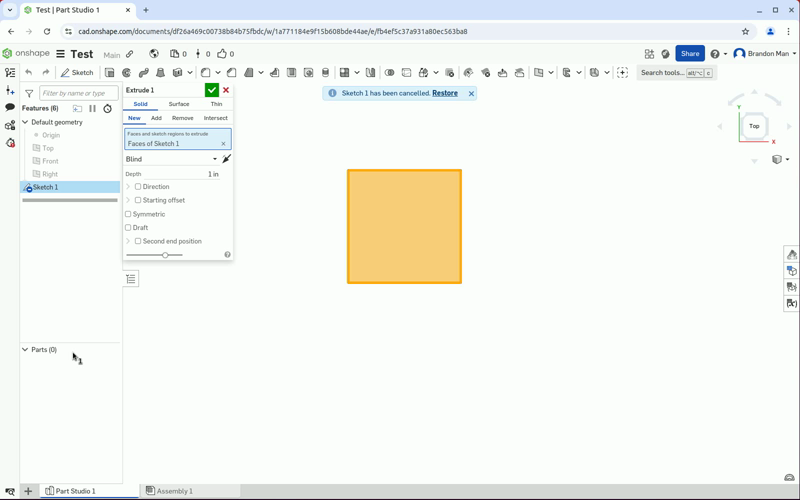
mouse_move(143, 106)
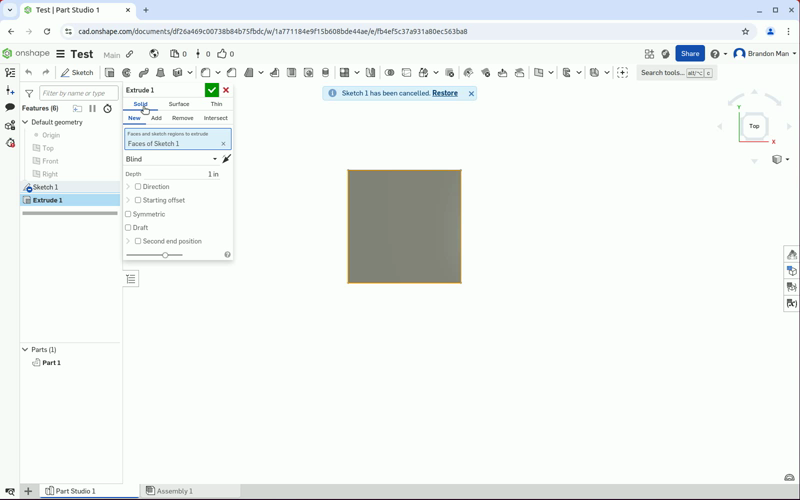
click(143, 106)
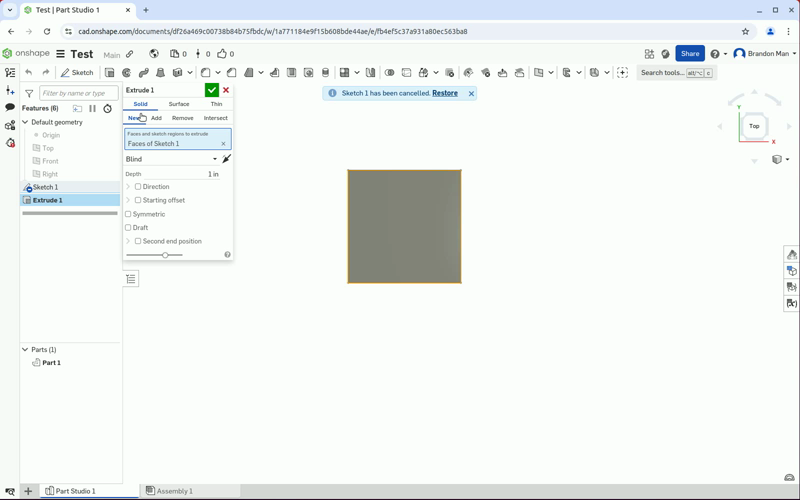
mouse_move(137, 120)
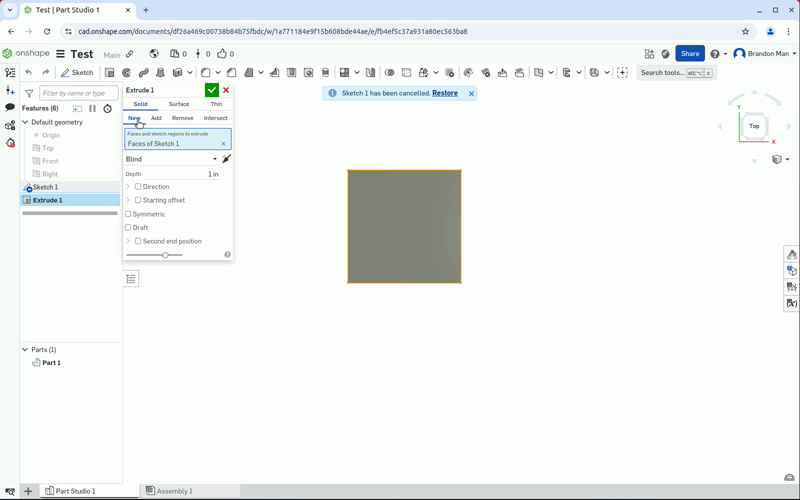
click(137, 120)
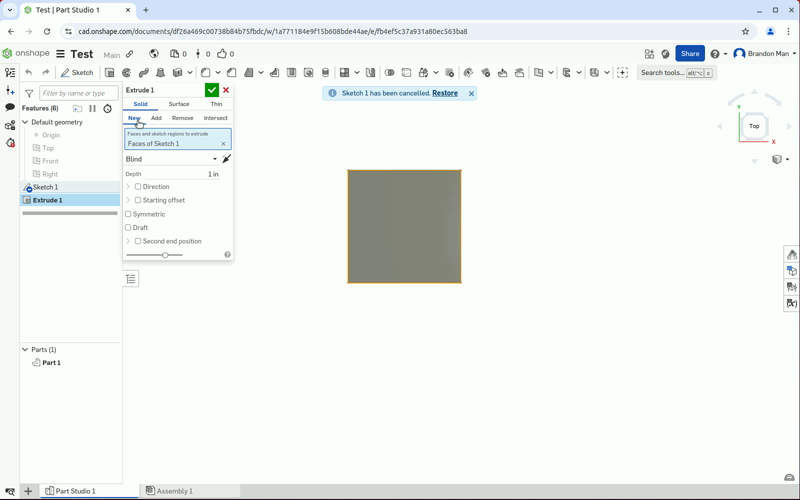
key(tab, 4)
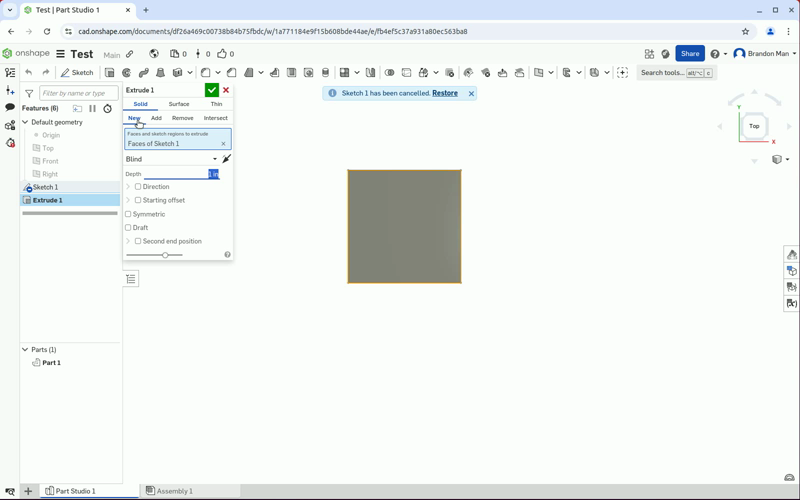
text(23.108)
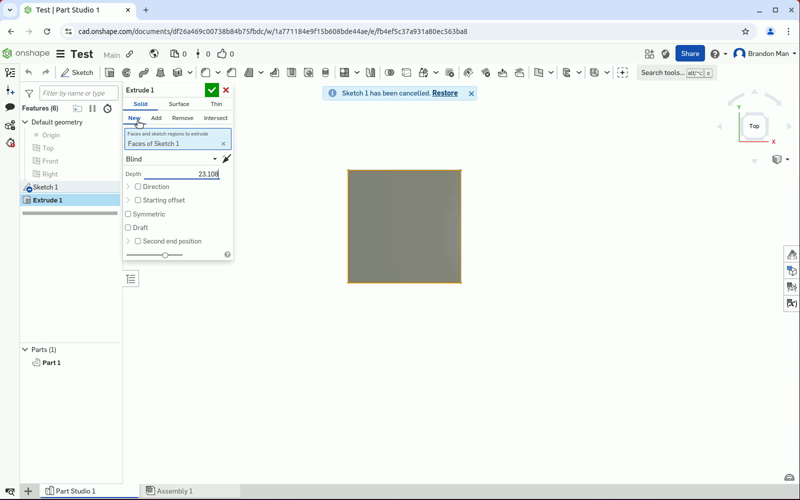
key(enter)
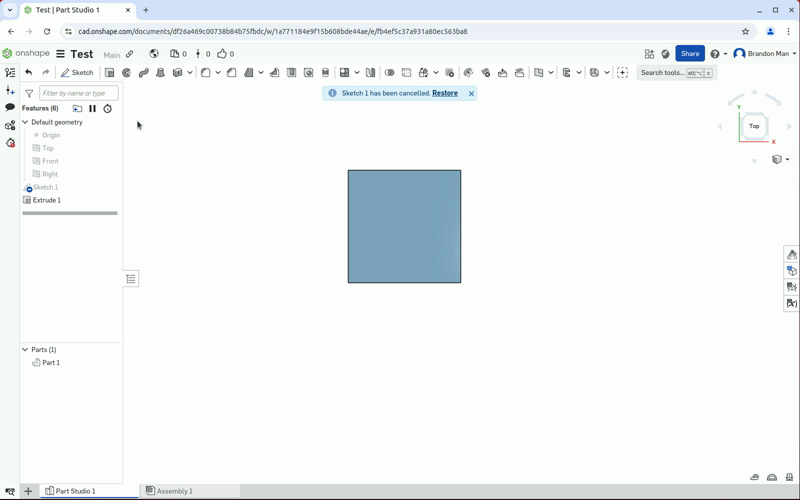
key(shift+h)
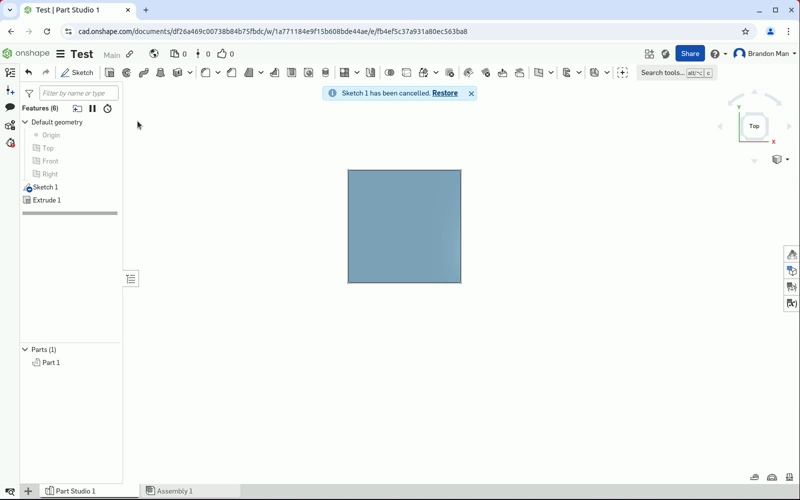
key(shift+h)
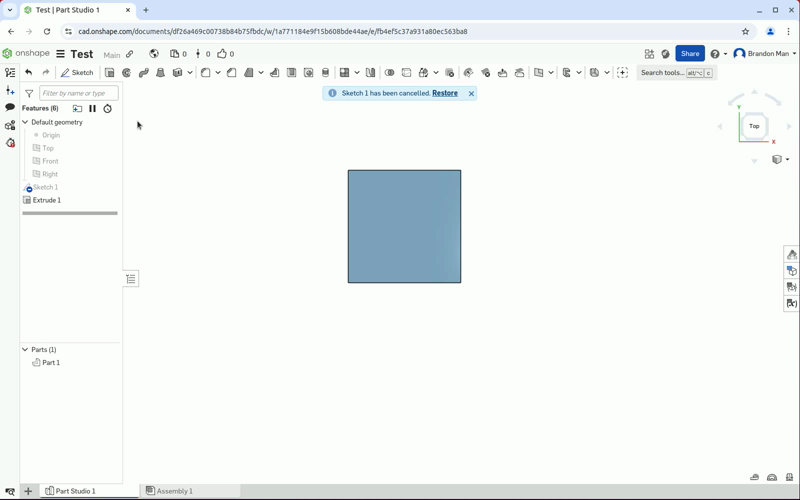
mouse_move(73, 189)
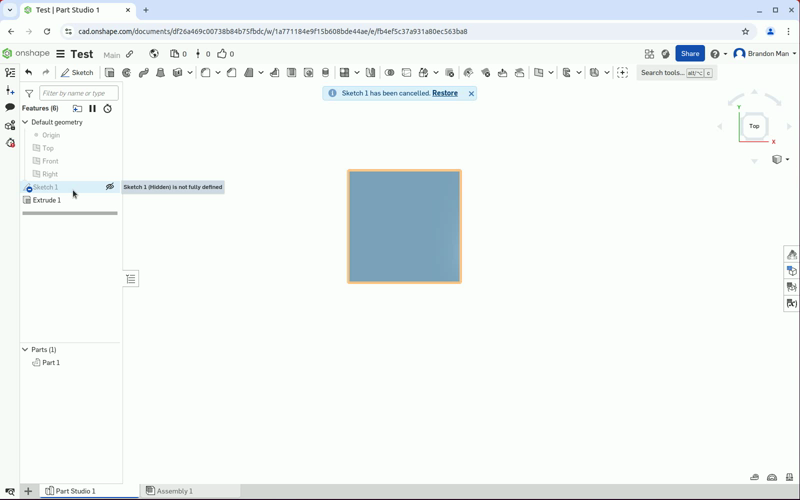
click(73, 189)
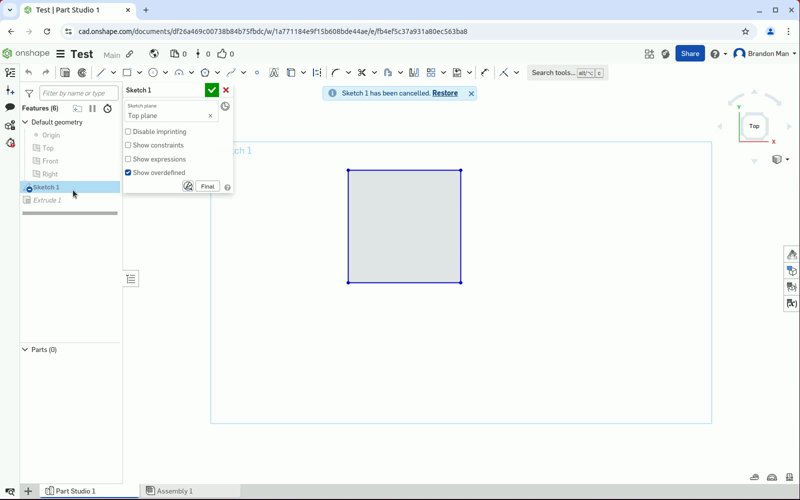
mouse_move(229, 92)
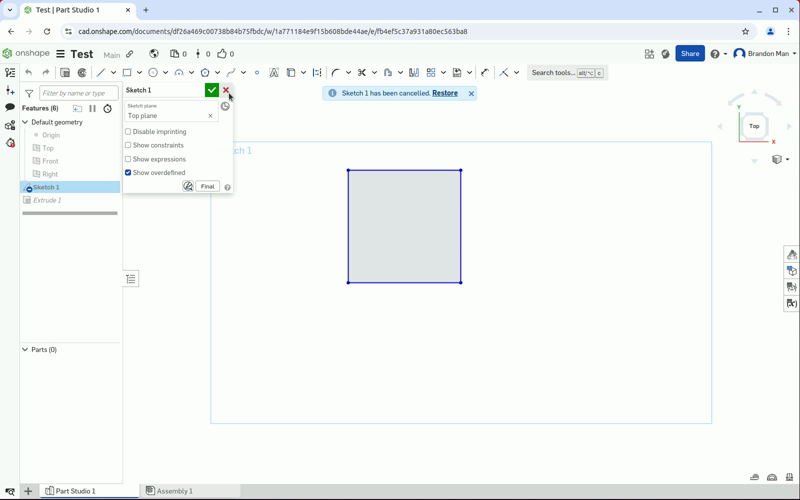
click(229, 92)
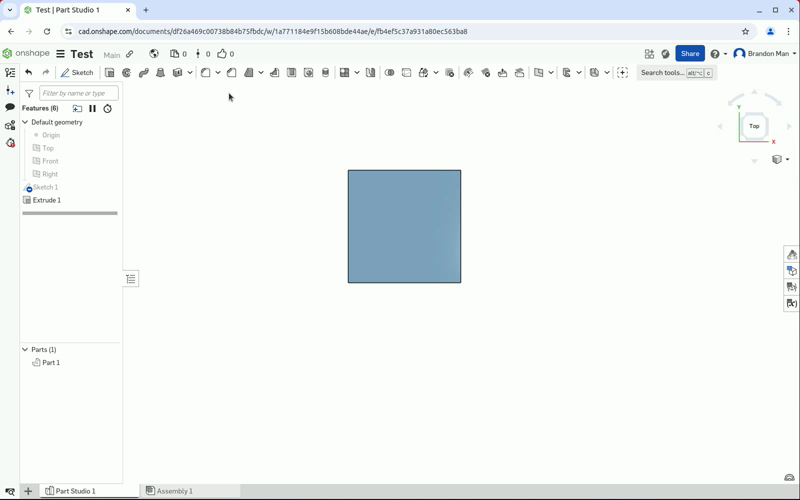
mouse_move(541, 75)
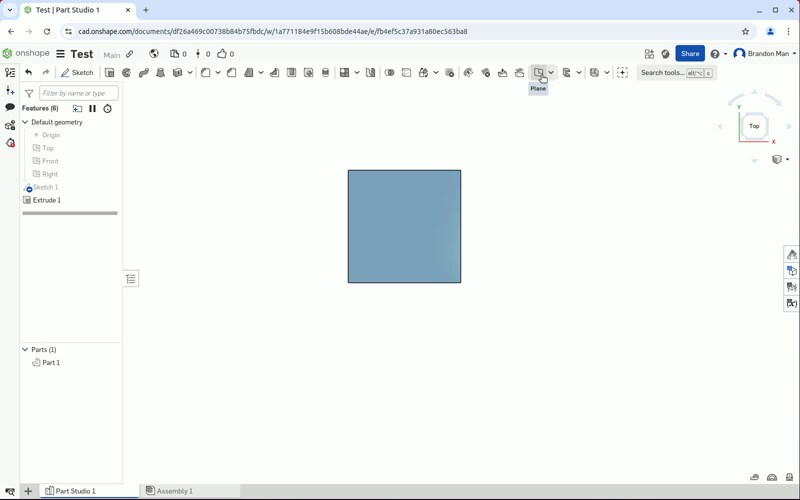
click(541, 75)
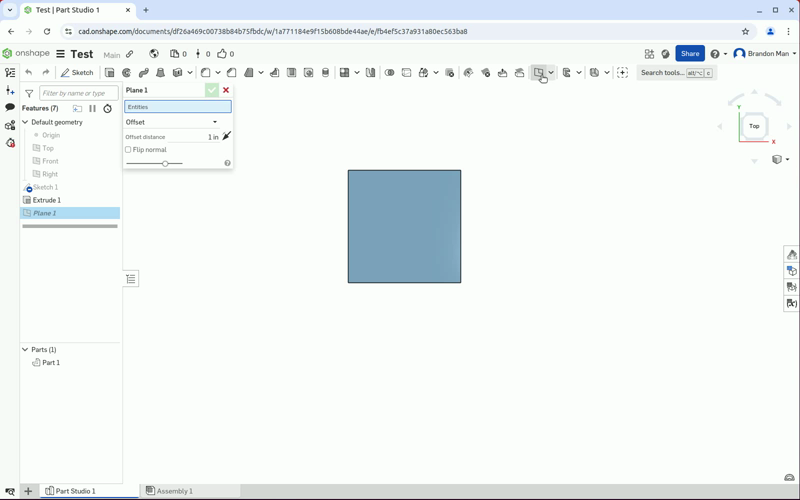
mouse_move(73, 150)
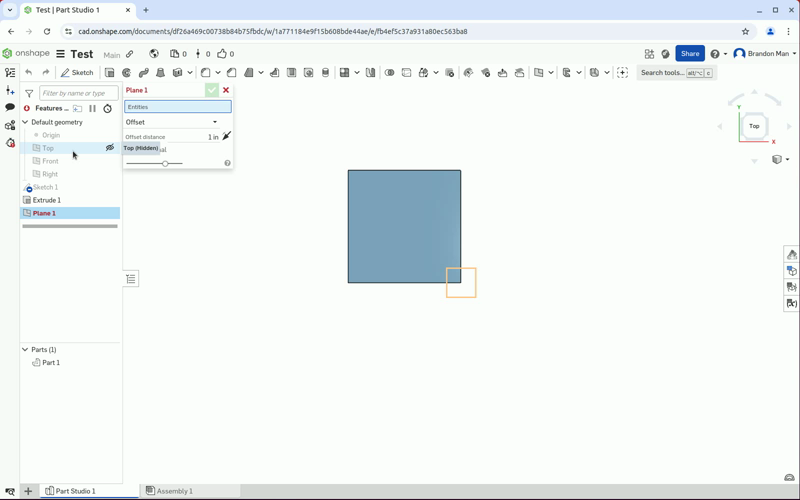
click(73, 150)
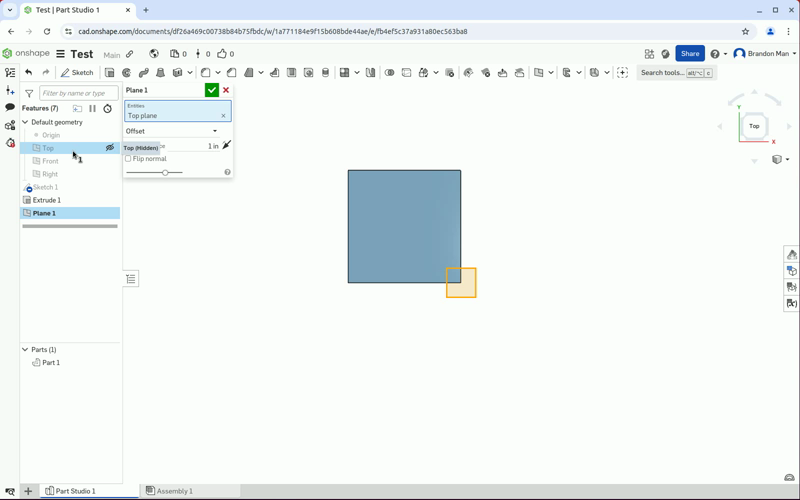
key(tab, 2)
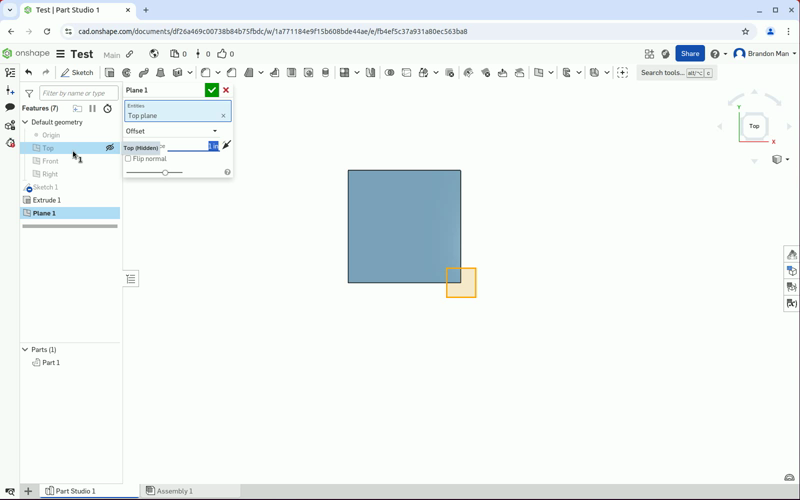
text(23.108)
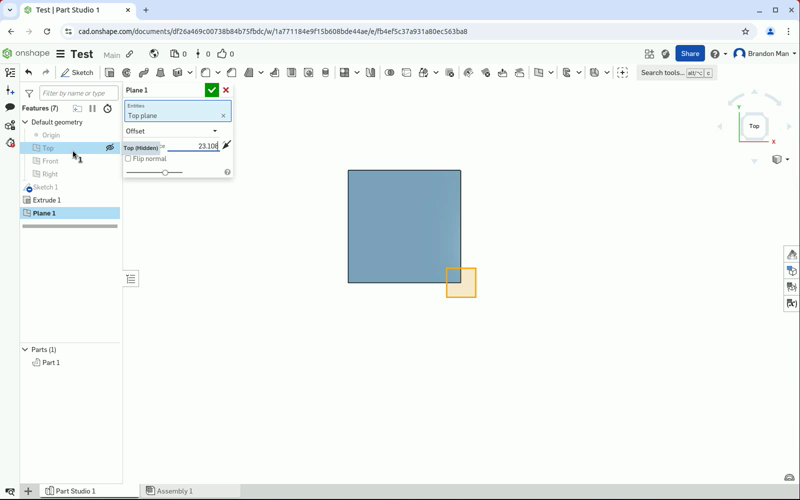
key(enter, 2)
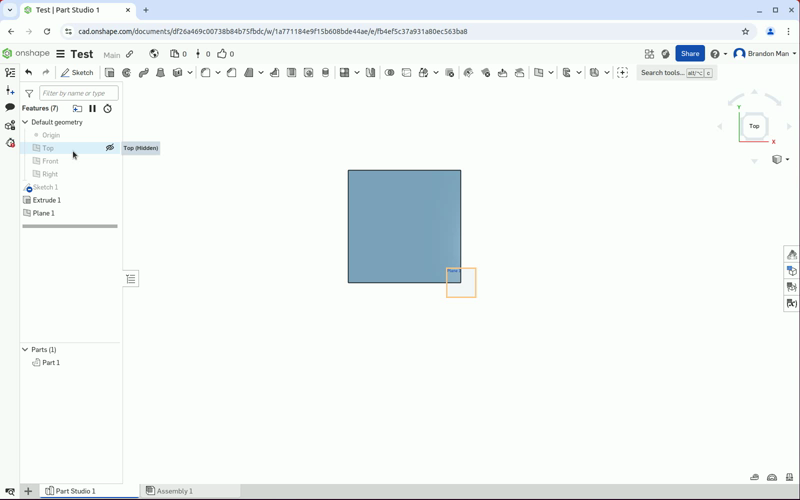
key(shift+s)
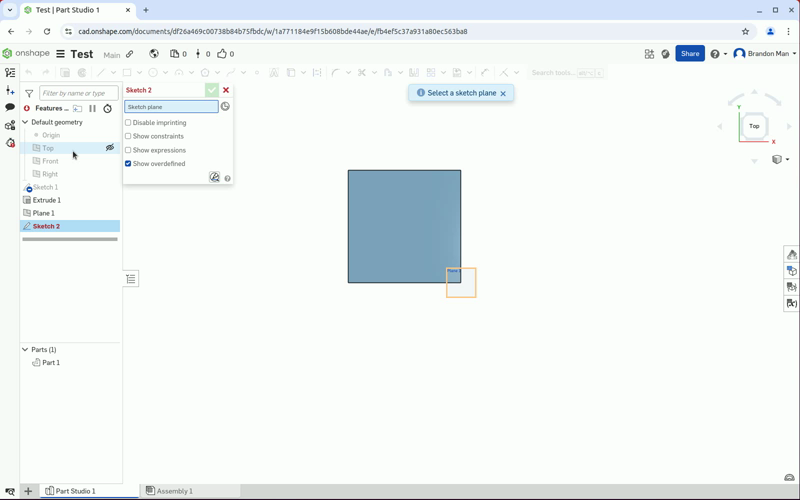
mouse_move(73, 215)
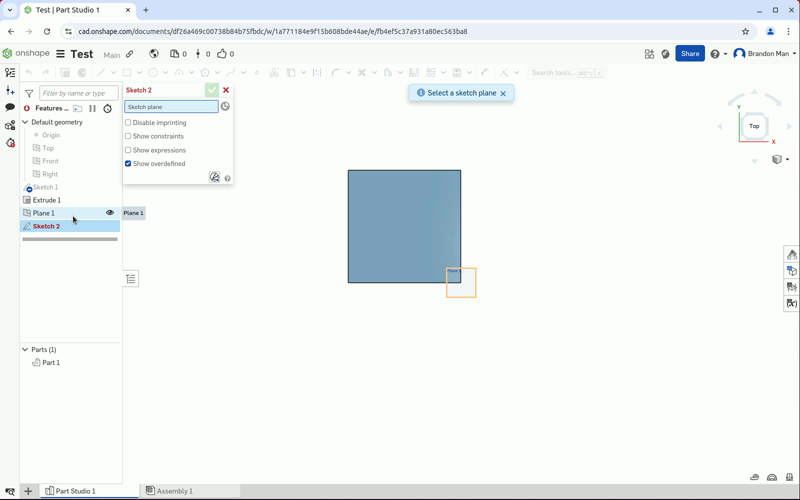
click(73, 215)
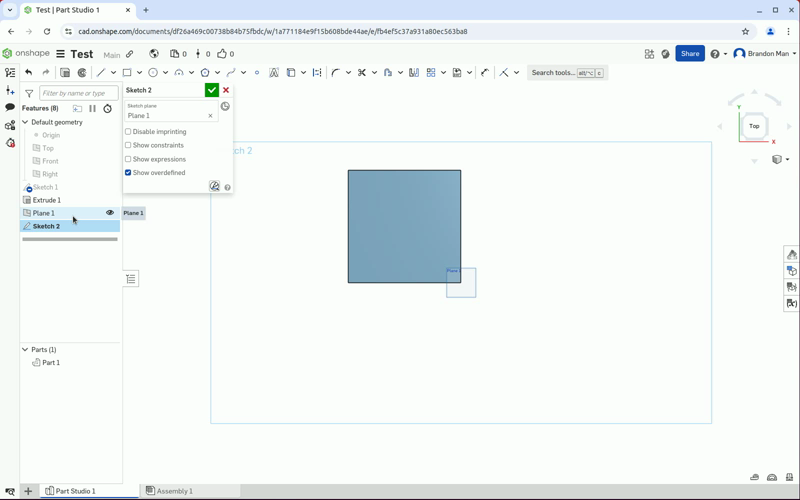
mouse_move(73, 352)
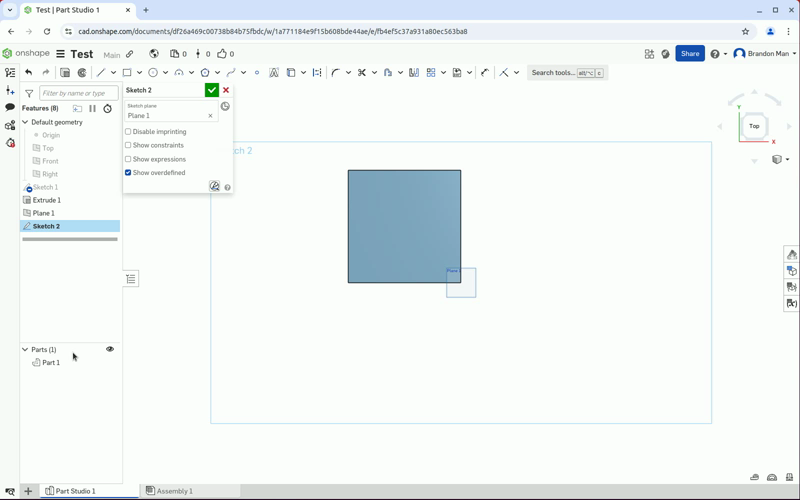
key(y)
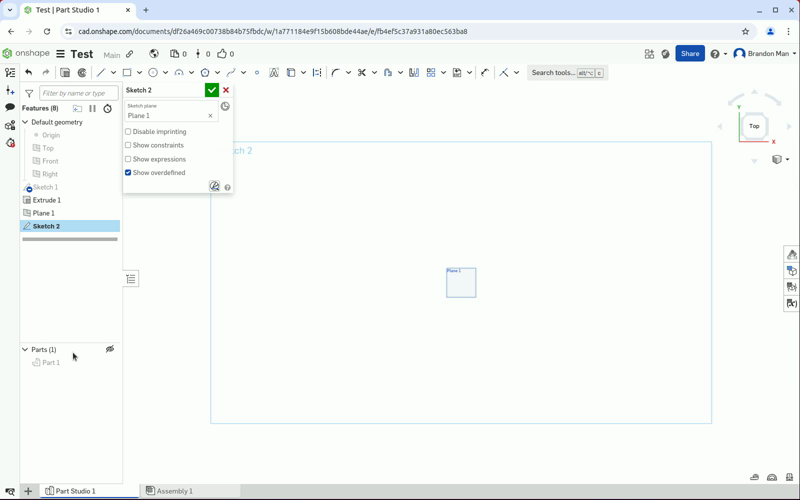
key(c)
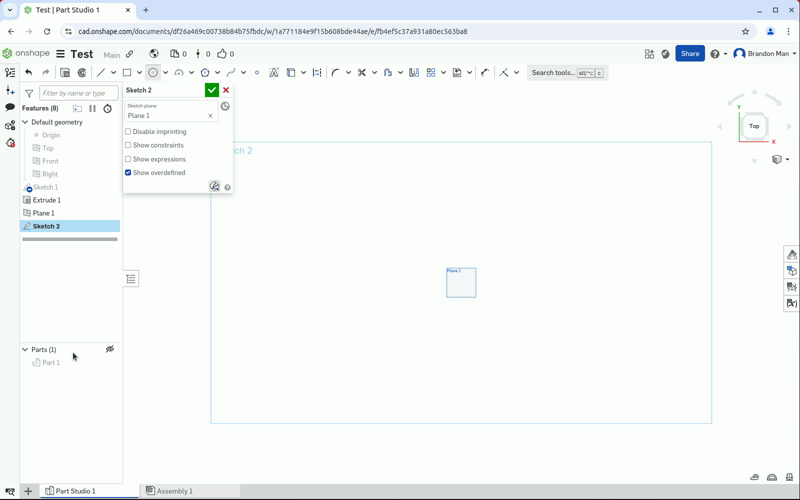
key_down(shift)
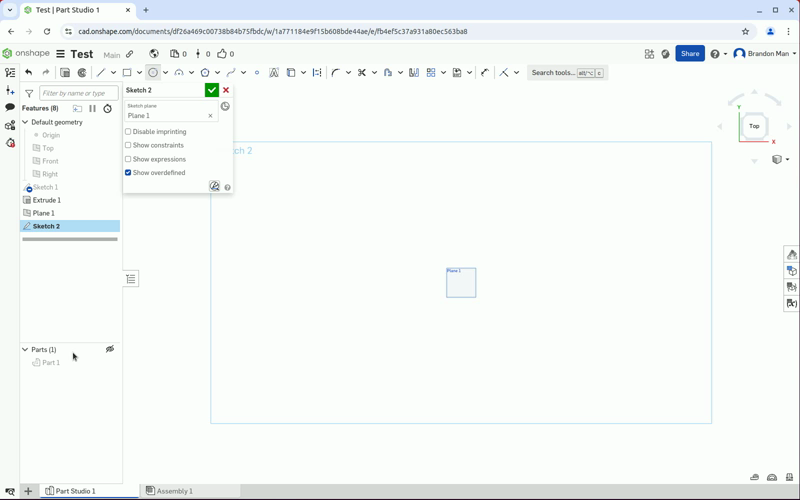
mouse_move(404, 226)
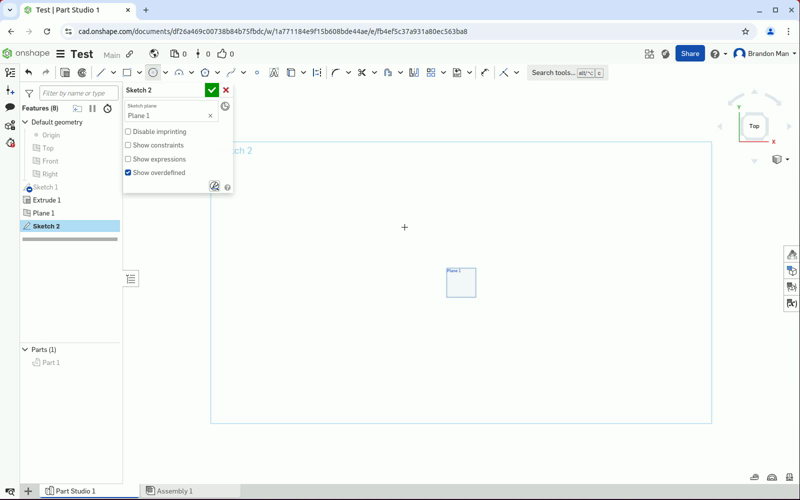
click(404, 226)
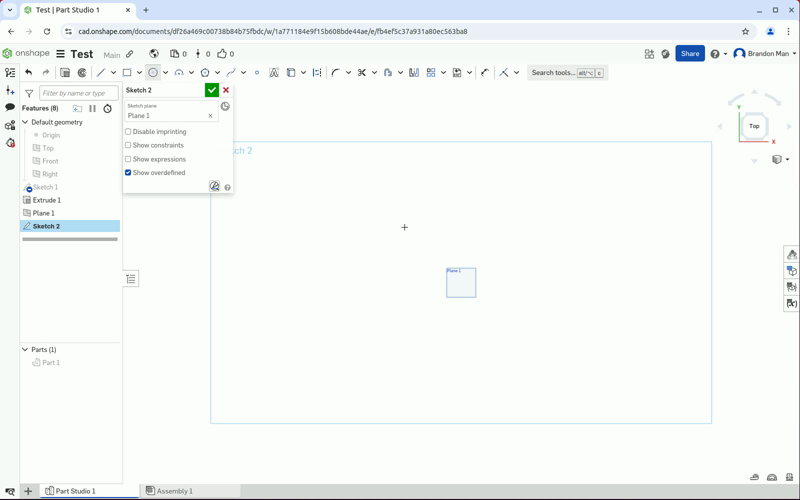
key_up(shift)
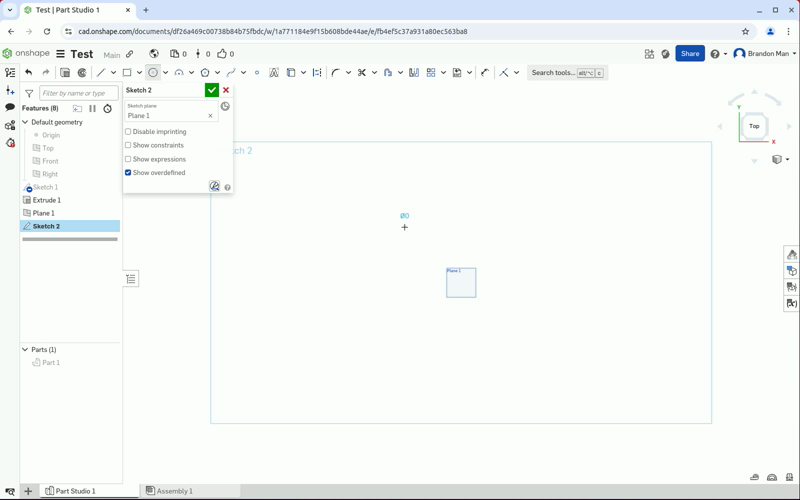
mouse_move(416, 226)
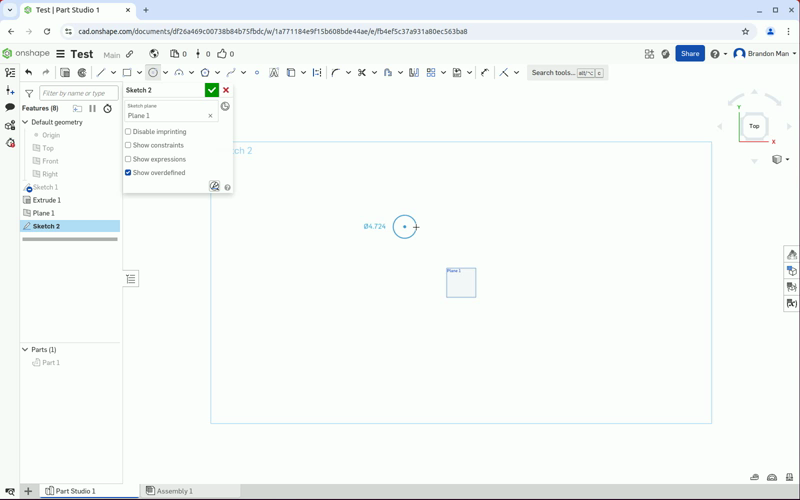
click(416, 226)
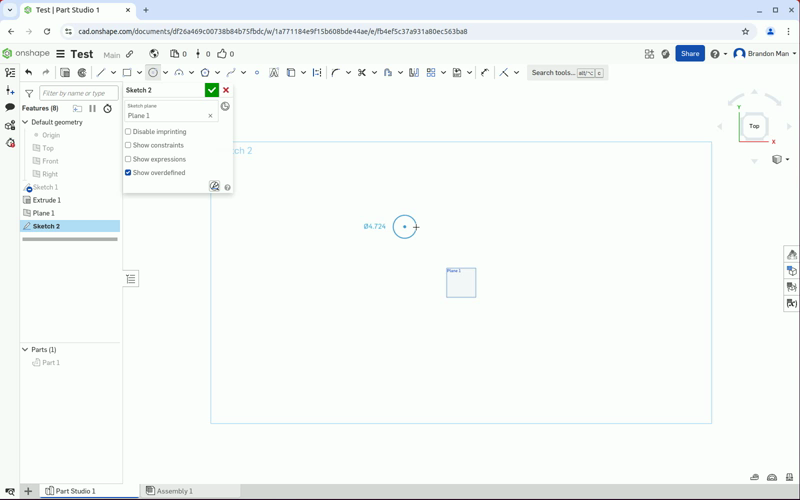
key(esc)
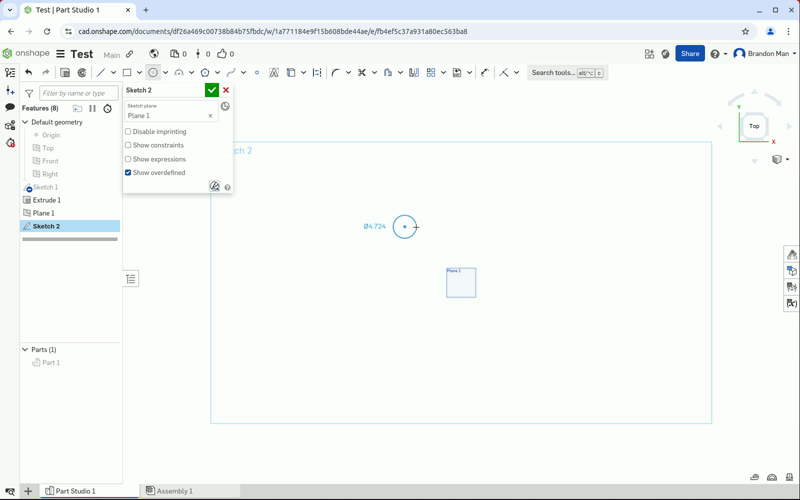
mouse_move(405, 220)
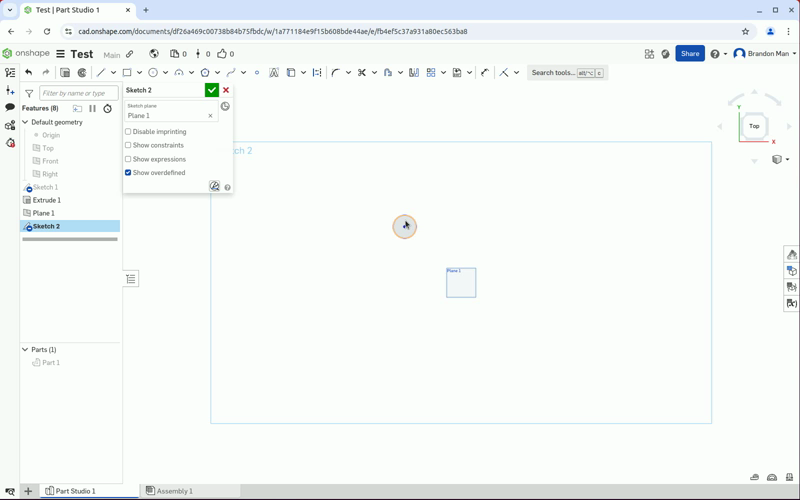
scroll(6)
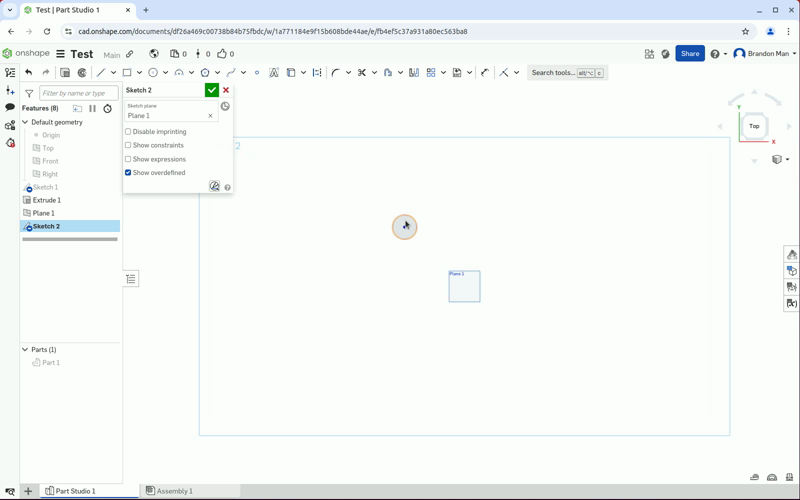
scroll(6)
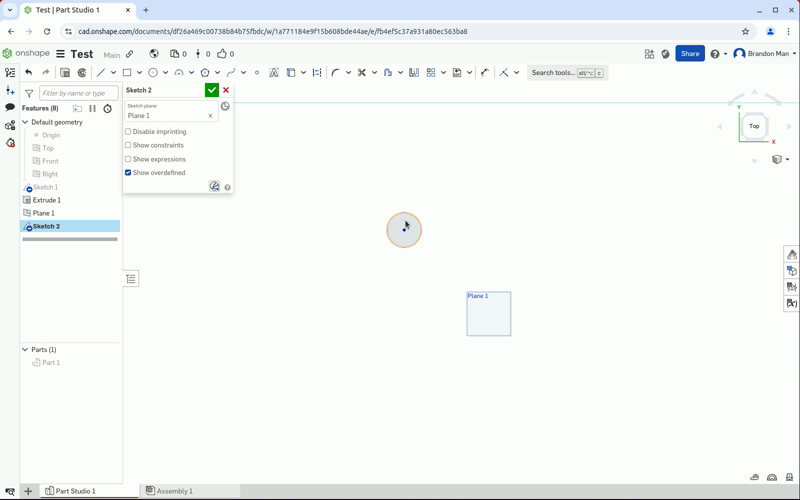
scroll(6)
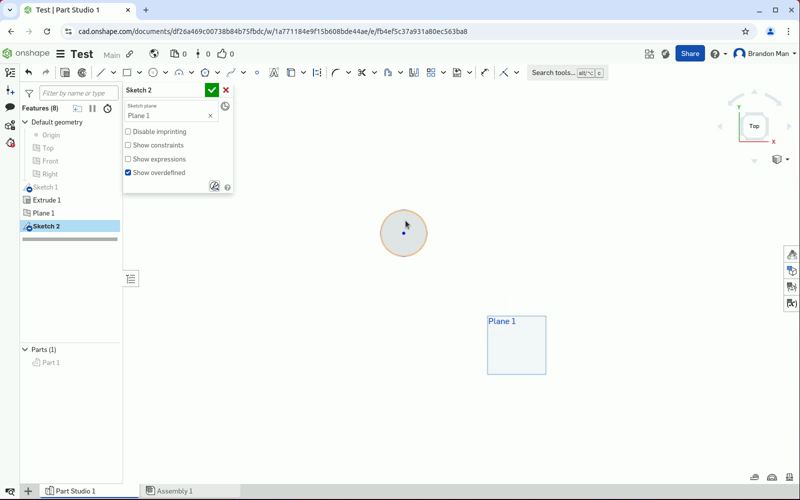
scroll(6)
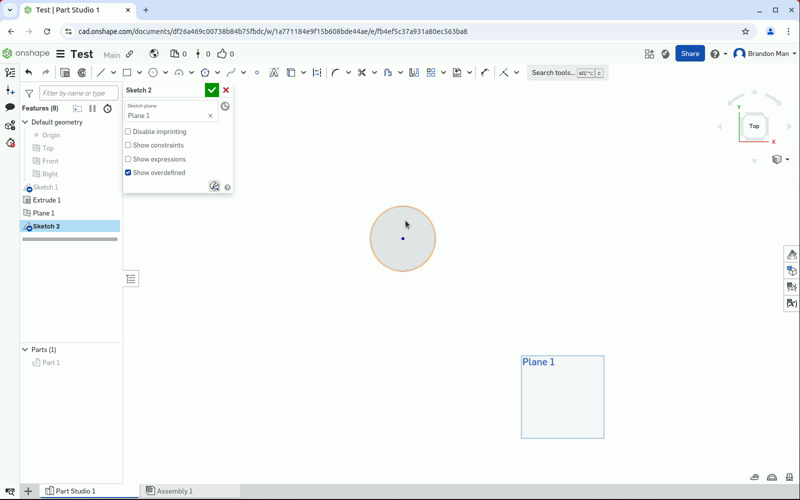
scroll(6)
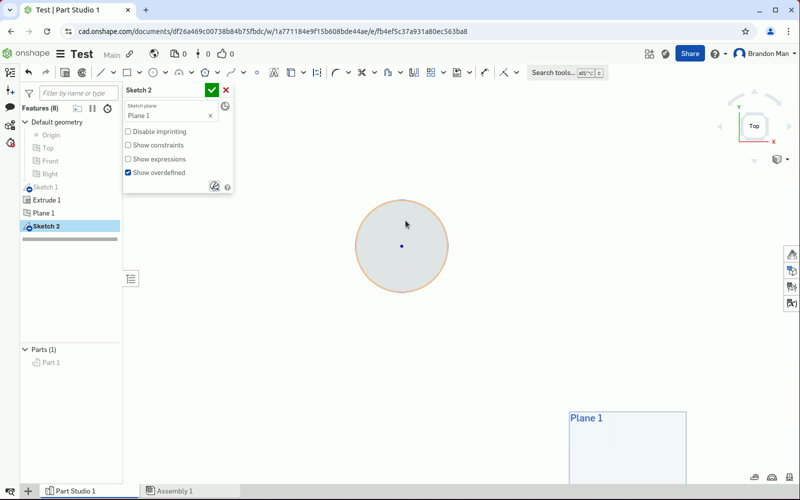
scroll(6)
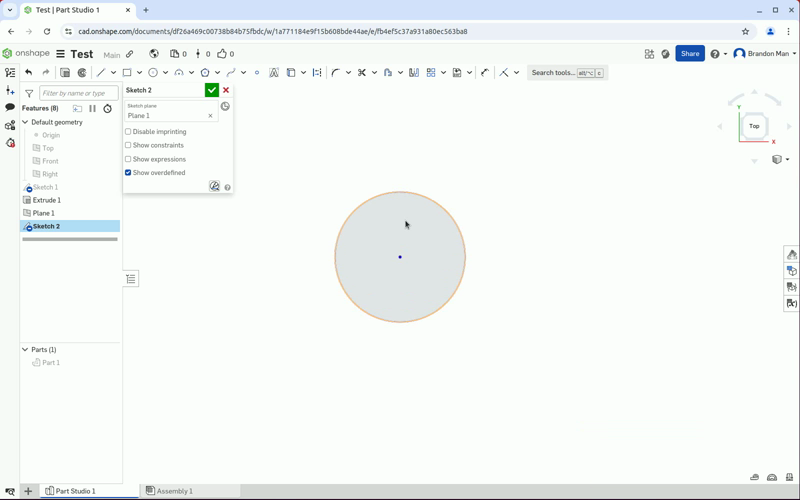
scroll(6)
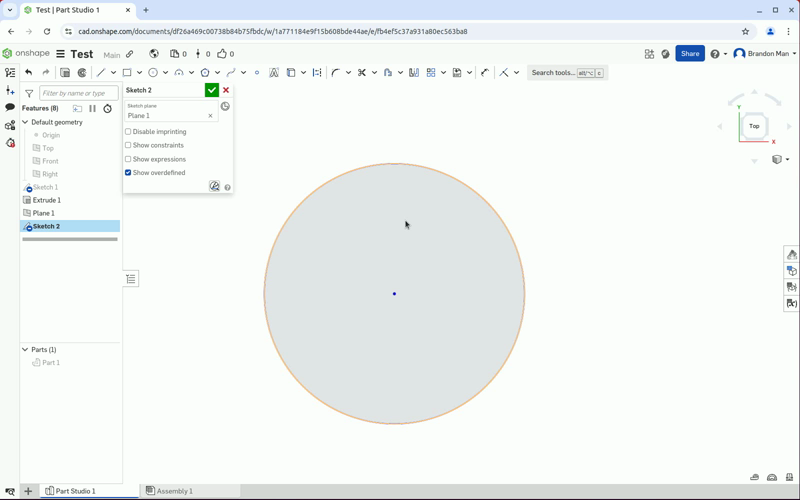
click(405, 220)
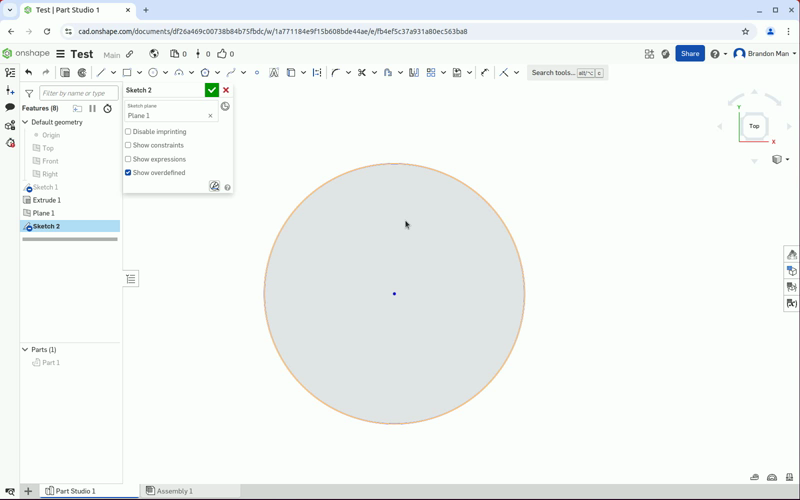
scroll(-6)
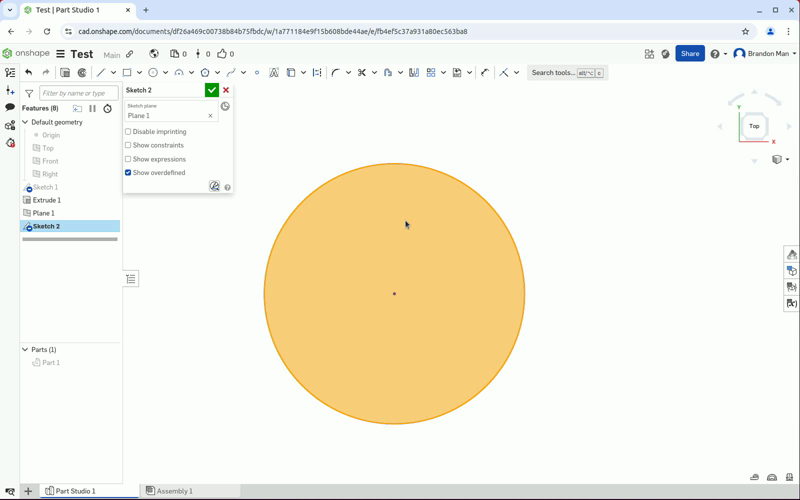
scroll(-6)
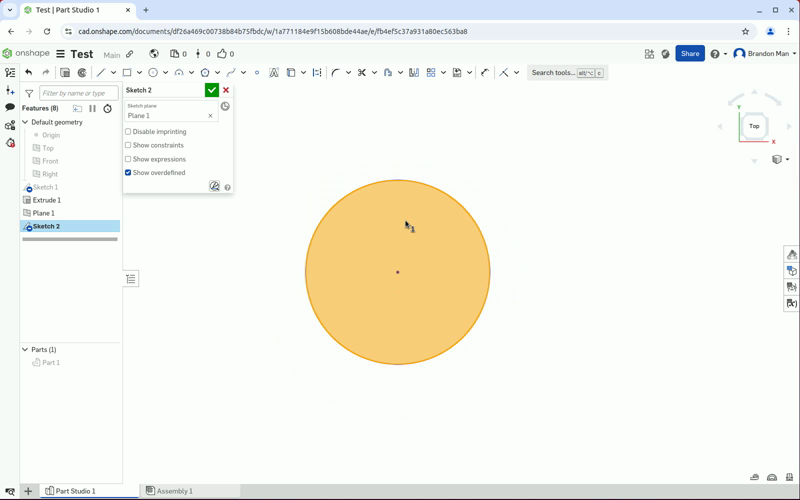
scroll(-6)
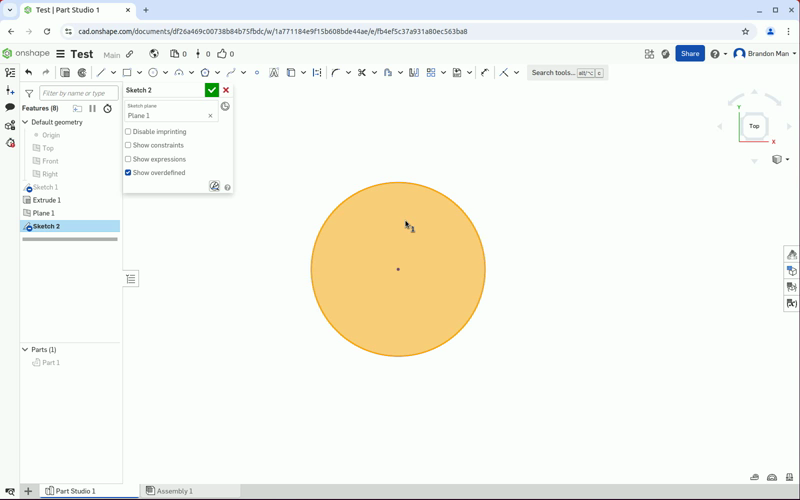
scroll(-6)
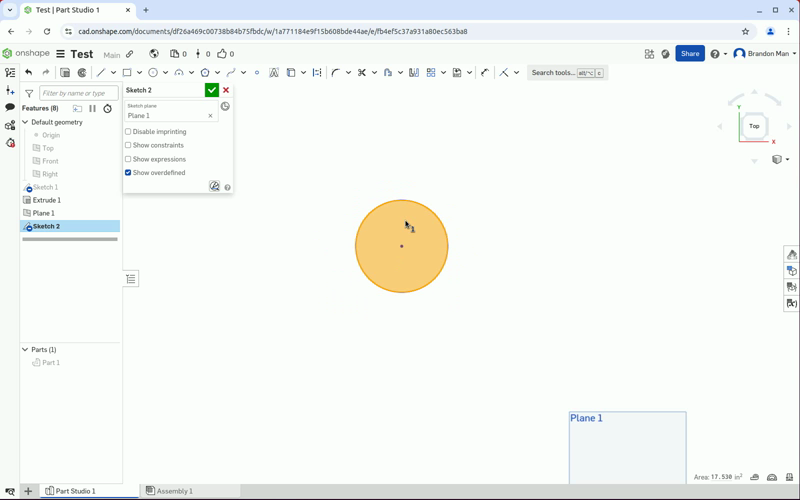
scroll(-6)
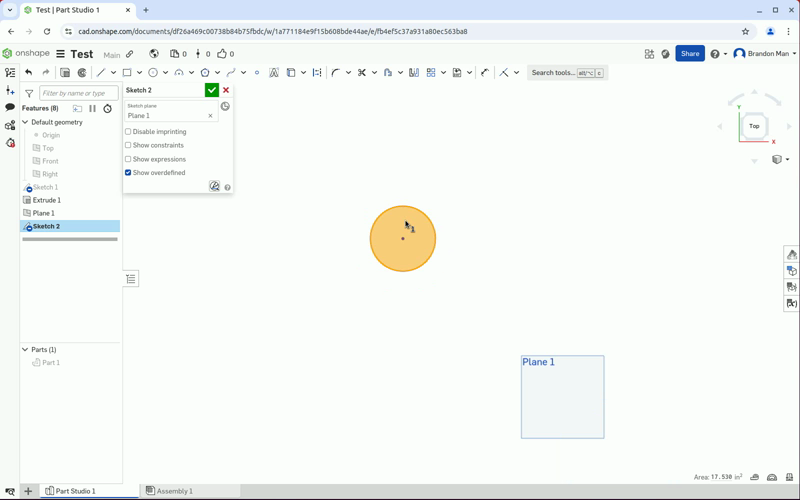
scroll(-6)
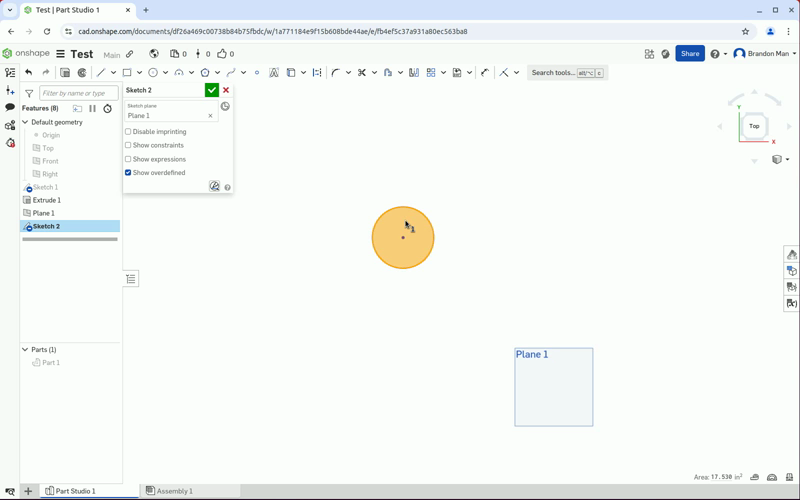
scroll(-6)
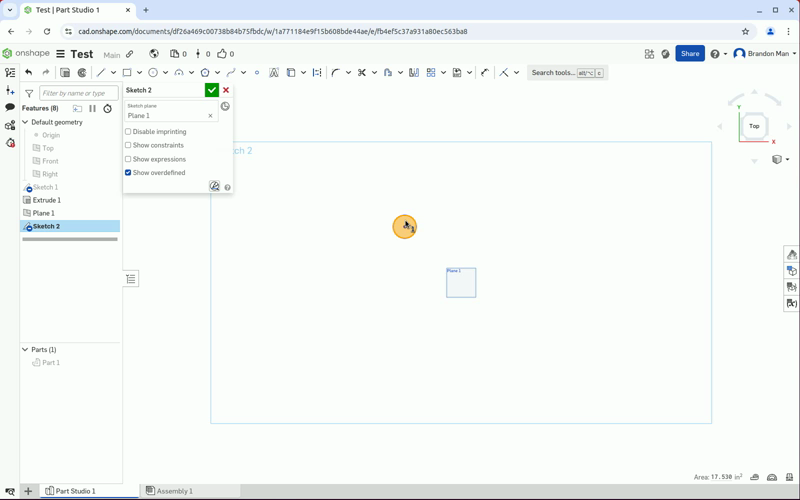
mouse_move(73, 352)
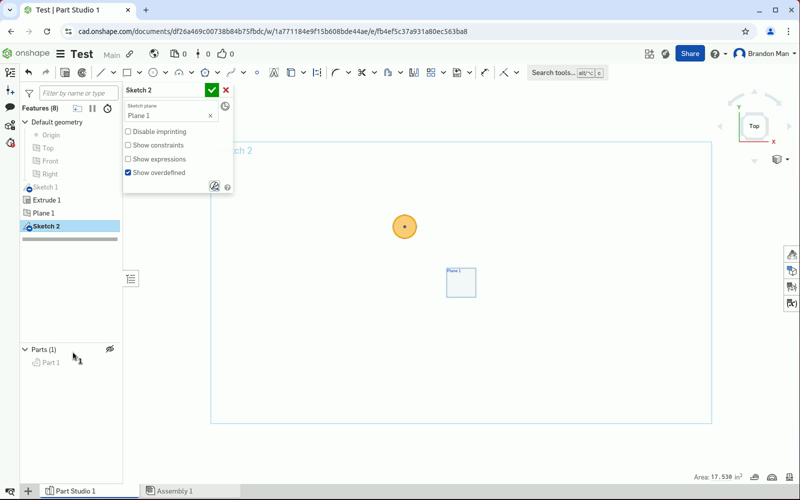
key(shift+y)
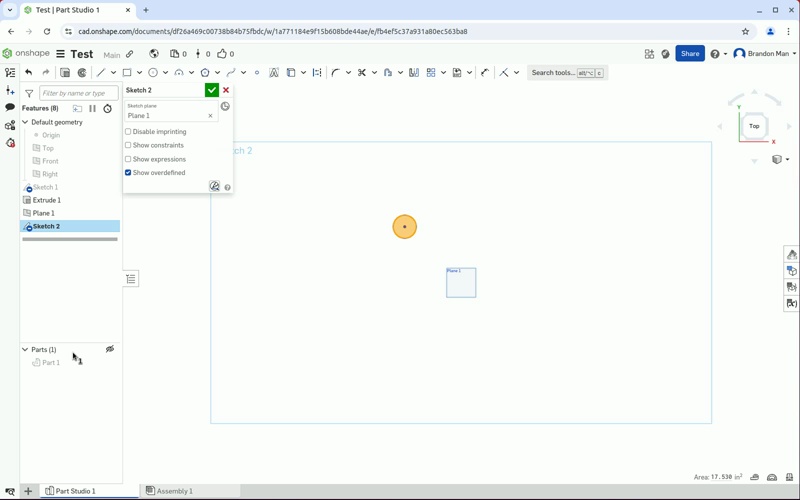
key(shift+e)
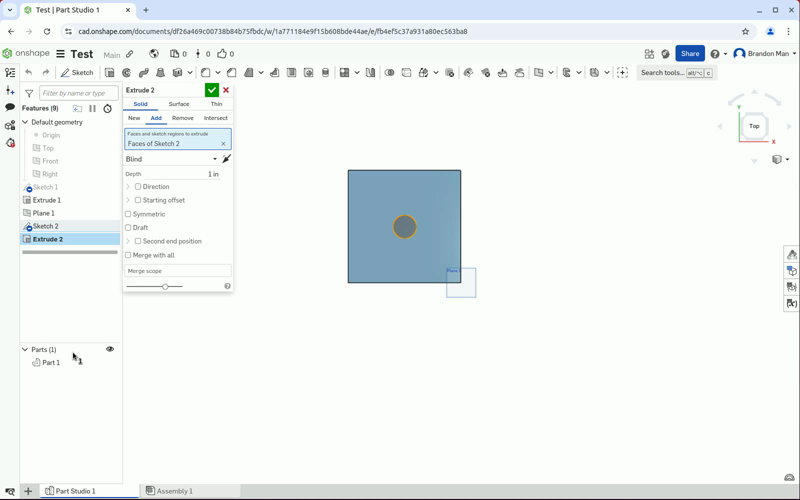
mouse_move(143, 106)
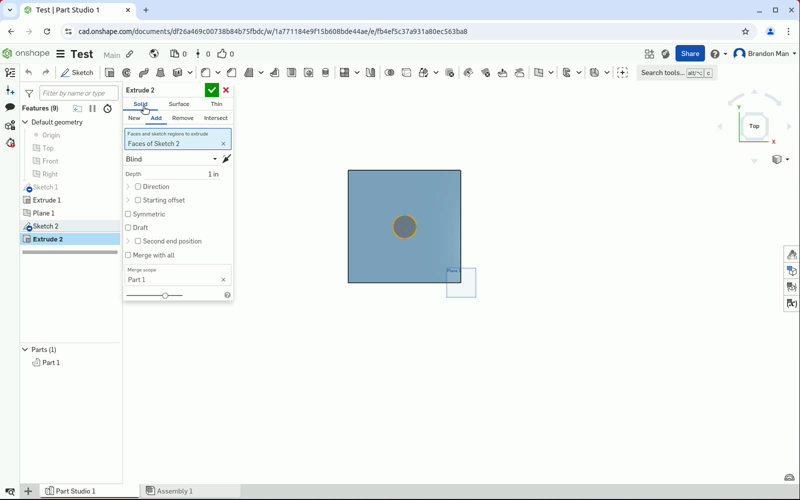
click(143, 106)
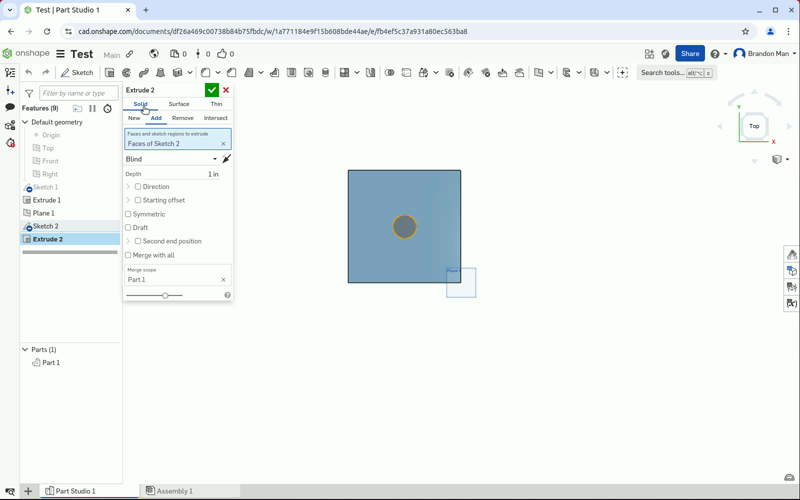
mouse_move(186, 120)
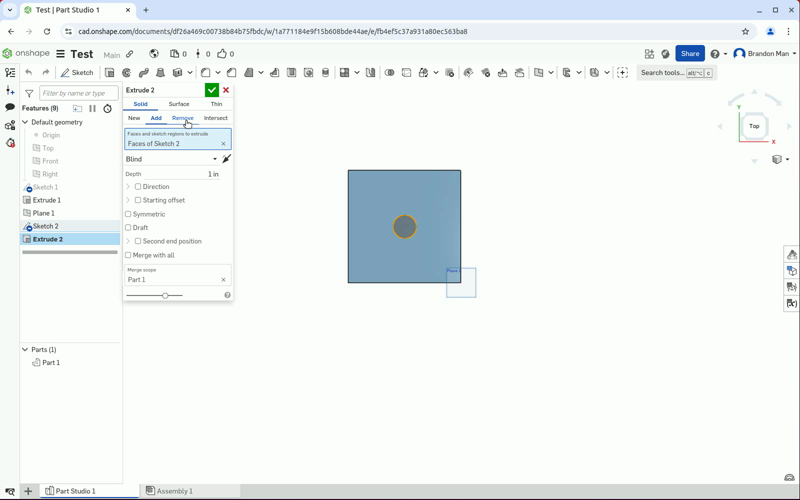
click(186, 120)
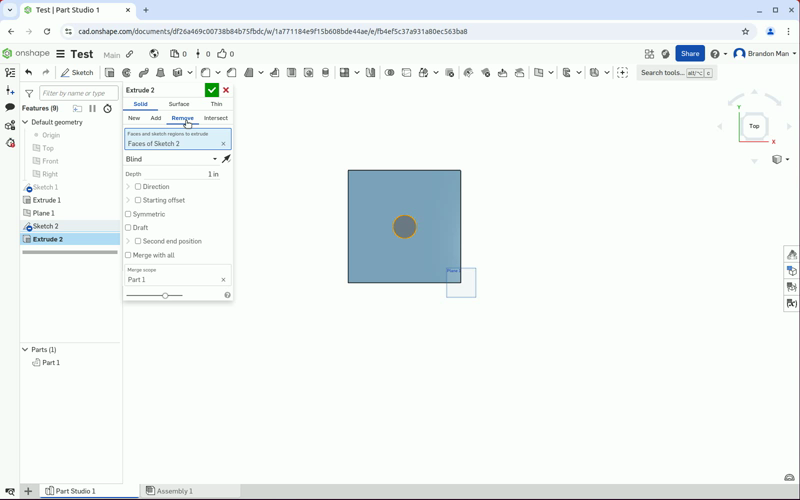
key(tab, 4)
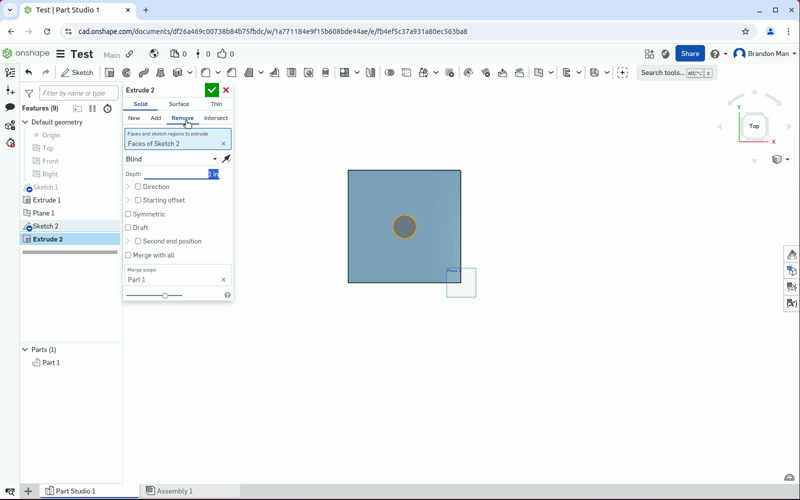
text(1.204)
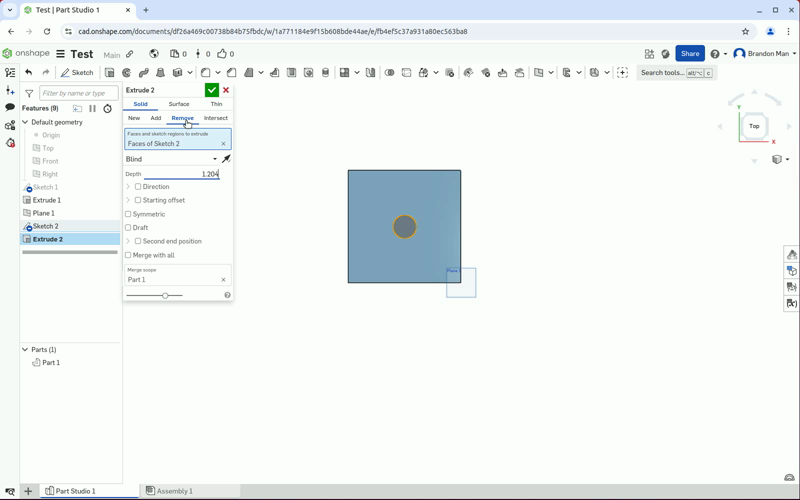
key(tab, 6)
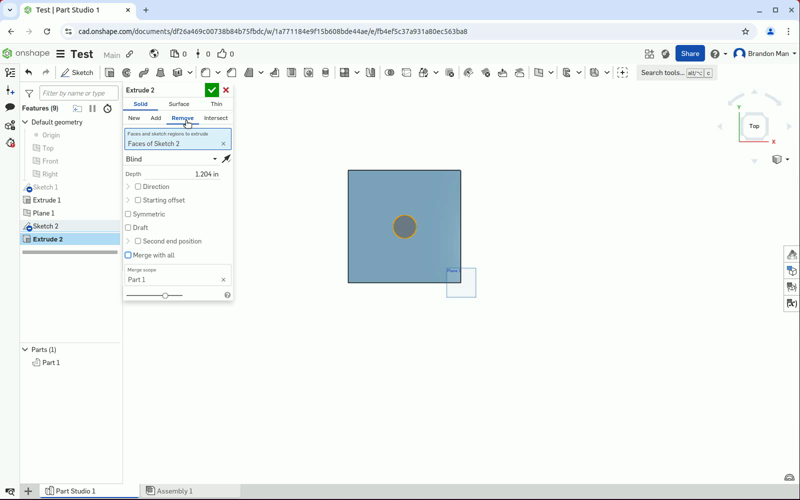
key(space)
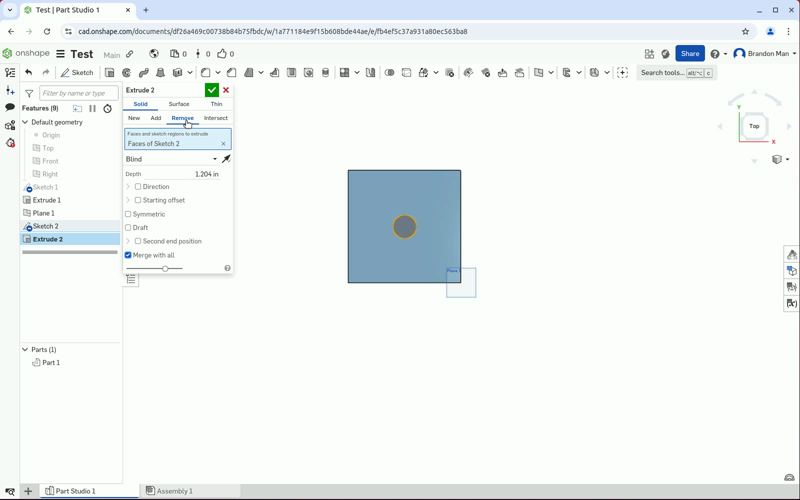
key(enter)
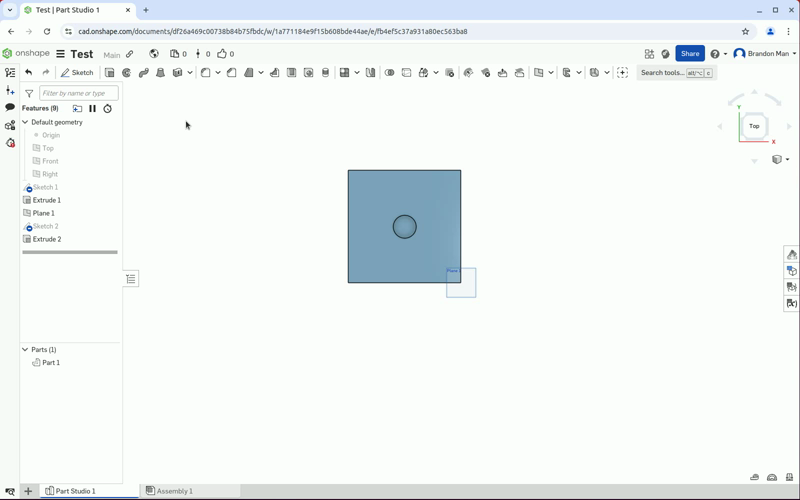
key(shift+h)
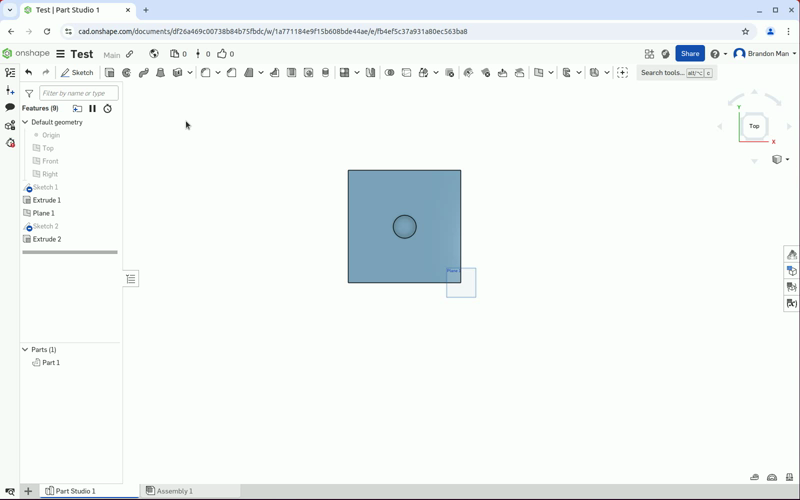
key(shift+h)
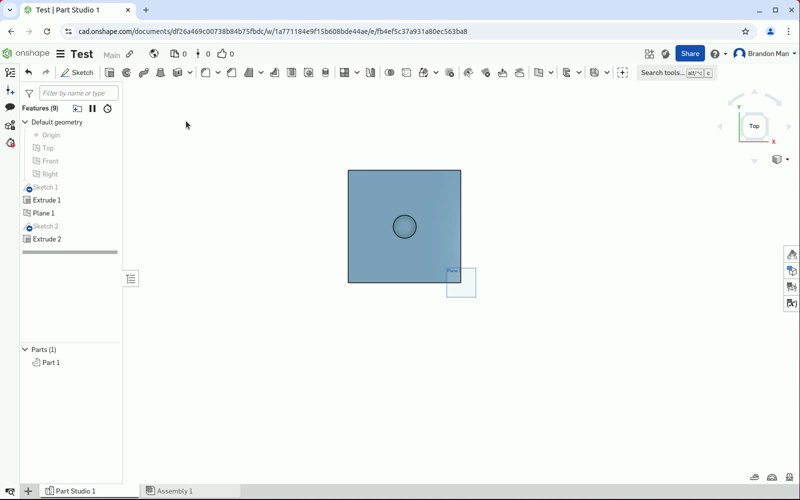
mouse_move(73, 189)
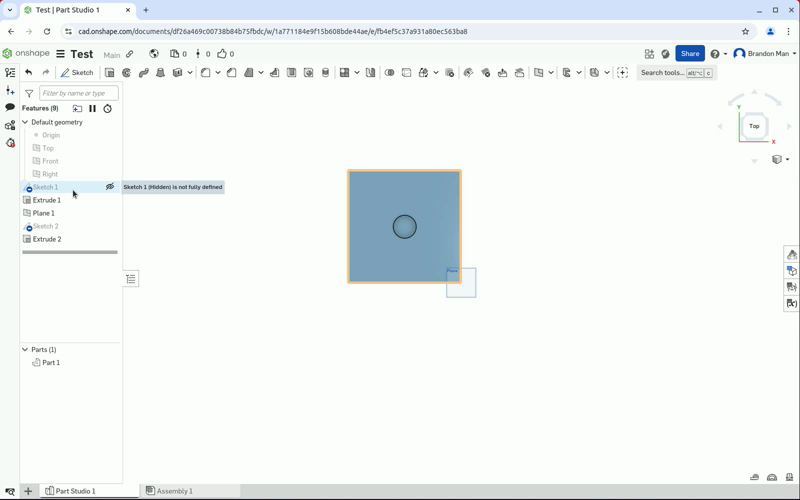
click(73, 189)
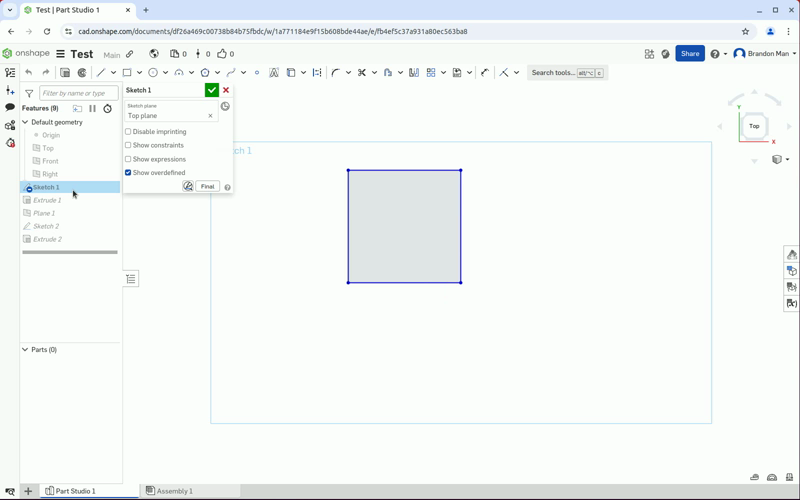
mouse_move(229, 92)
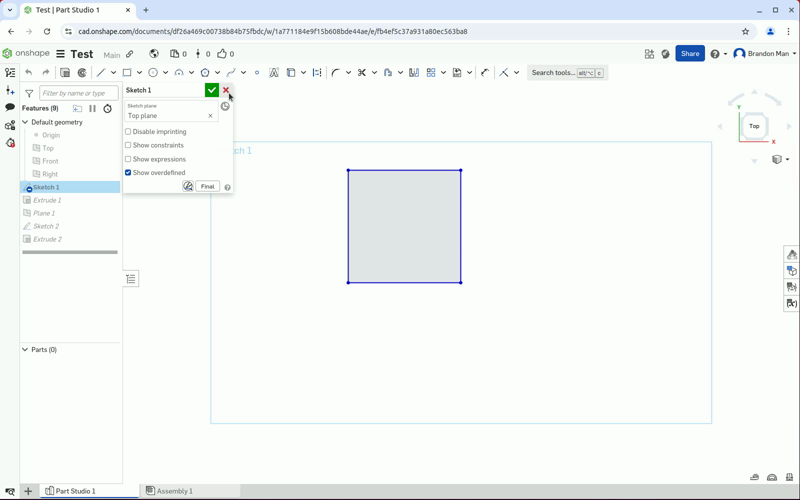
click(229, 92)
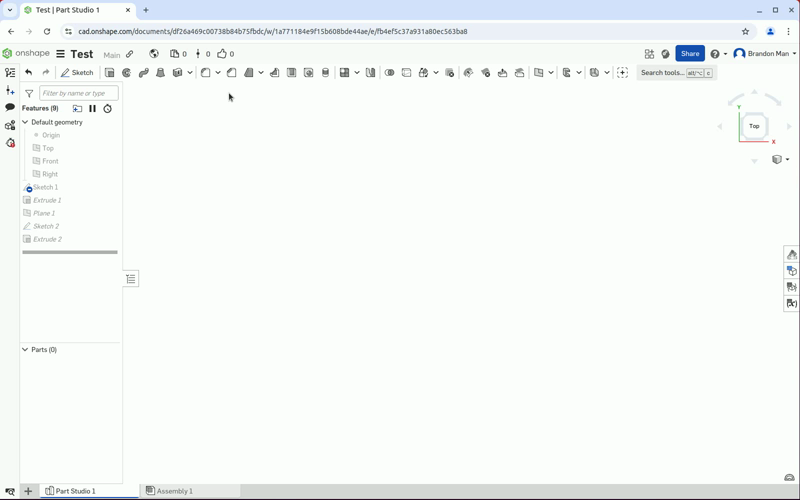
mouse_move(73, 352)
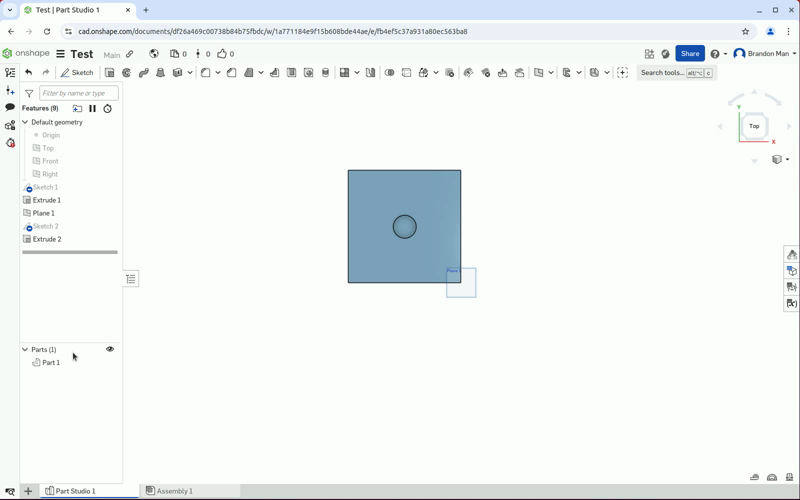
key(y)
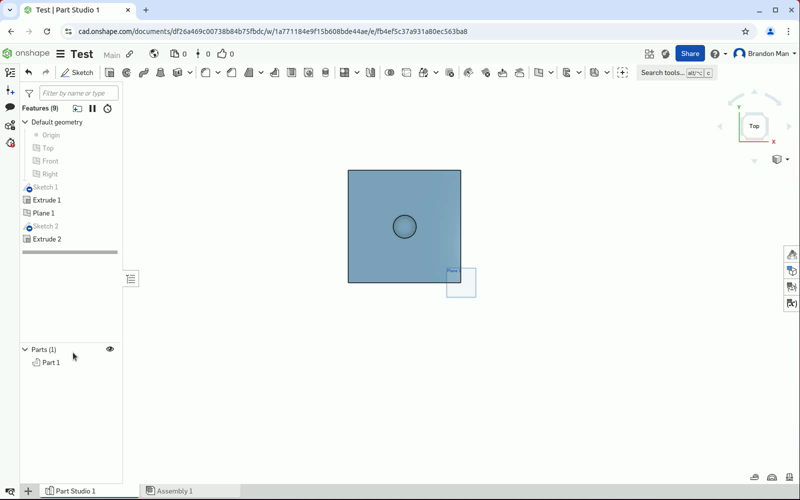
key(shift+p)
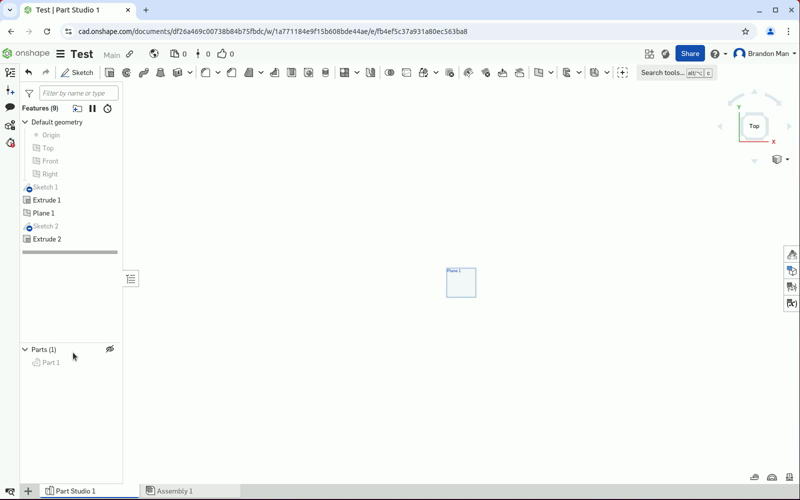
key(space)
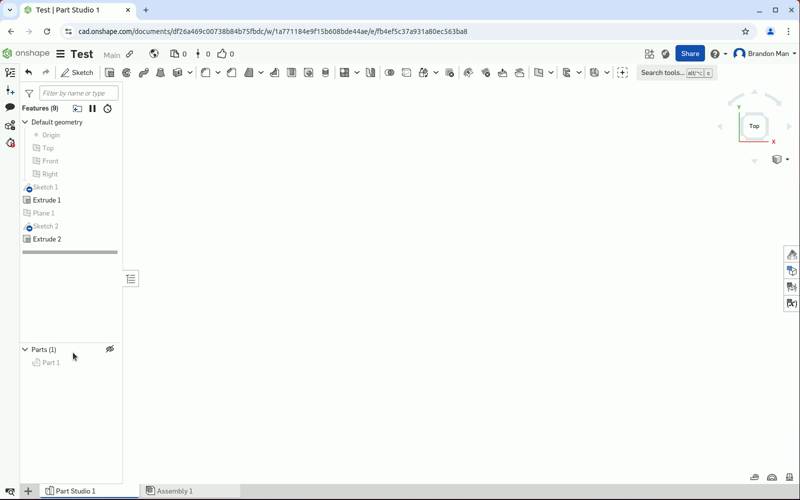
key_down(shift)
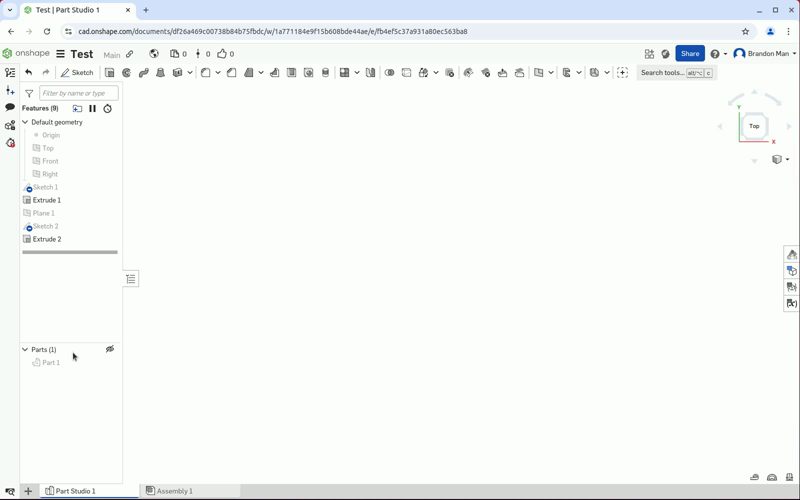
key(up)
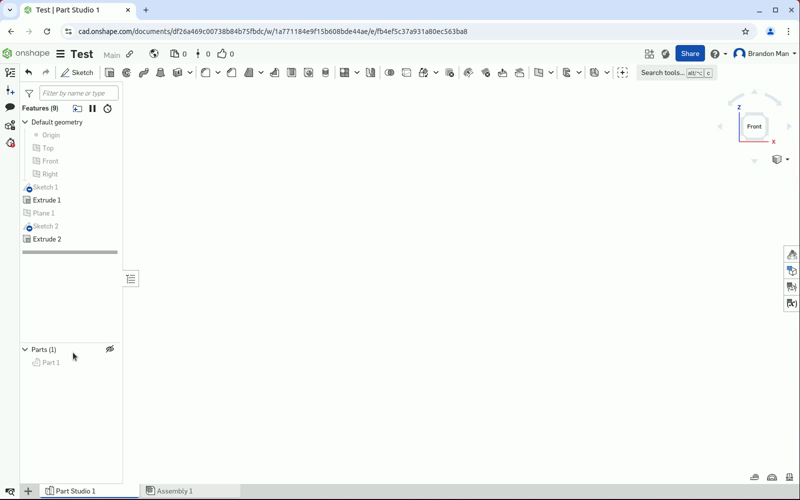
key_up(shift)
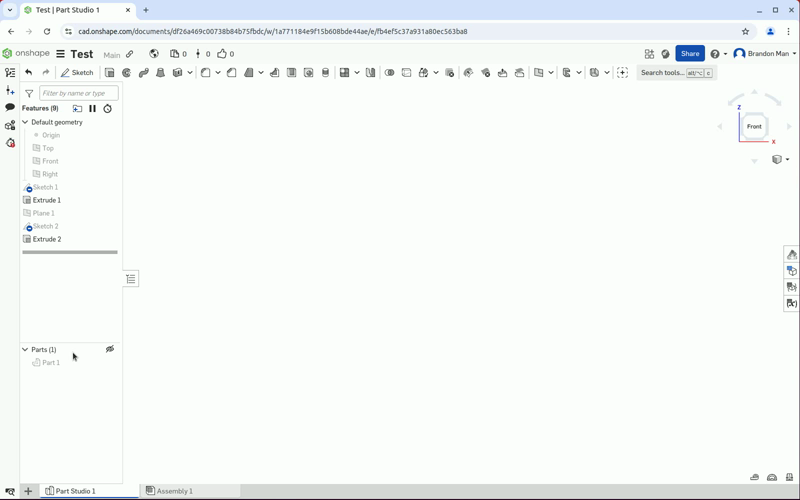
key(space)
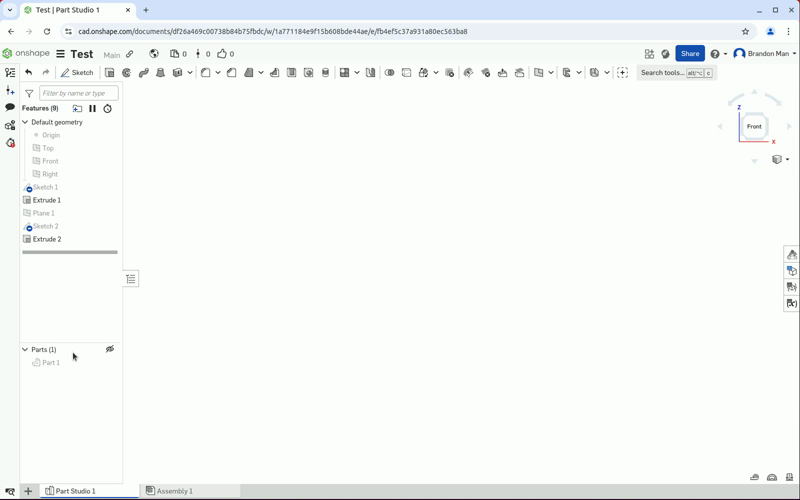
key_down(shift)
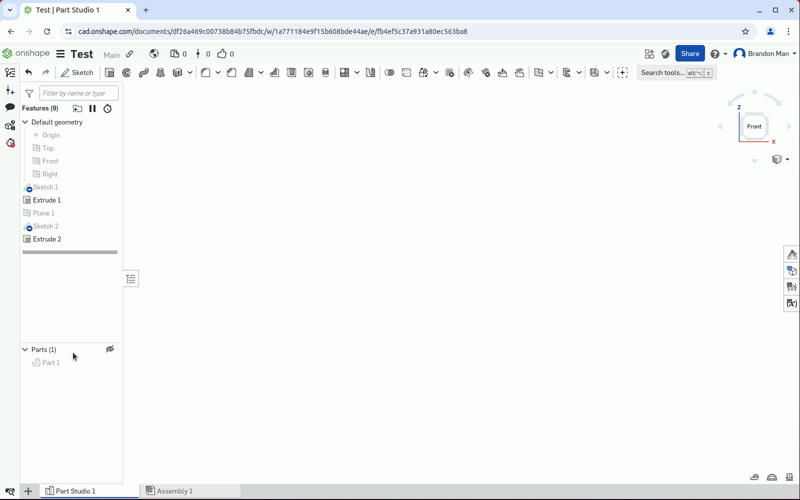
key(left)
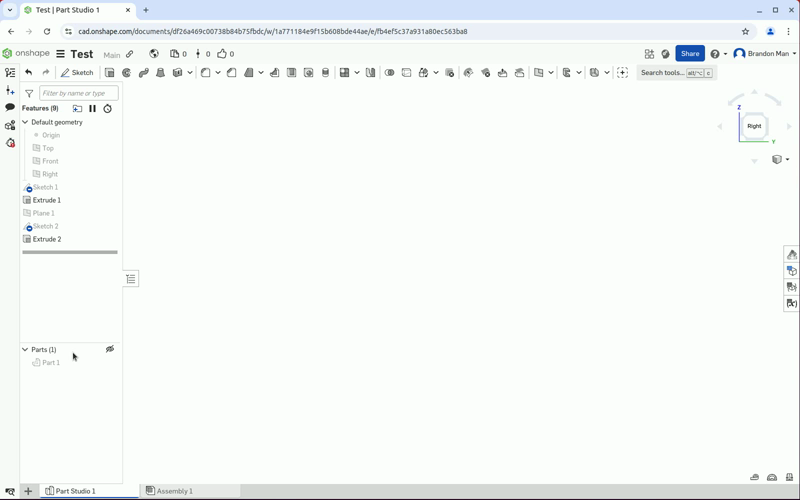
key_up(shift)
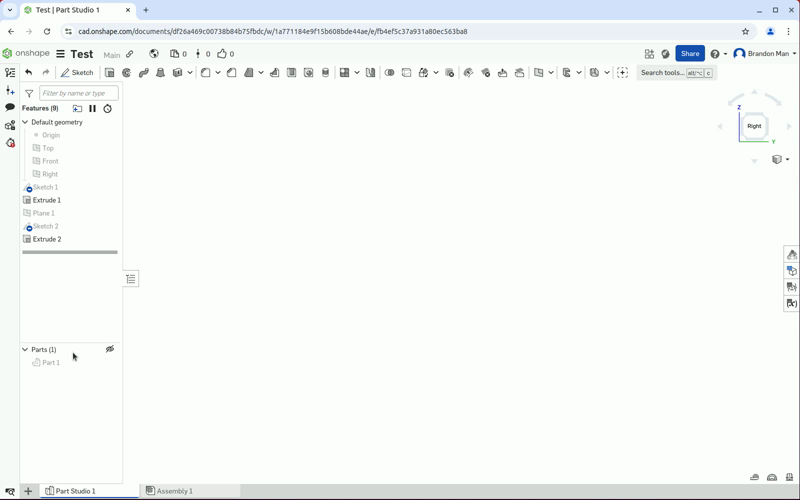
mouse_move(73, 352)
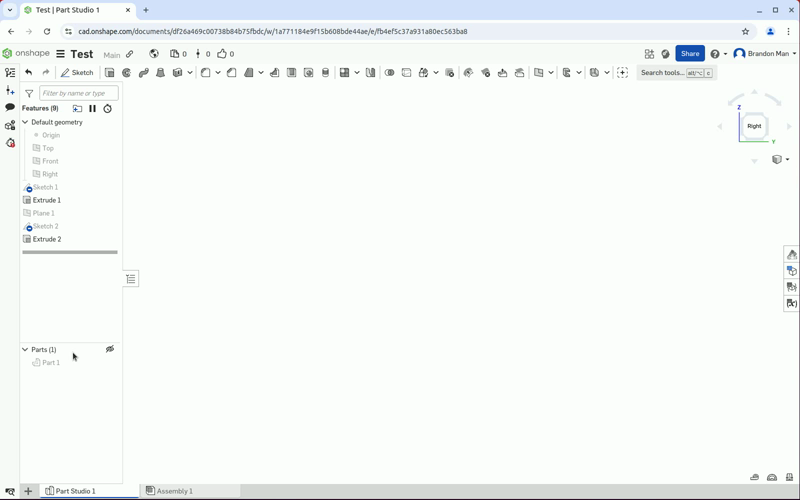
key(shift+y)
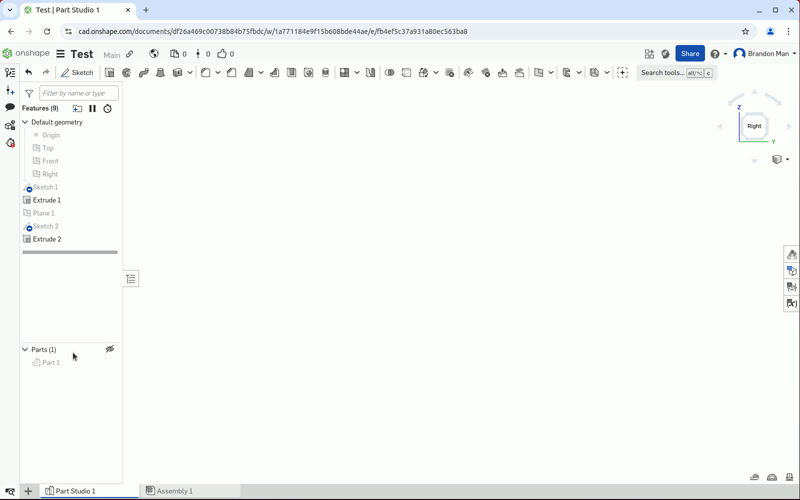
key(shift+s)
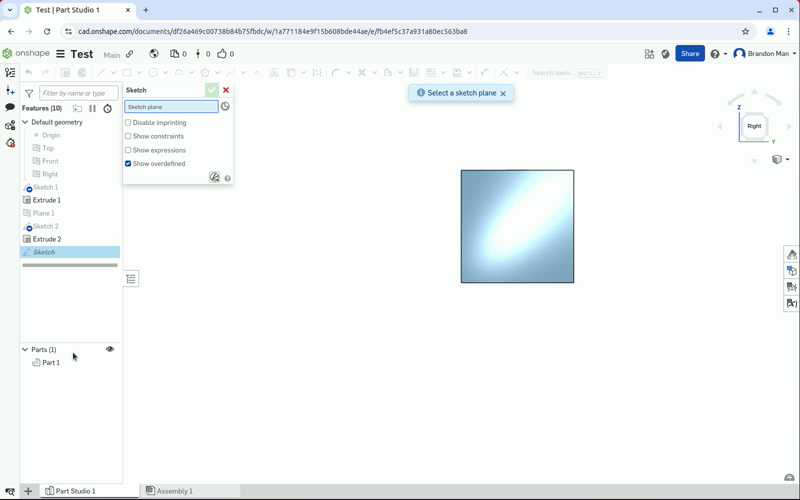
mouse_move(73, 176)
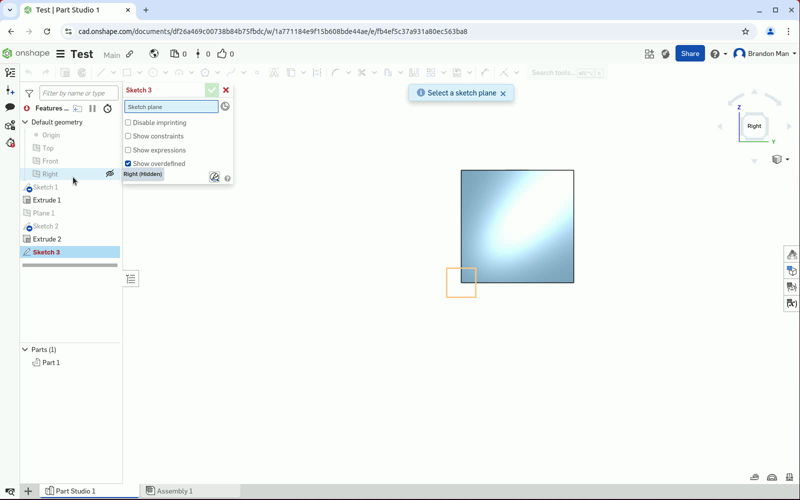
click(73, 176)
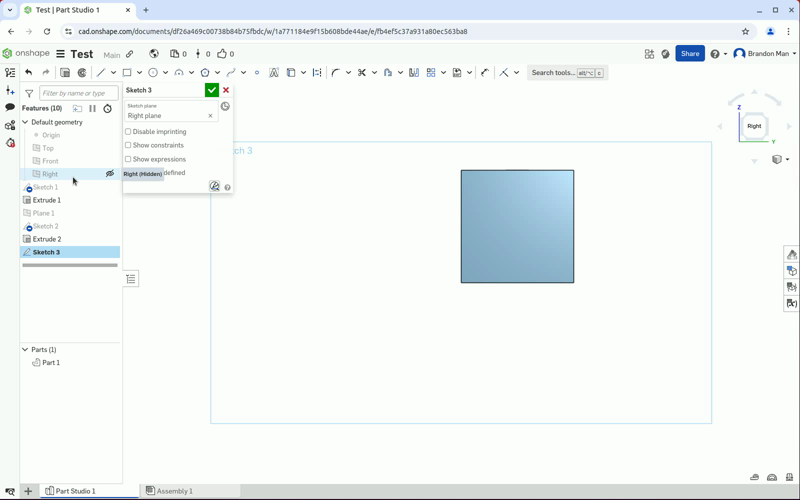
mouse_move(73, 352)
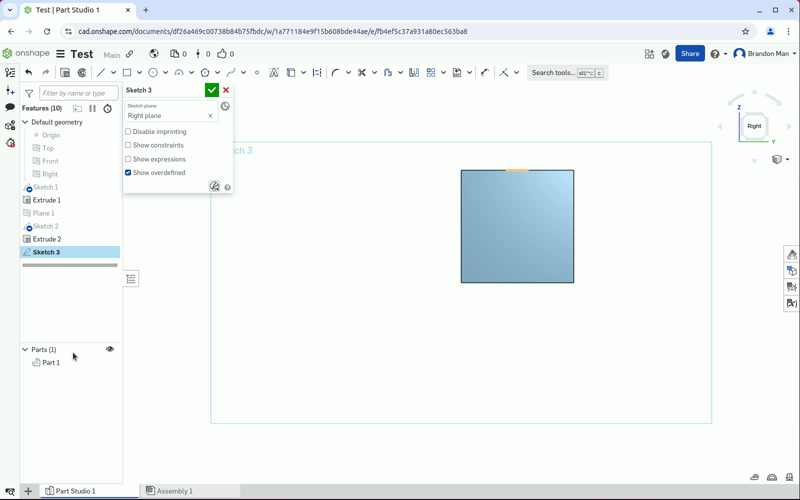
key(y)
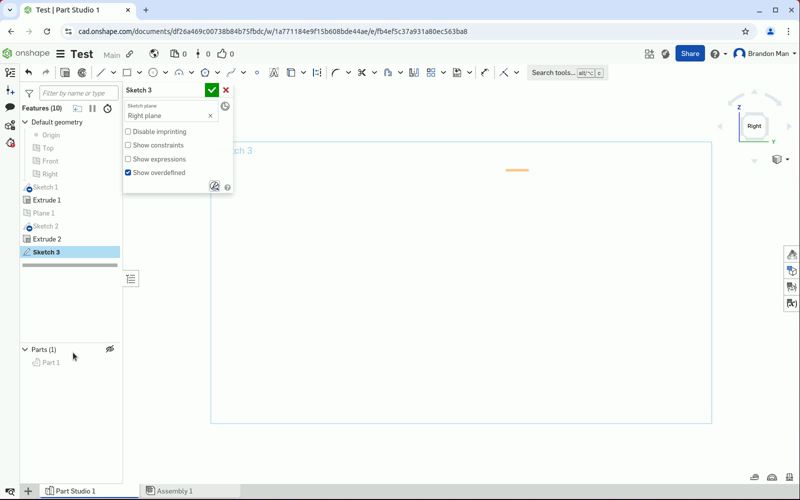
key(c)
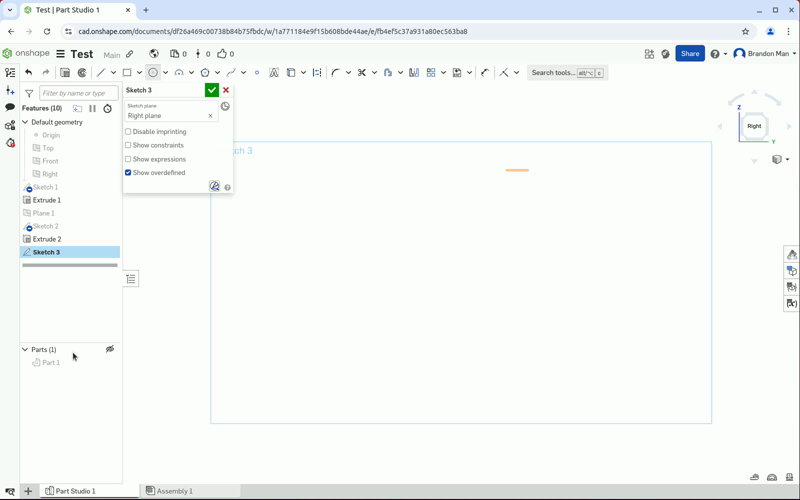
key_down(shift)
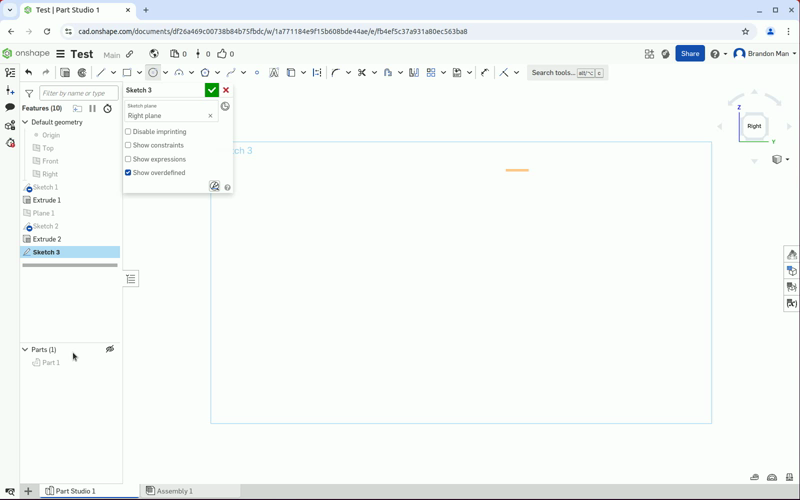
mouse_move(545, 254)
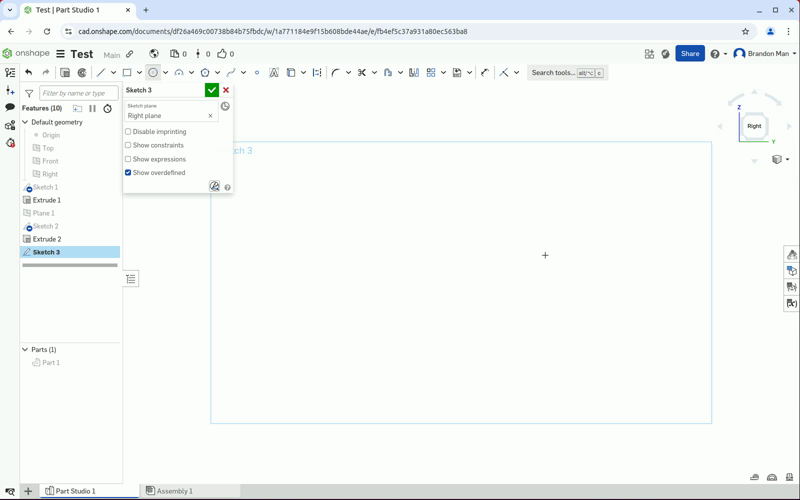
click(545, 254)
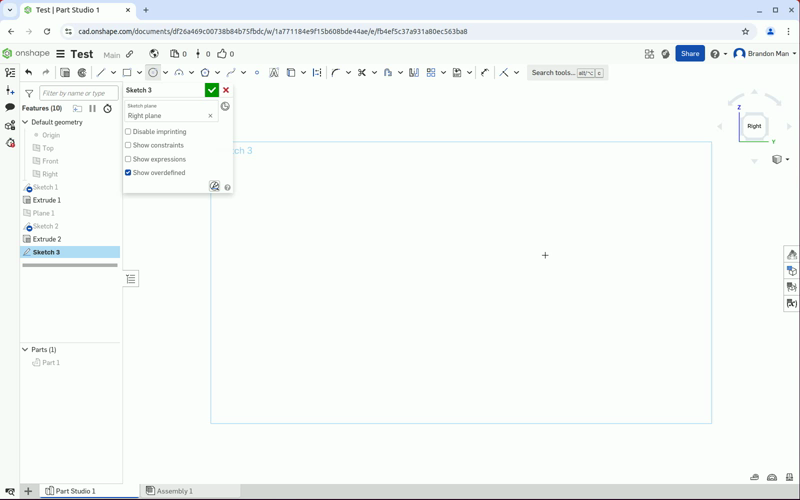
key_up(shift)
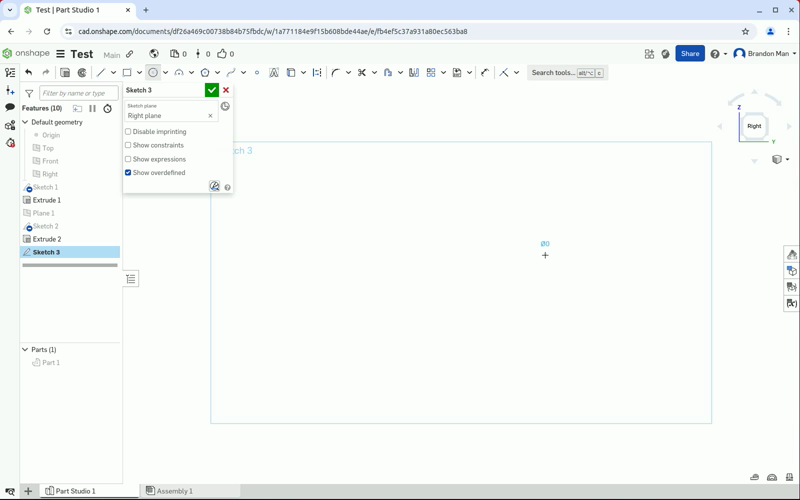
mouse_move(556, 254)
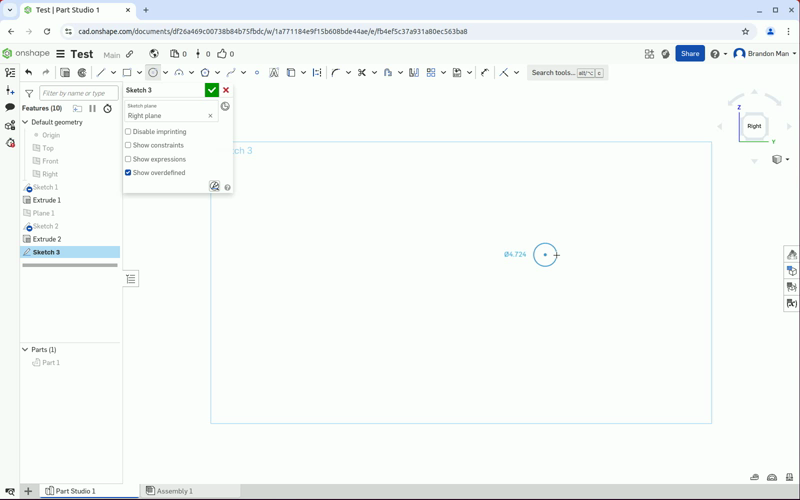
click(556, 254)
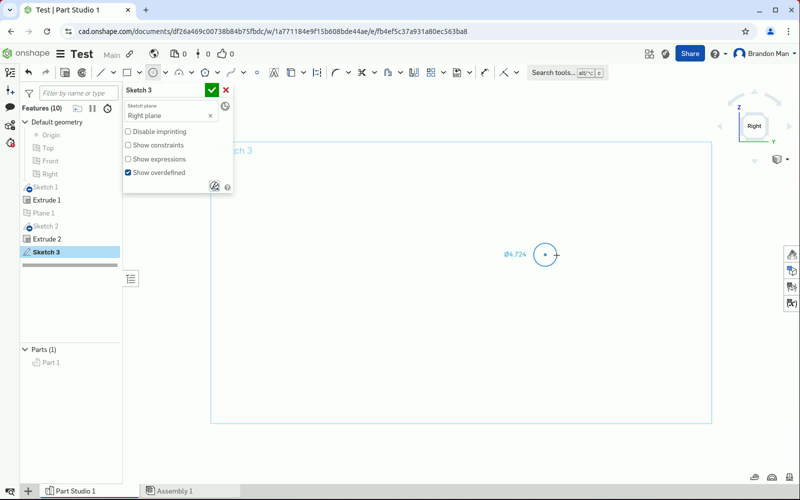
key(esc)
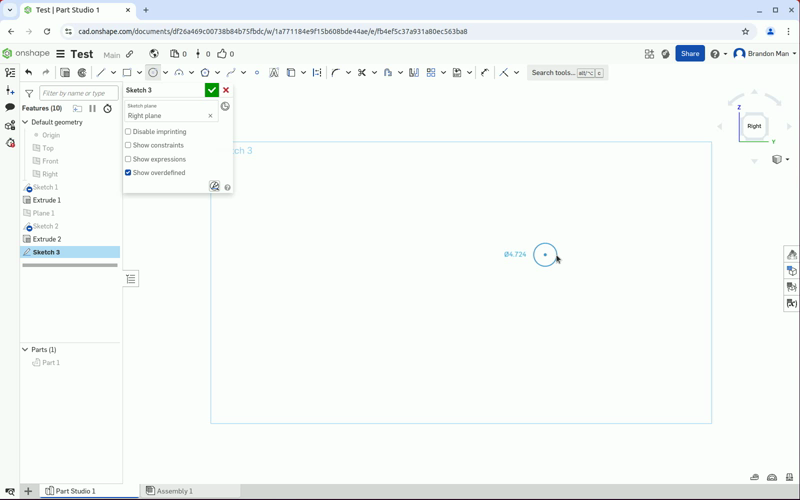
mouse_move(547, 256)
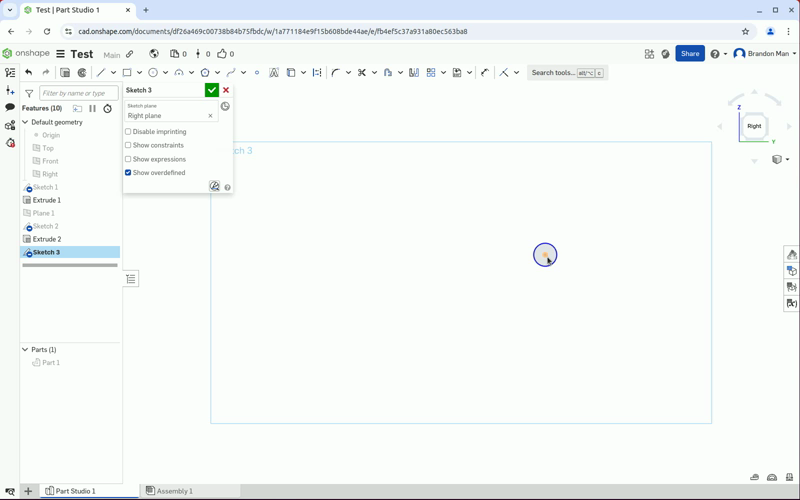
scroll(6)
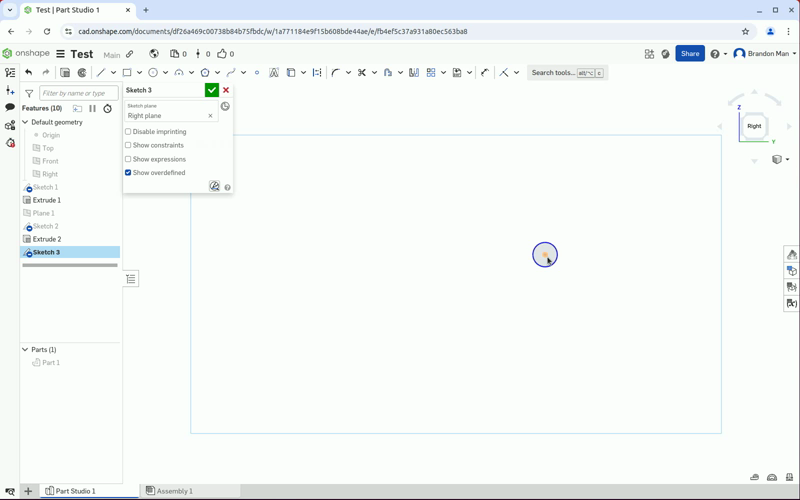
scroll(6)
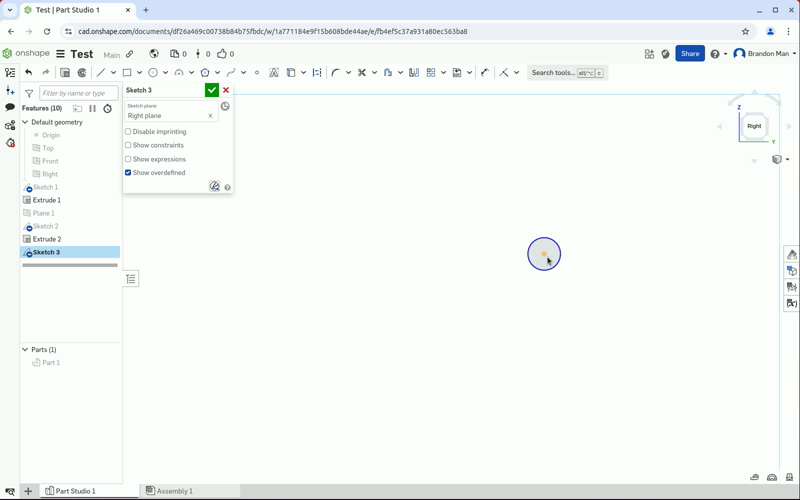
scroll(6)
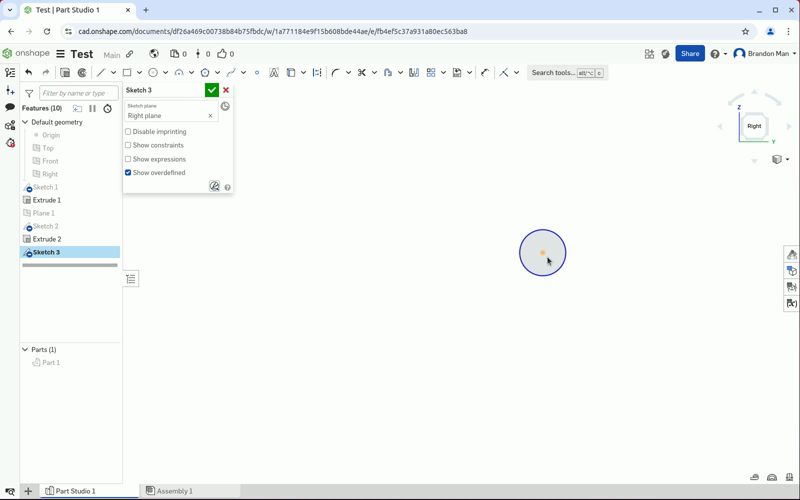
scroll(6)
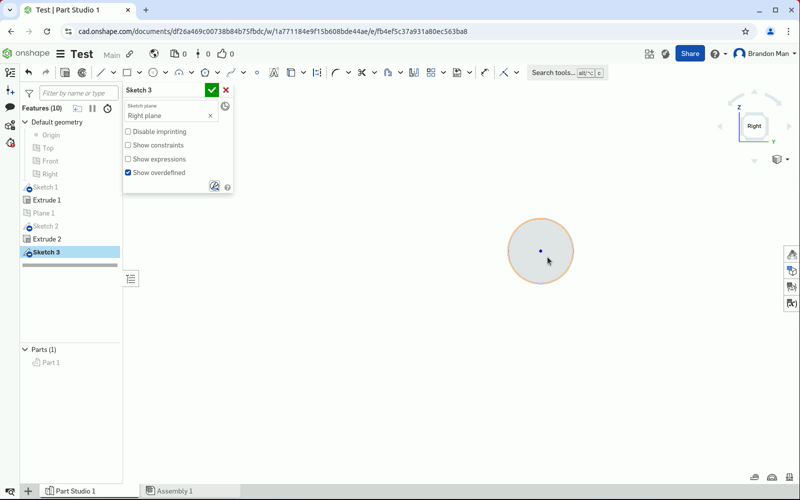
scroll(6)
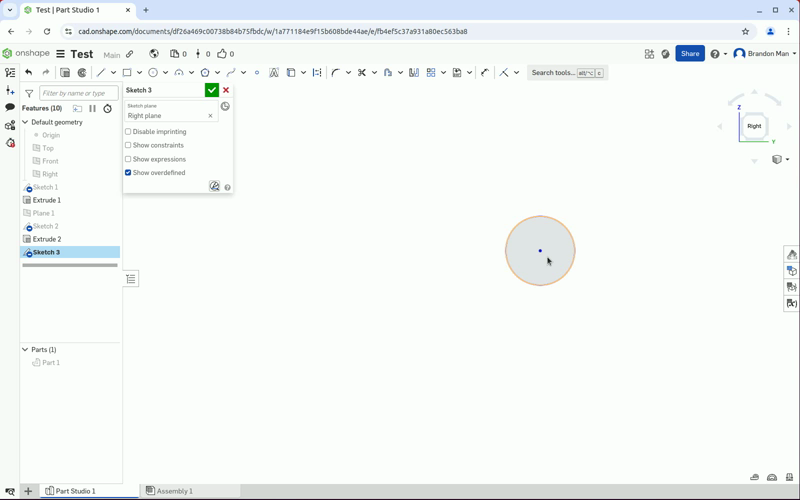
scroll(6)
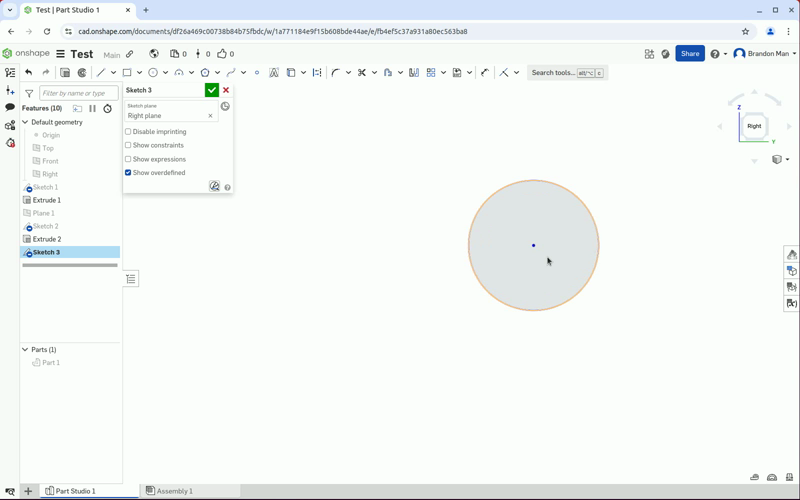
scroll(6)
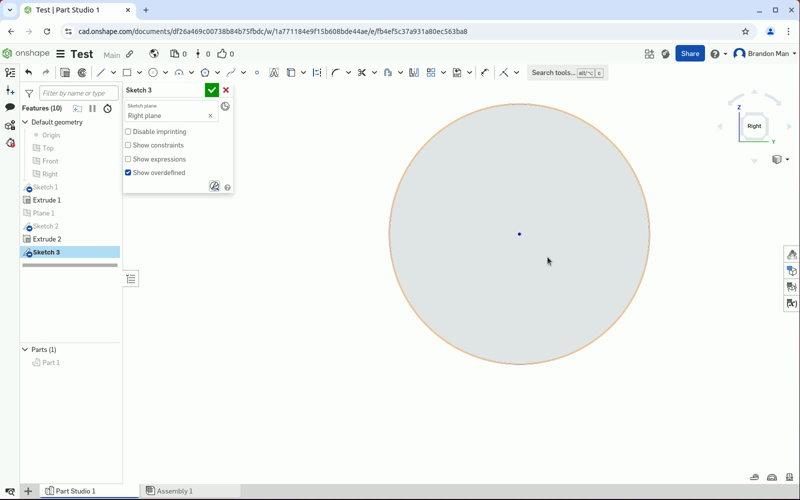
click(547, 256)
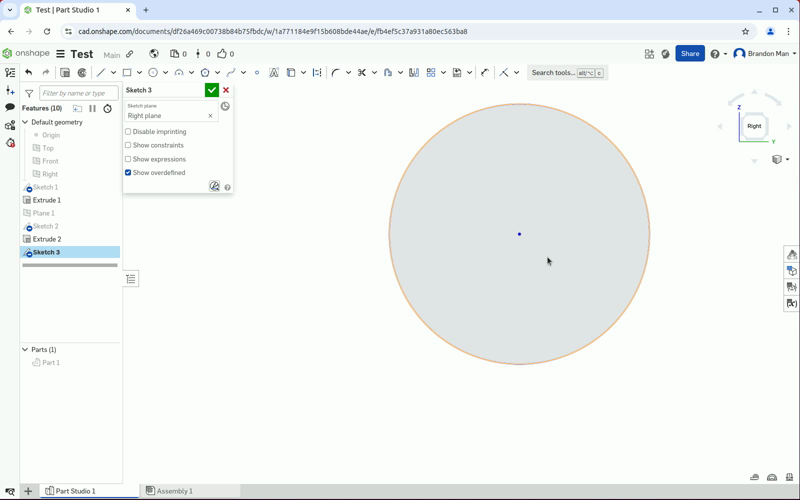
scroll(-6)
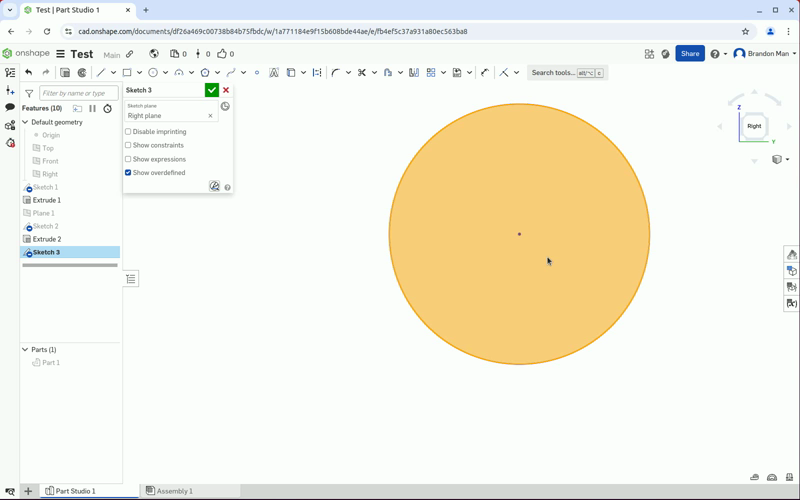
scroll(-6)
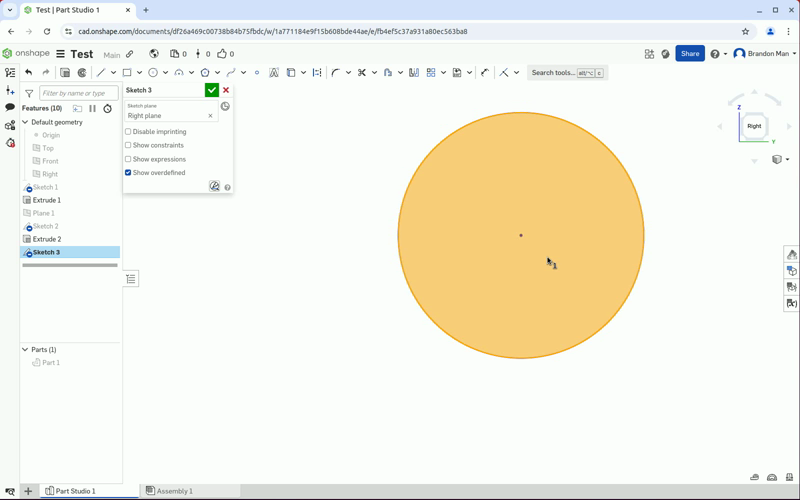
scroll(-6)
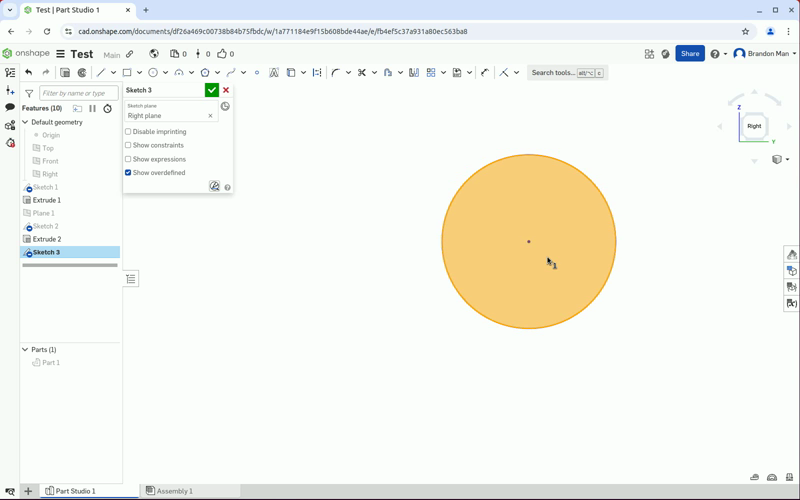
scroll(-6)
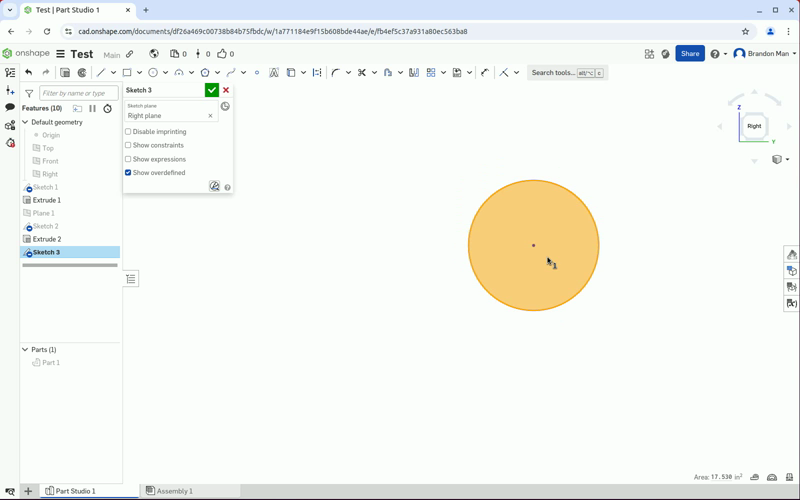
scroll(-6)
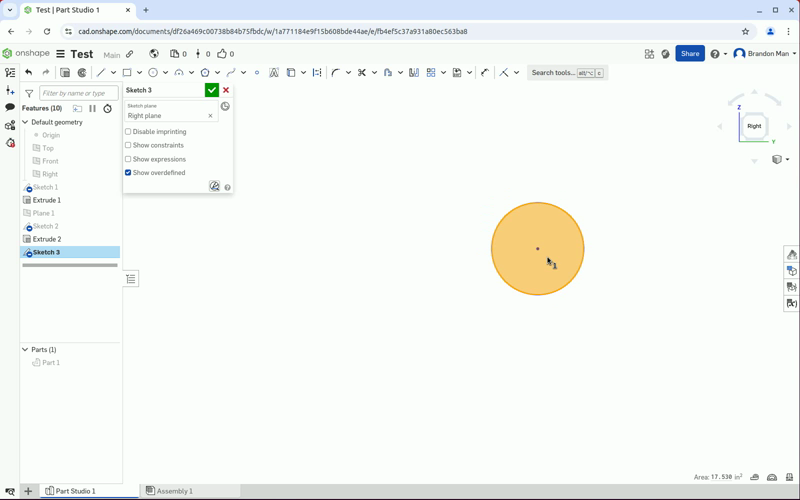
scroll(-6)
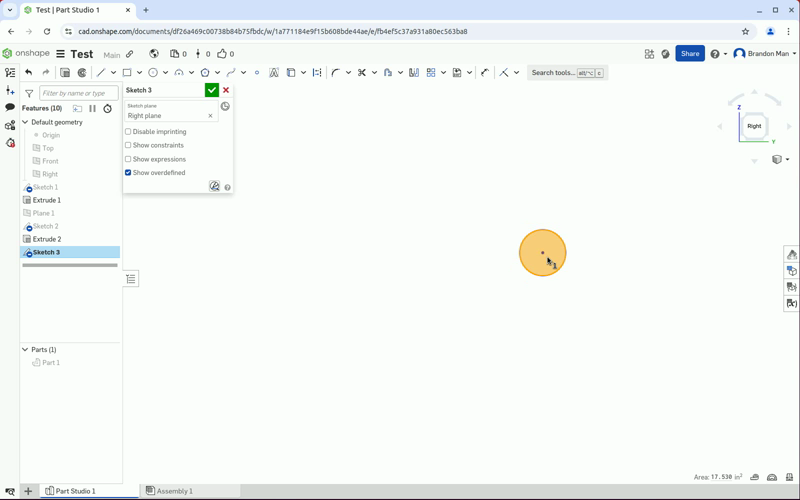
scroll(-6)
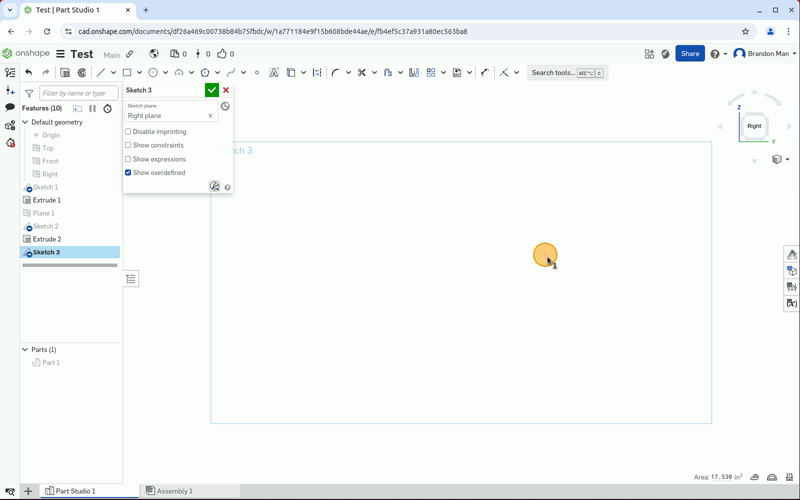
mouse_move(73, 352)
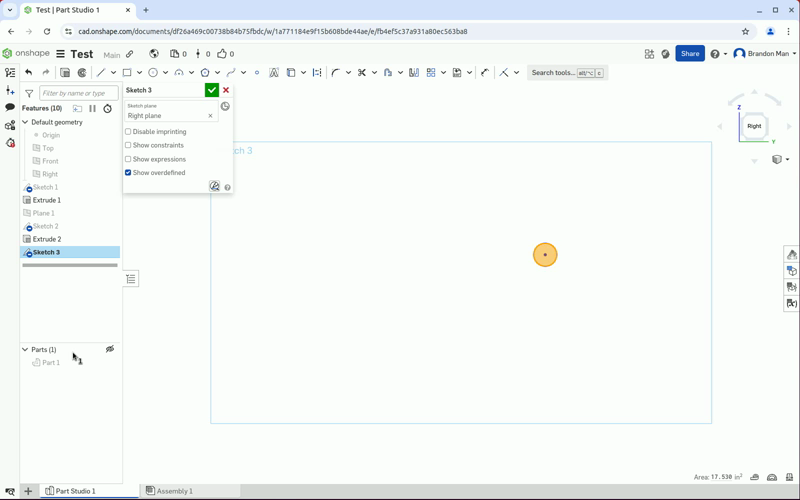
key(shift+y)
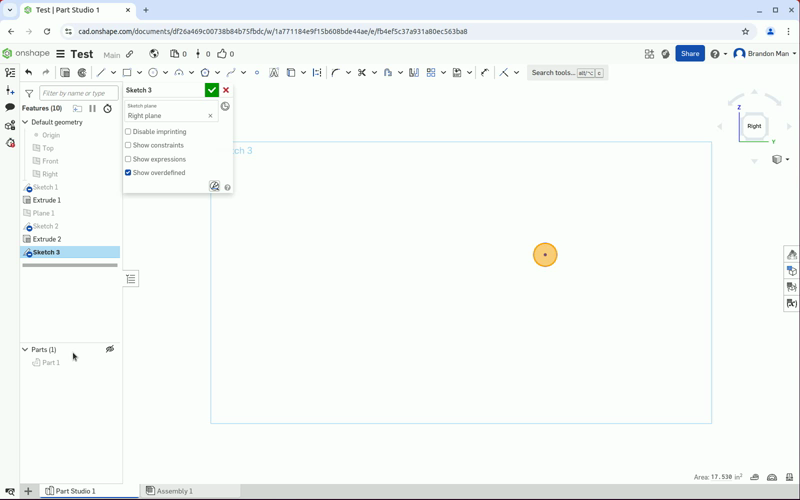
key(shift+e)
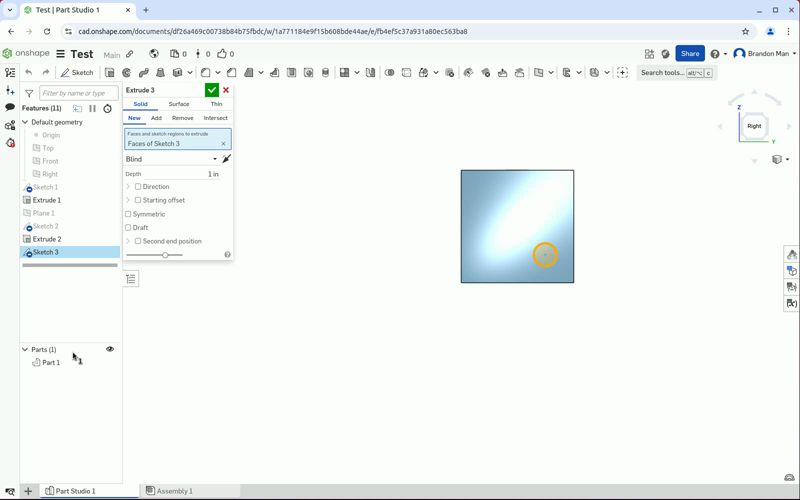
mouse_move(143, 106)
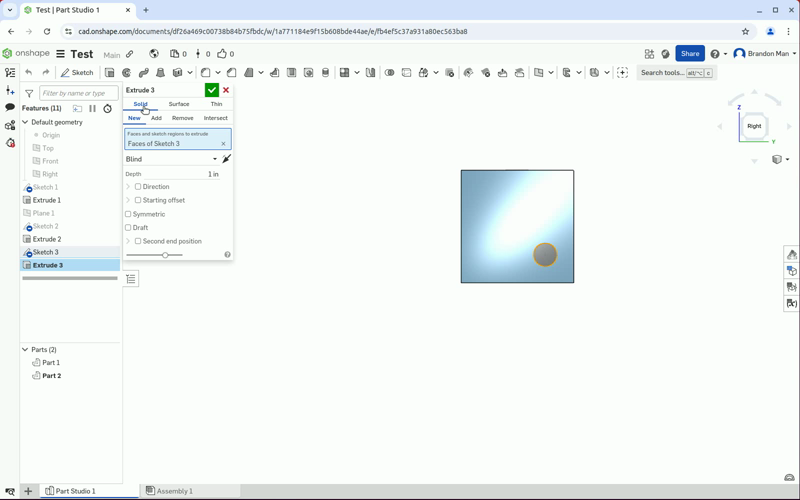
click(143, 106)
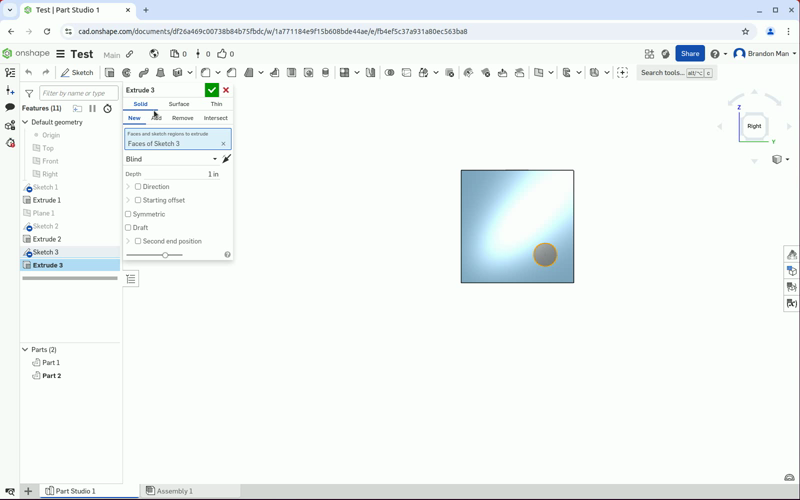
mouse_move(186, 120)
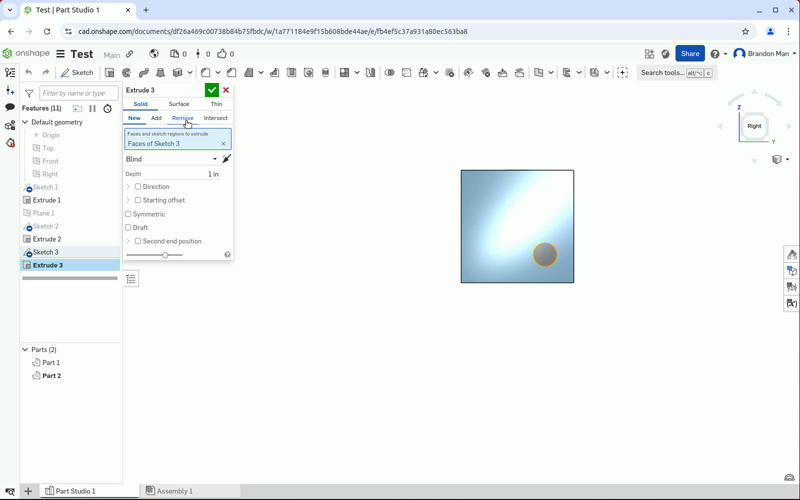
click(186, 120)
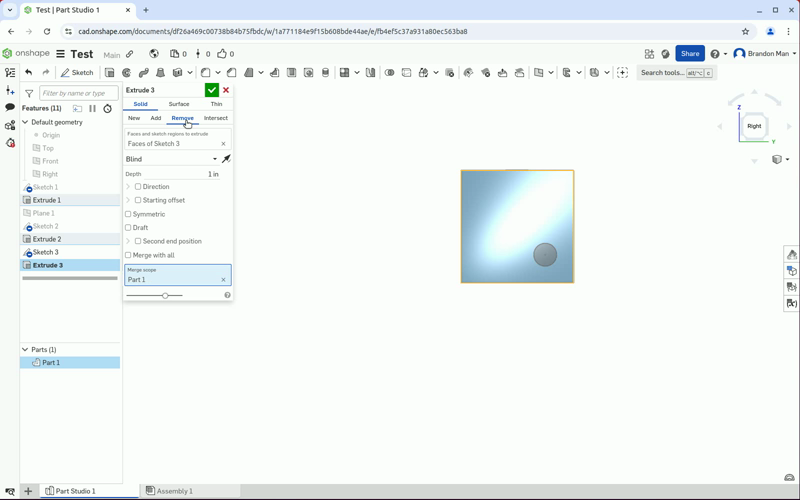
key(tab, 4)
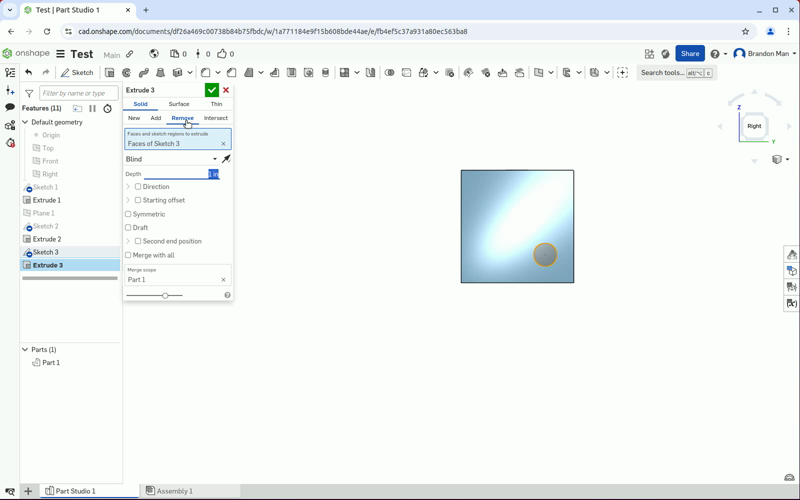
text(1.204)
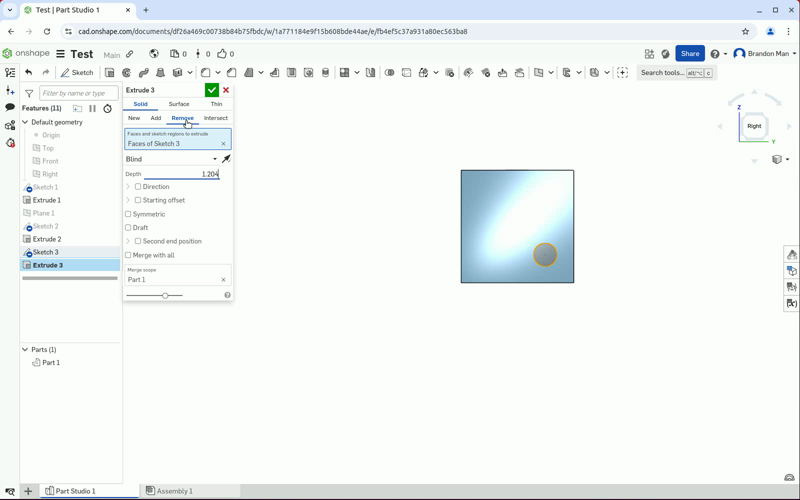
key(tab, 6)
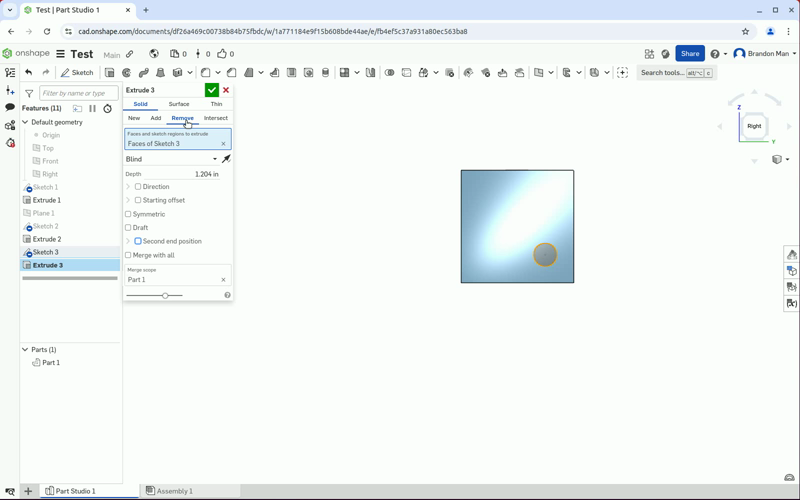
key(space)
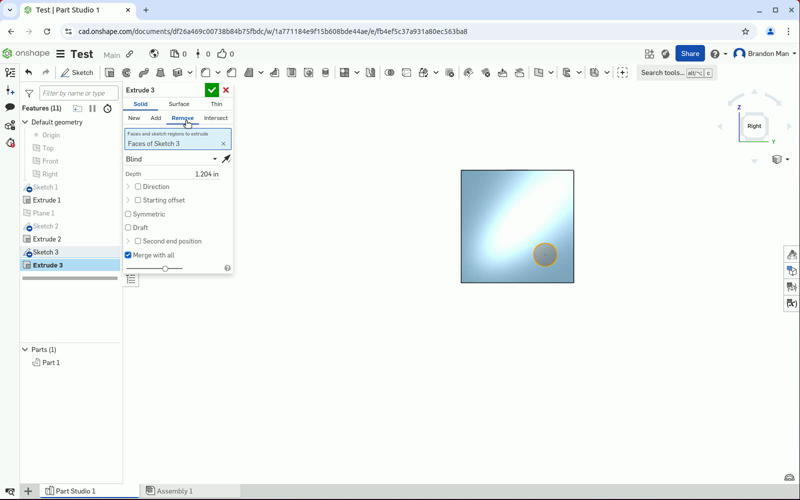
key(enter)
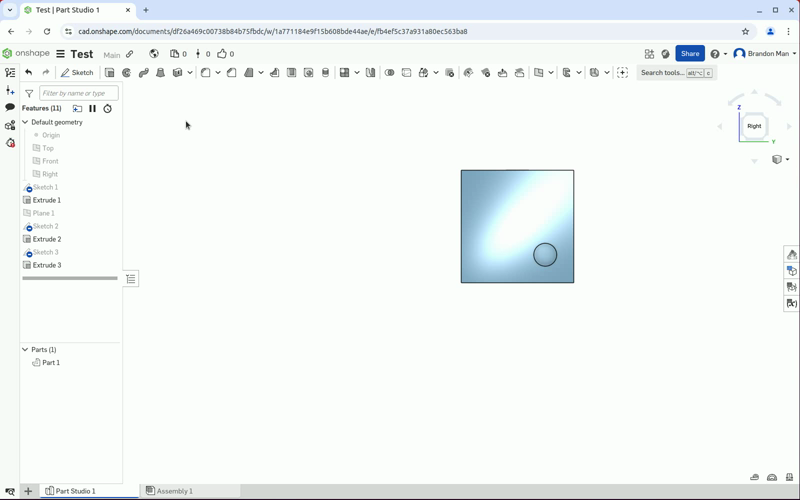
key(shift+h)
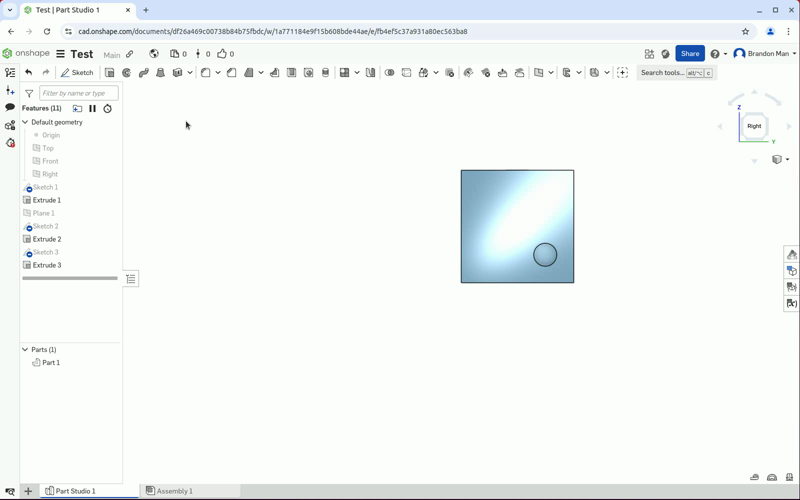
key(shift+h)
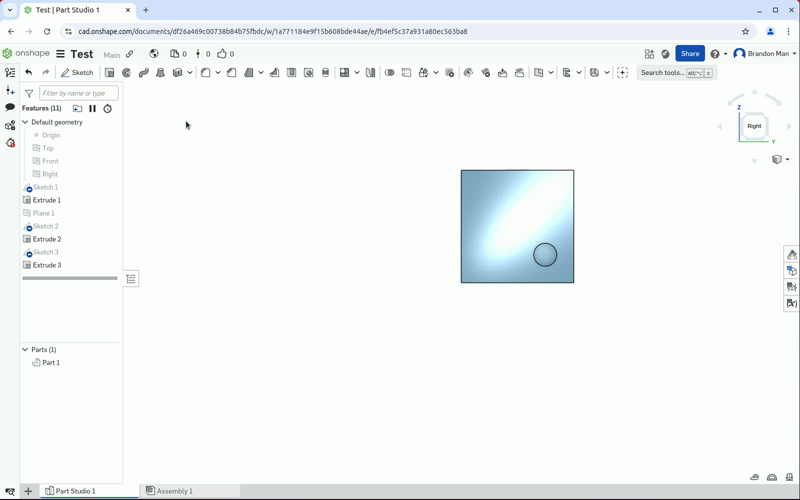
mouse_move(73, 189)
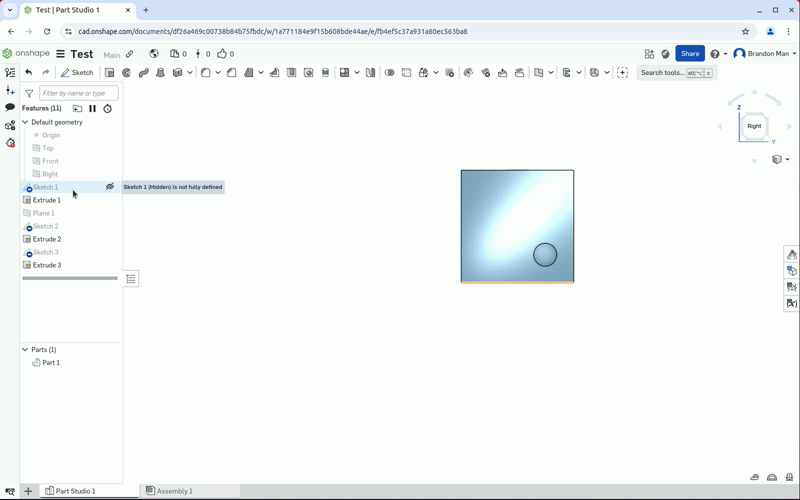
click(73, 189)
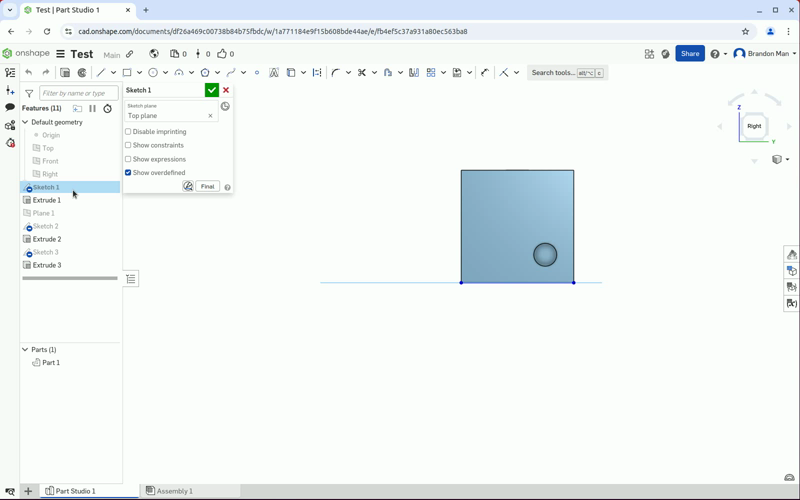
mouse_move(229, 92)
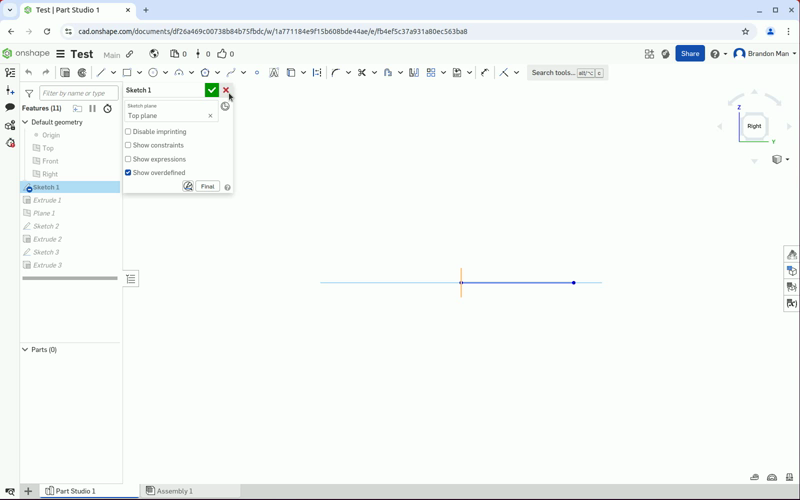
click(229, 92)
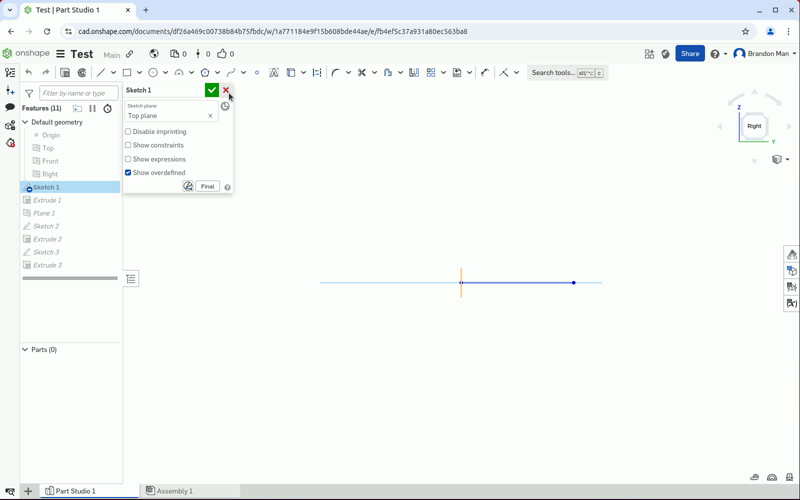
key(shift+s)
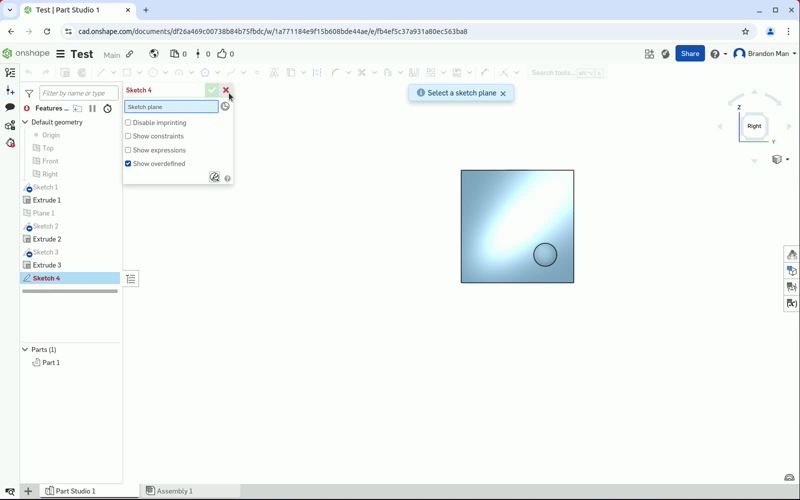
mouse_move(73, 176)
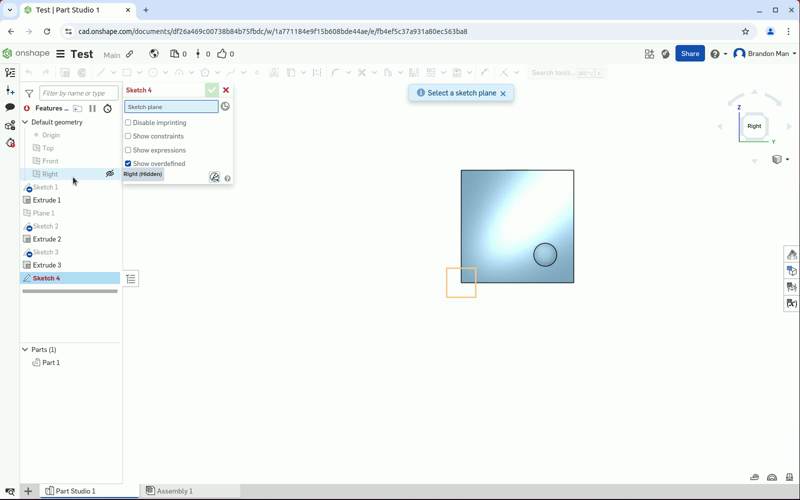
click(73, 176)
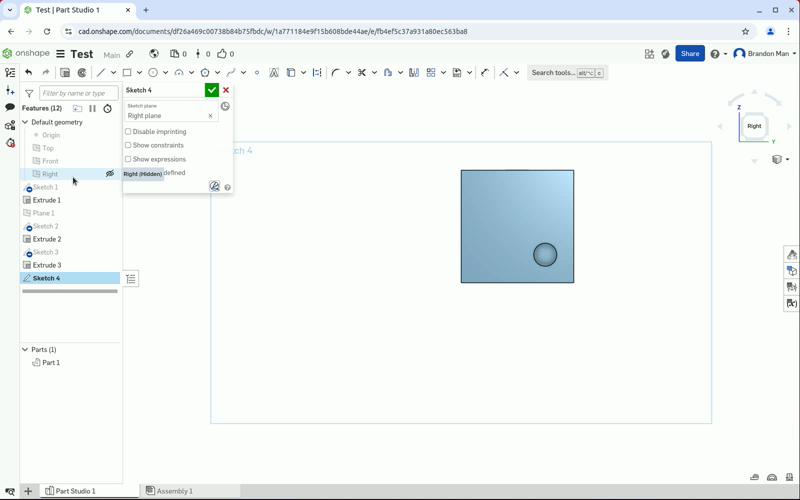
mouse_move(73, 352)
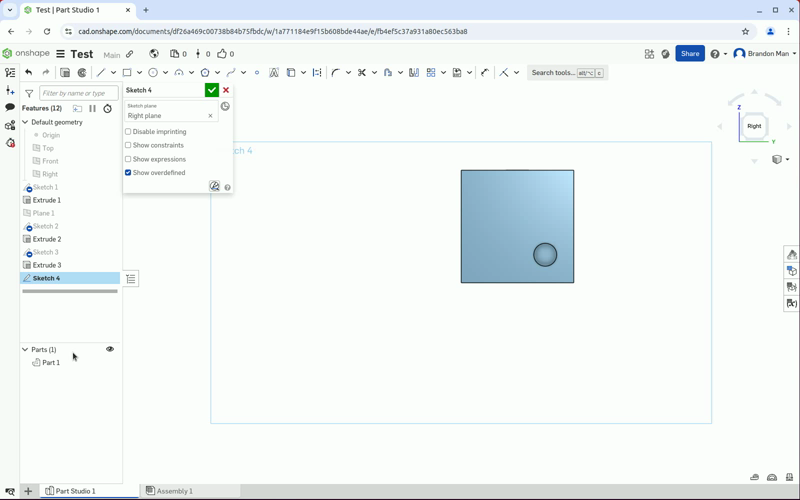
key(y)
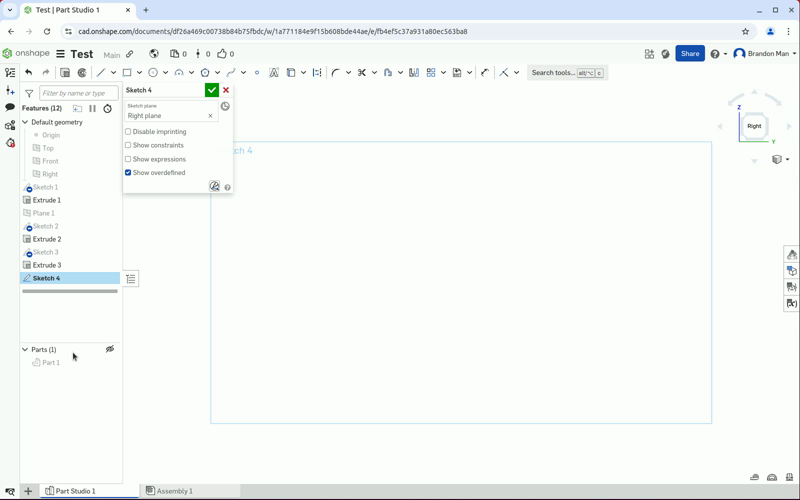
key(c)
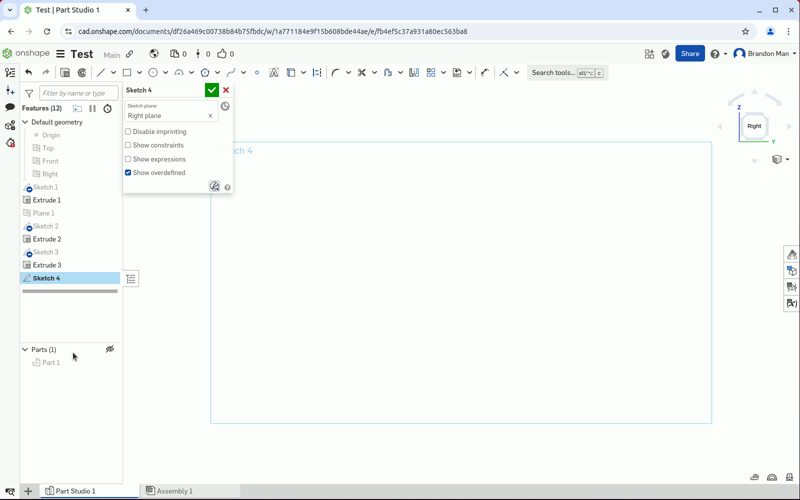
key_down(shift)
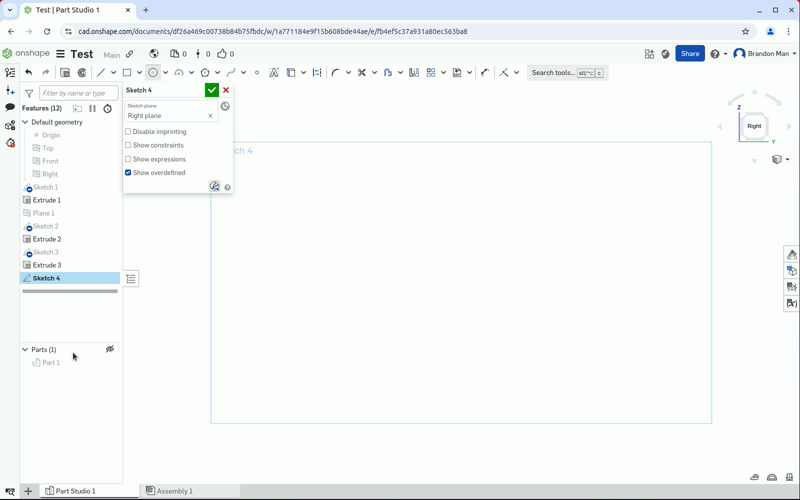
mouse_move(489, 198)
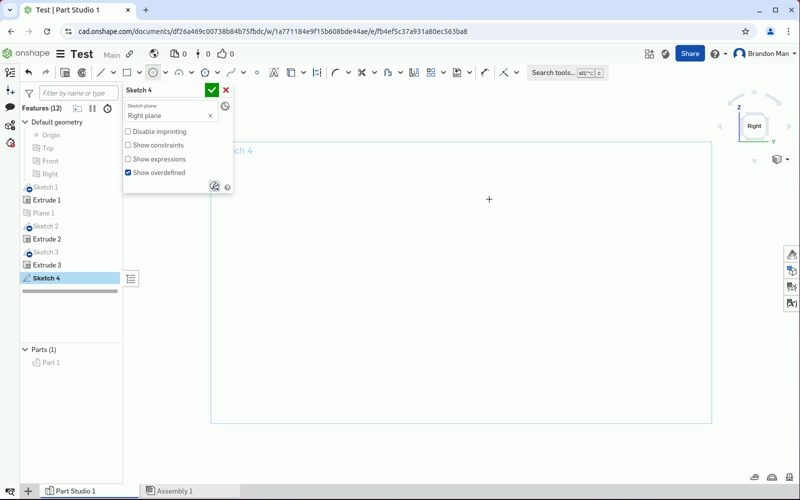
click(489, 198)
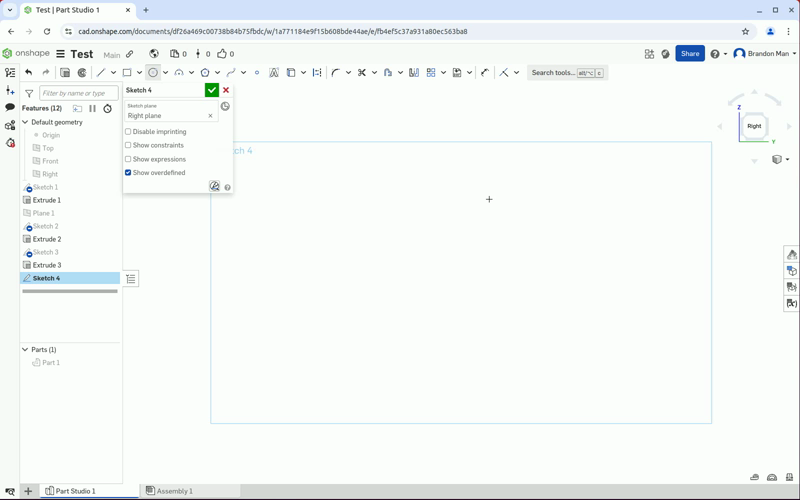
key_up(shift)
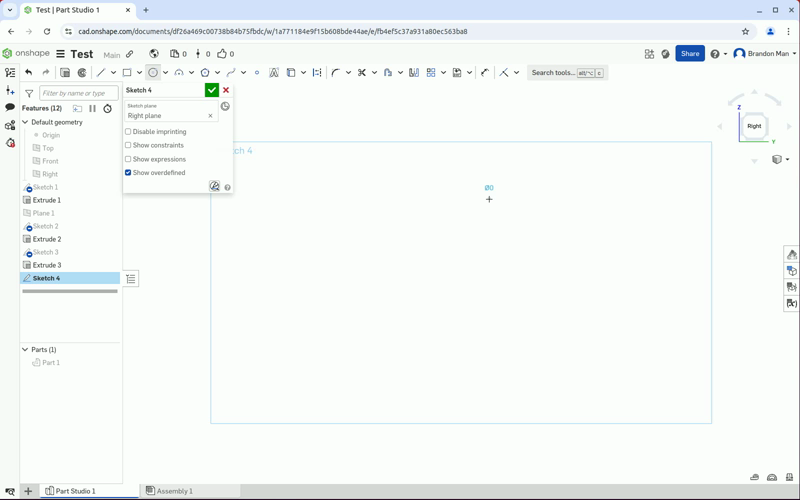
mouse_move(500, 198)
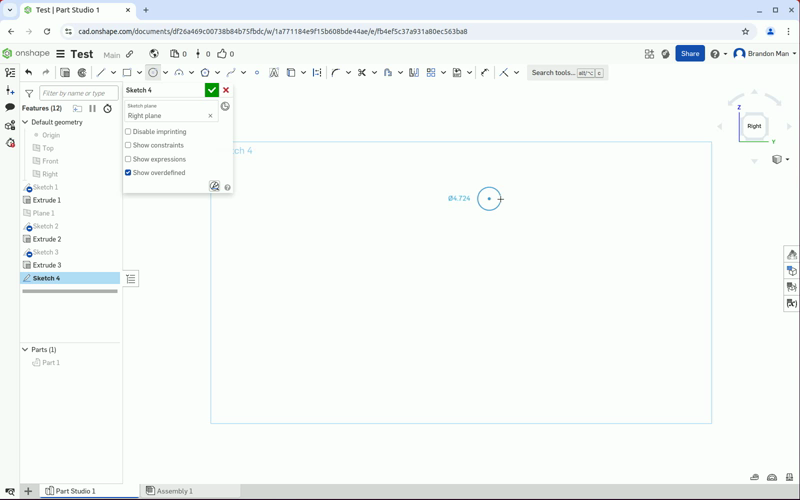
click(500, 198)
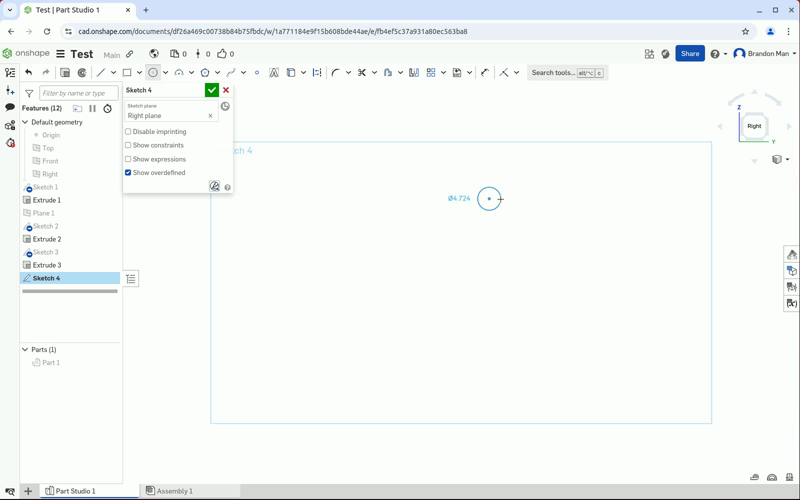
key(esc)
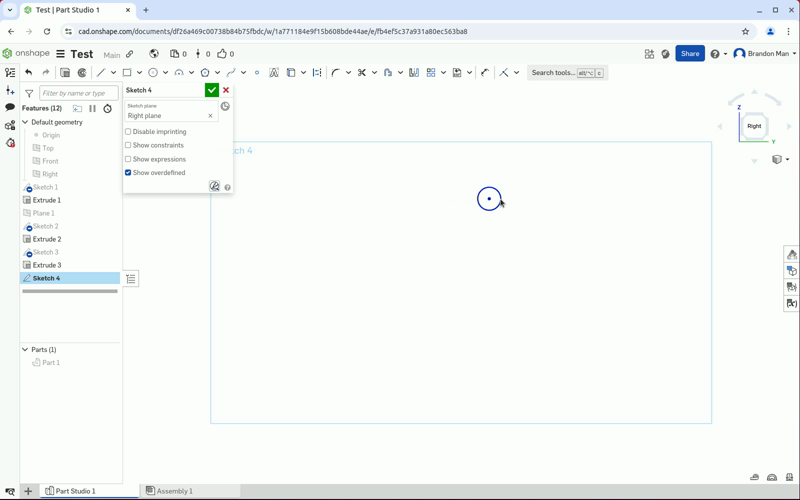
mouse_move(484, 189)
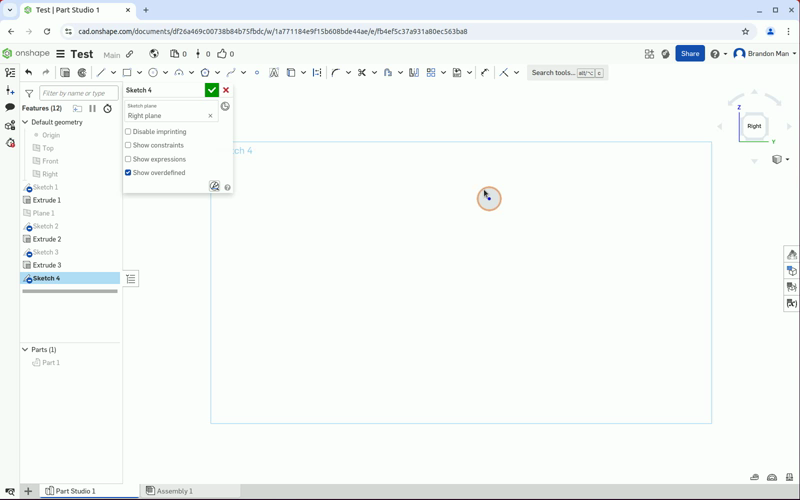
scroll(6)
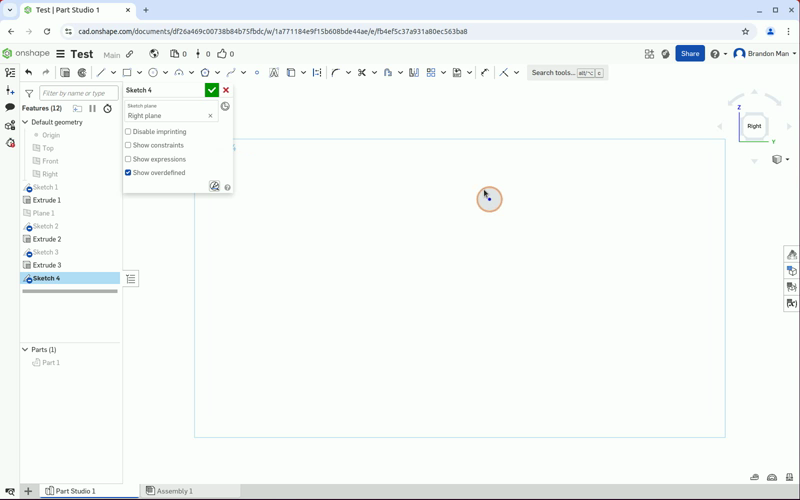
scroll(6)
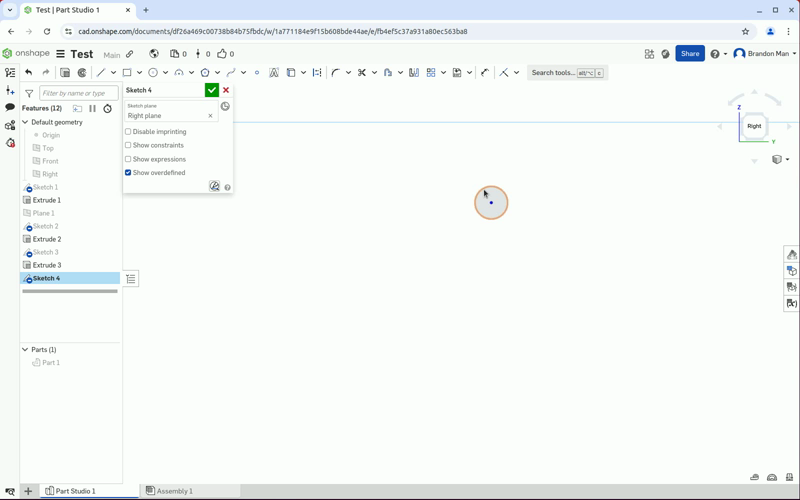
scroll(6)
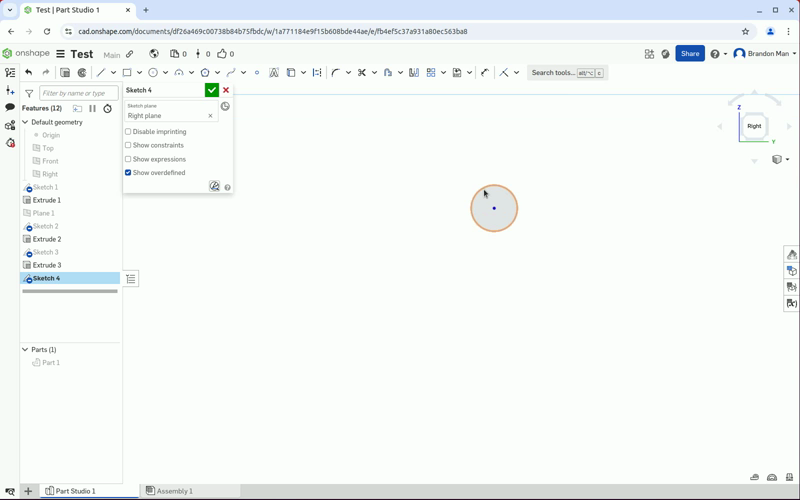
scroll(6)
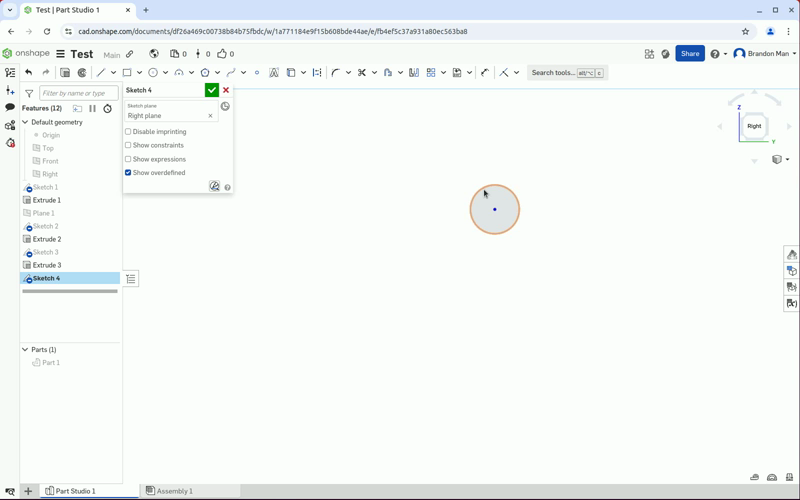
scroll(6)
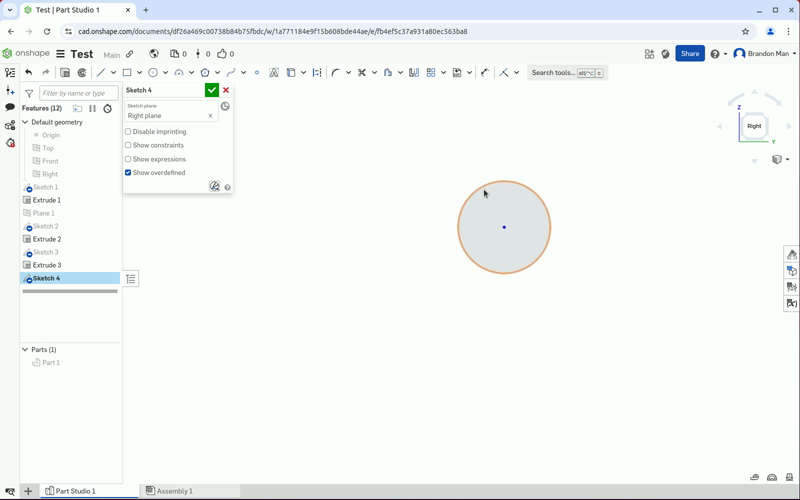
scroll(6)
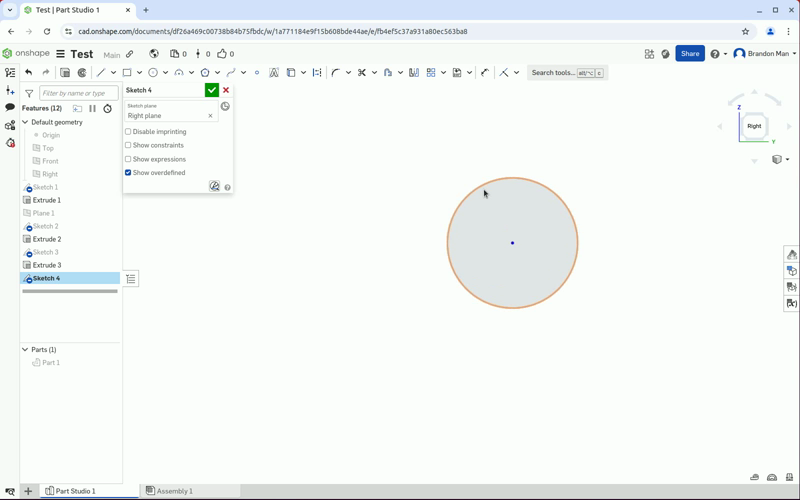
scroll(6)
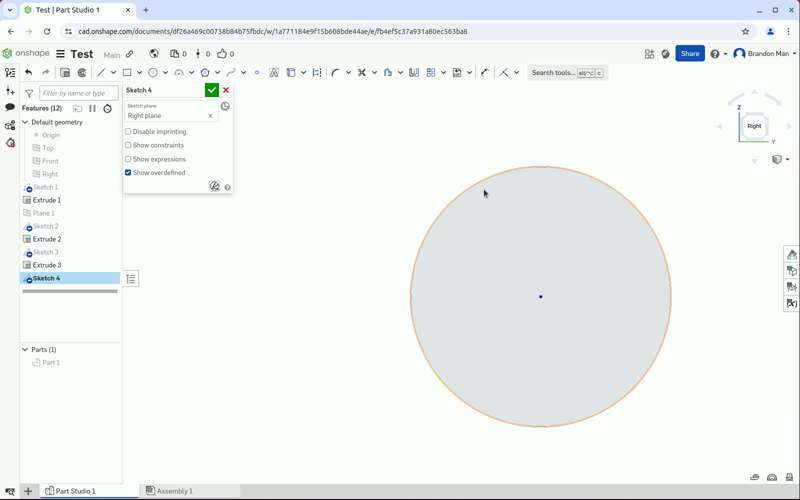
click(484, 189)
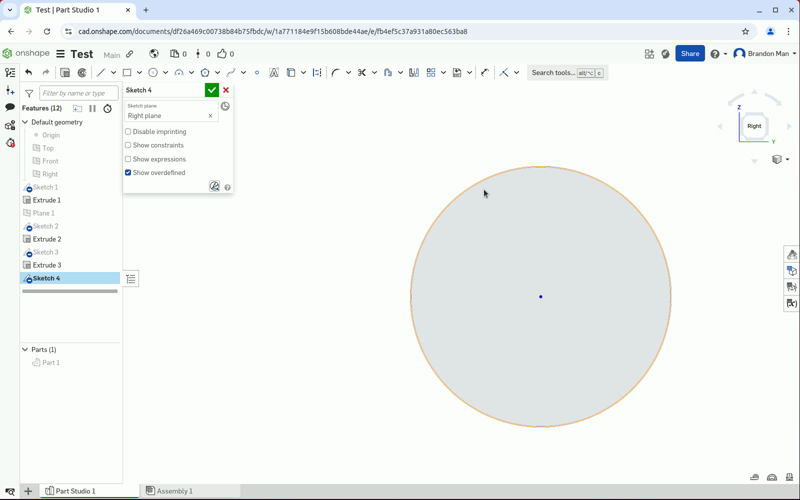
scroll(-6)
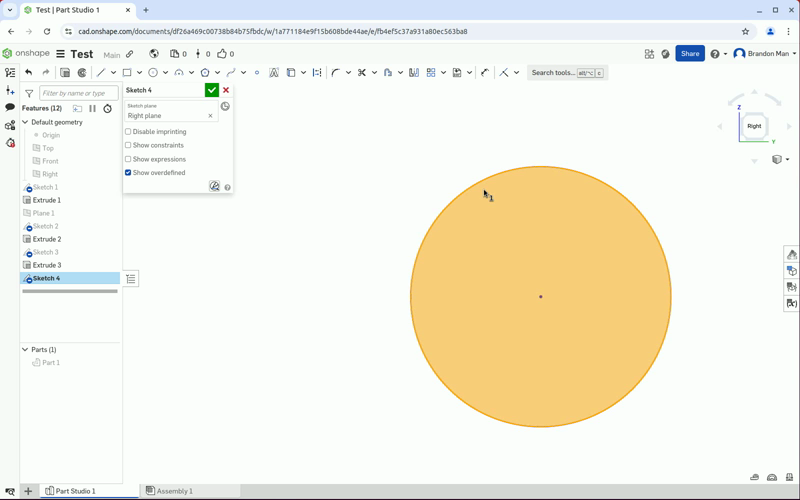
scroll(-6)
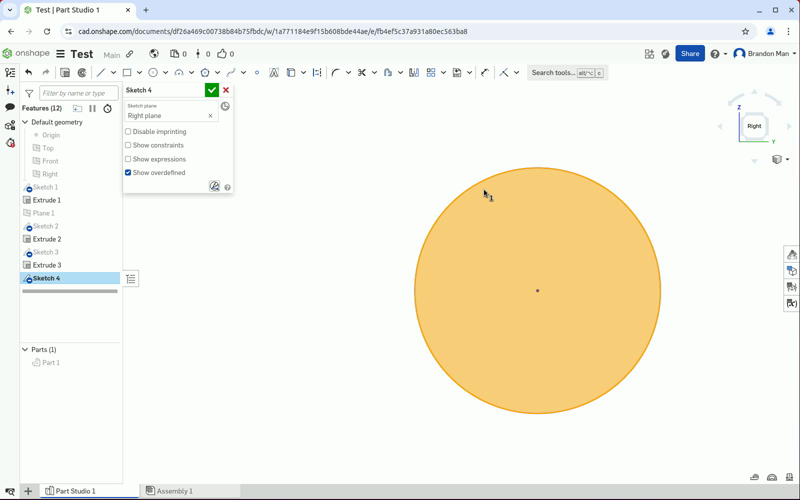
scroll(-6)
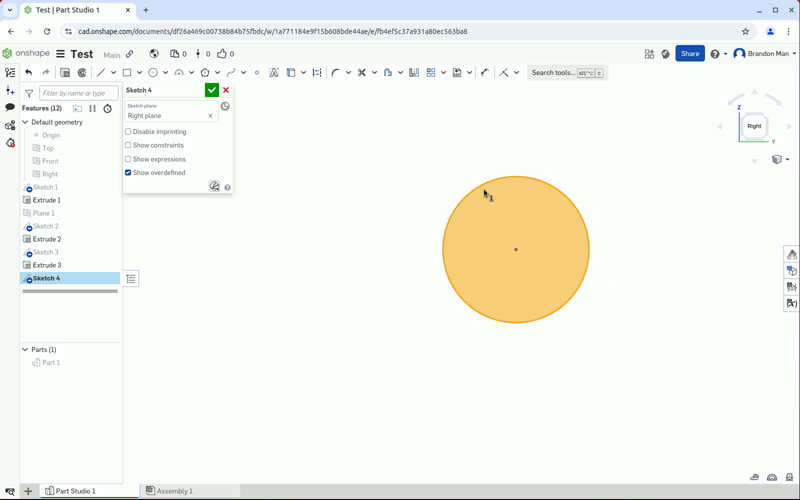
scroll(-6)
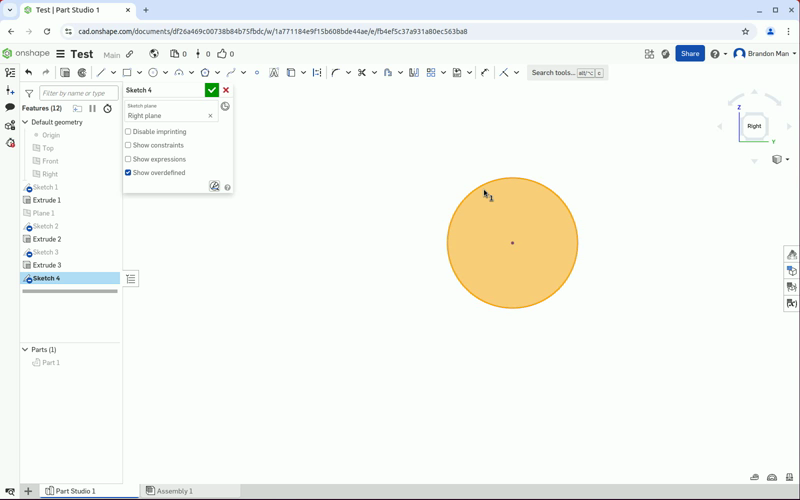
scroll(-6)
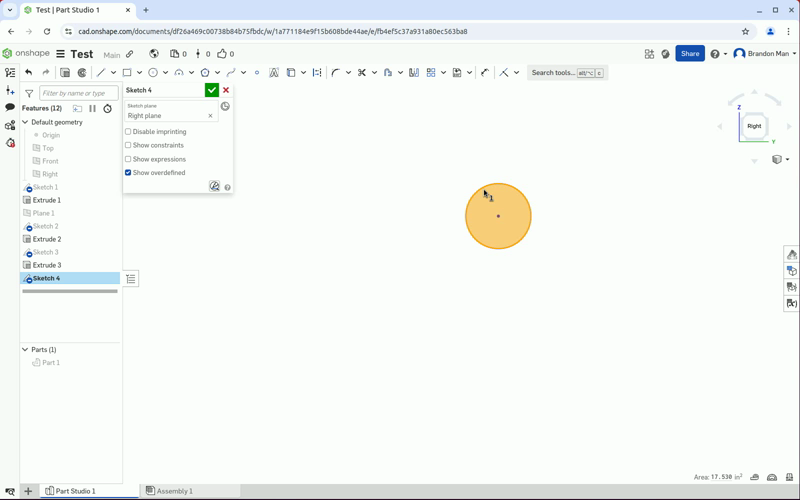
scroll(-6)
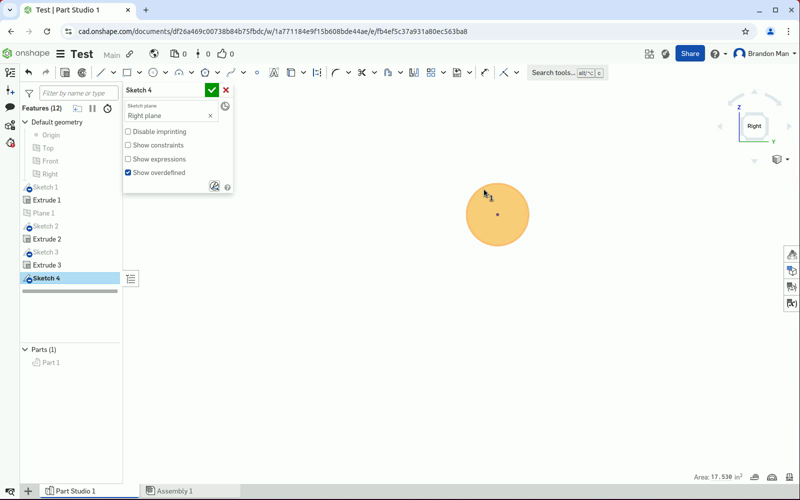
scroll(-6)
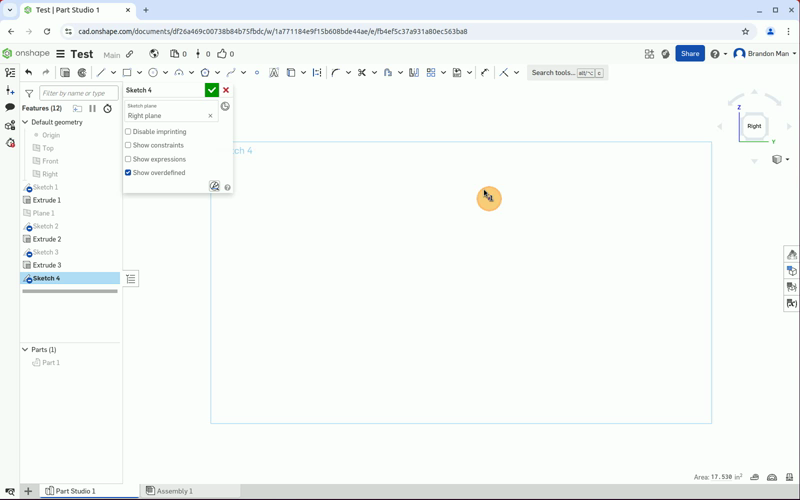
mouse_move(73, 352)
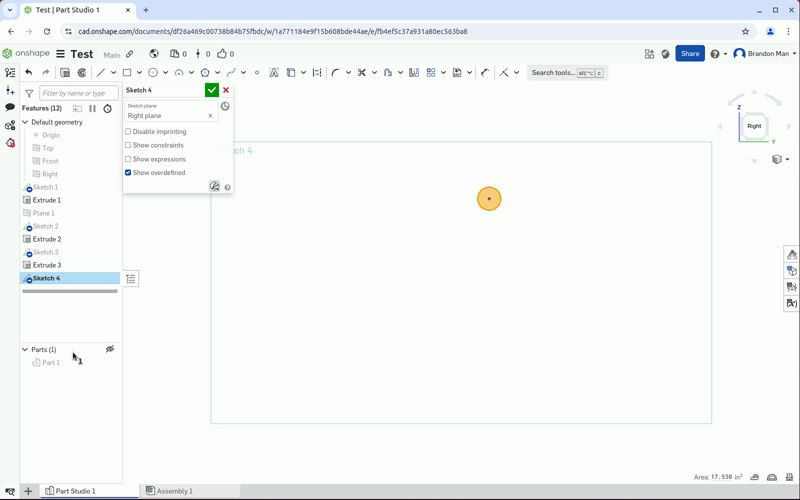
key(shift+y)
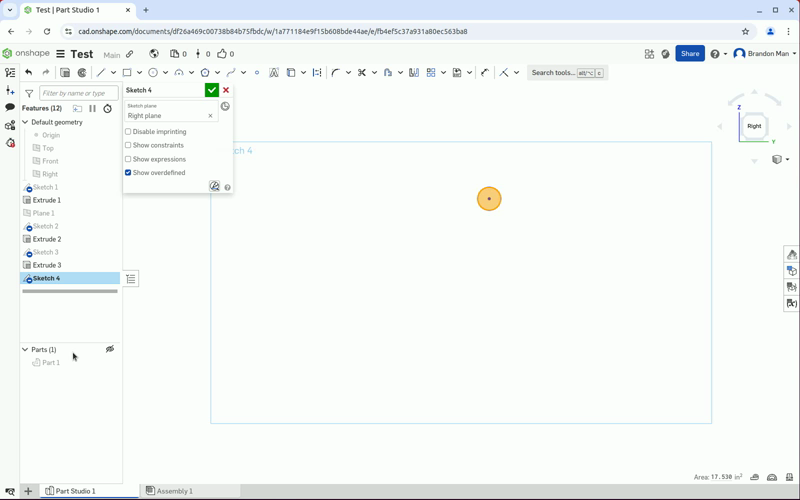
key(shift+e)
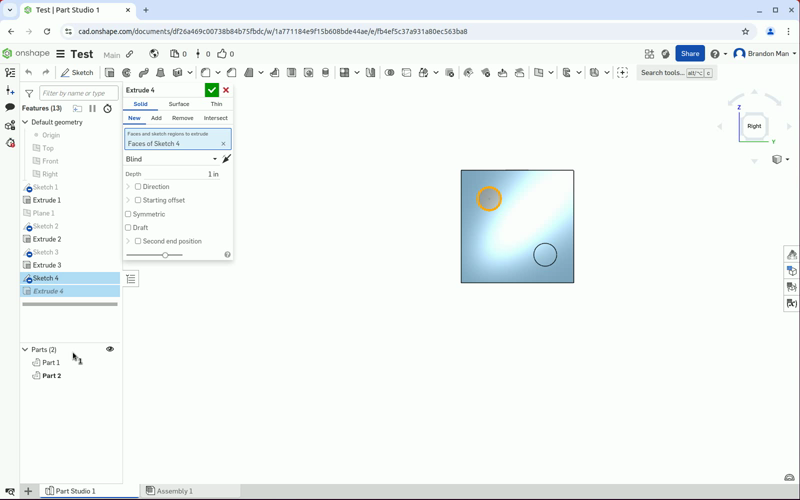
mouse_move(143, 106)
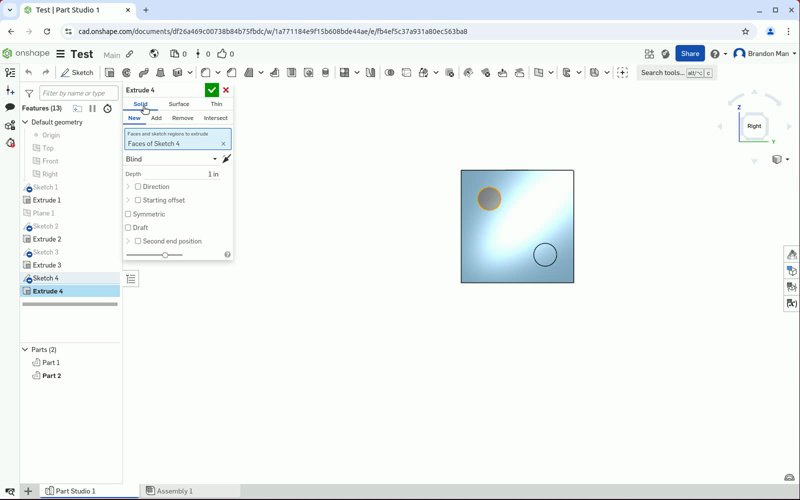
click(143, 106)
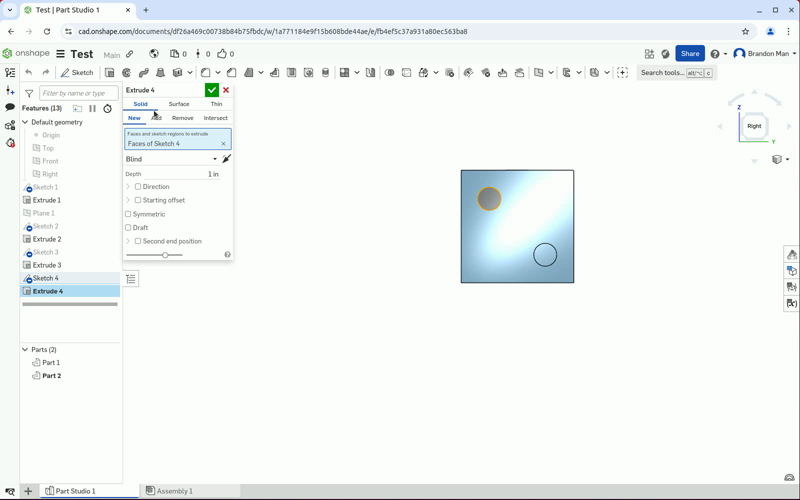
mouse_move(186, 120)
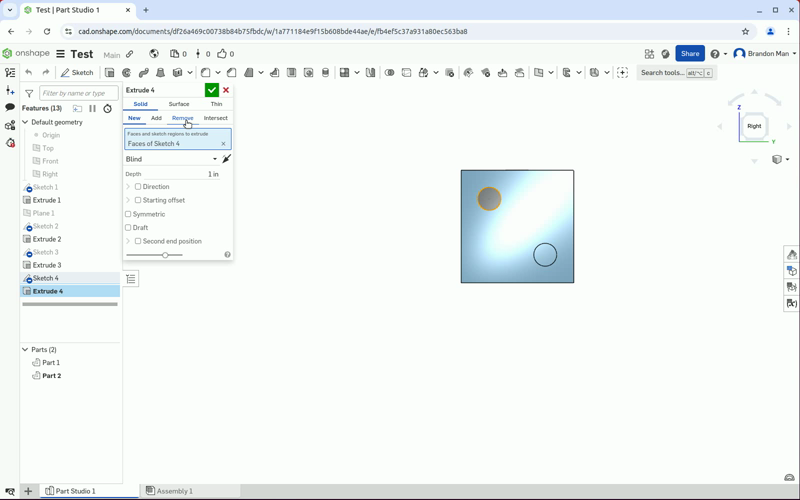
click(186, 120)
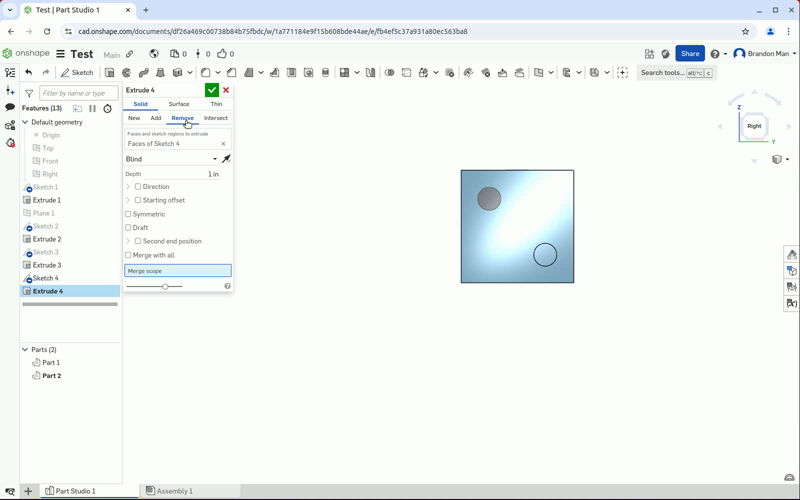
key(tab, 4)
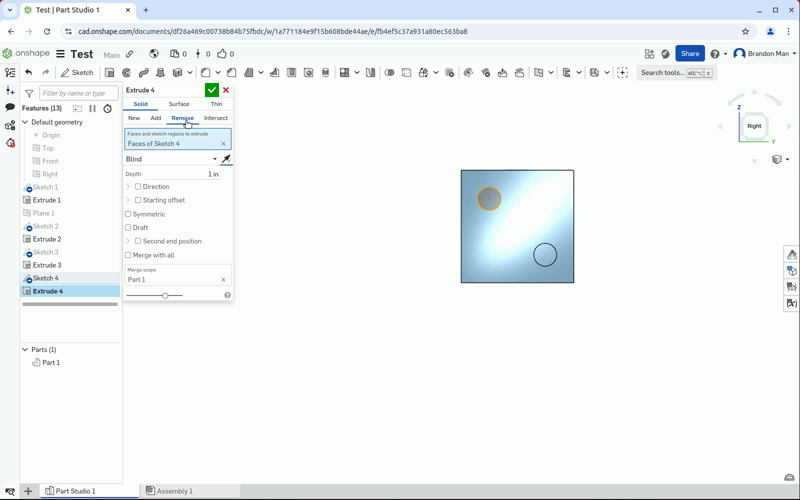
text(1.204)
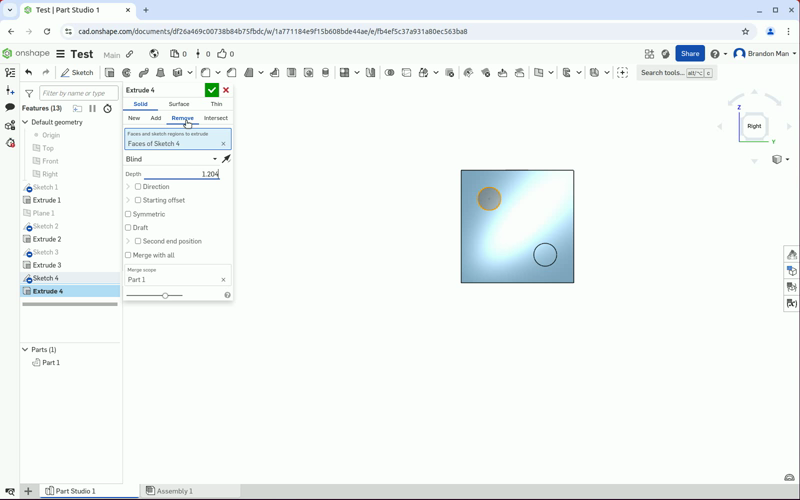
key(tab, 6)
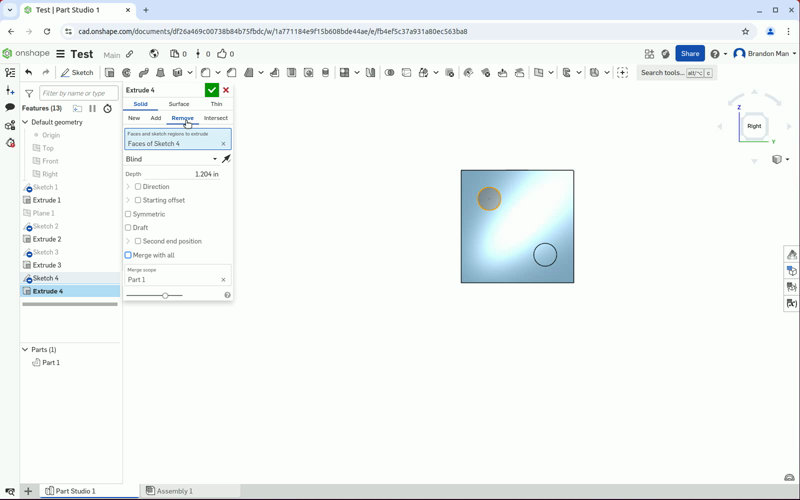
key(space)
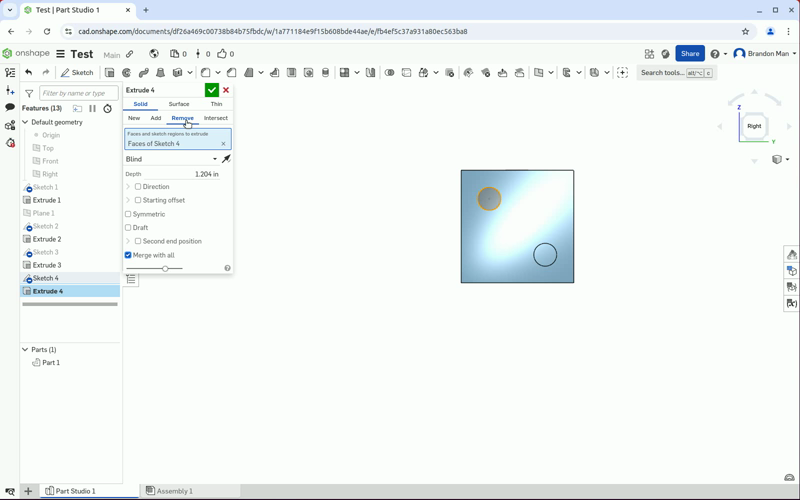
key(enter)
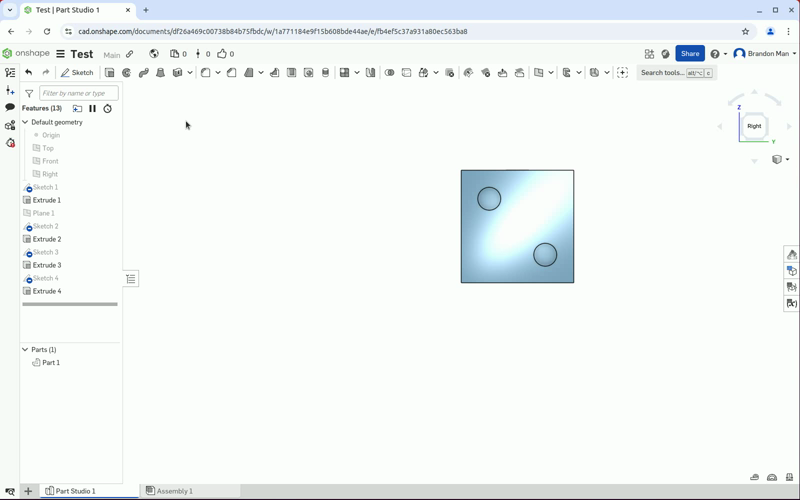
key(shift+h)
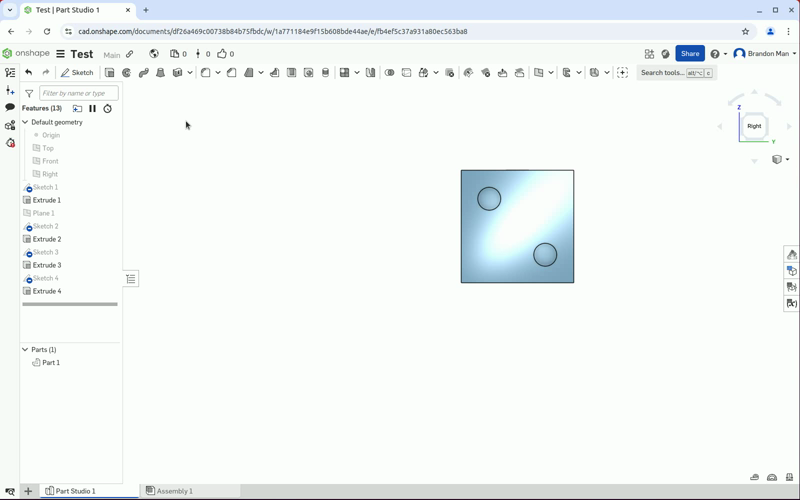
key(shift+h)
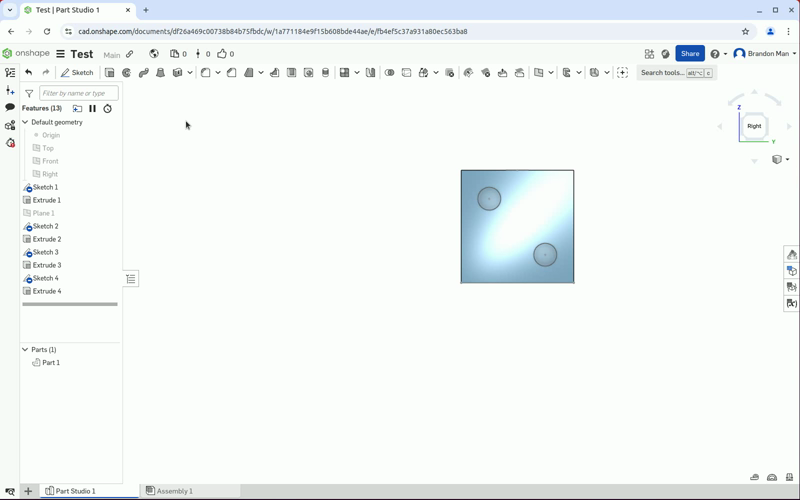
key(shift+7)
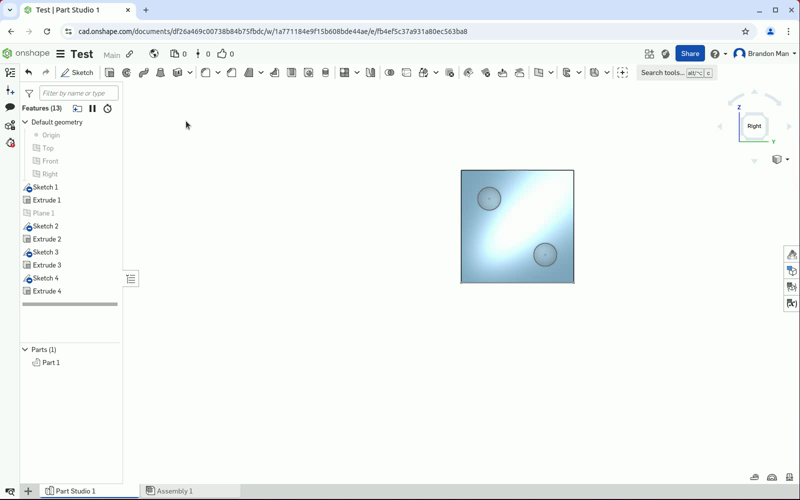
key(right, 2)
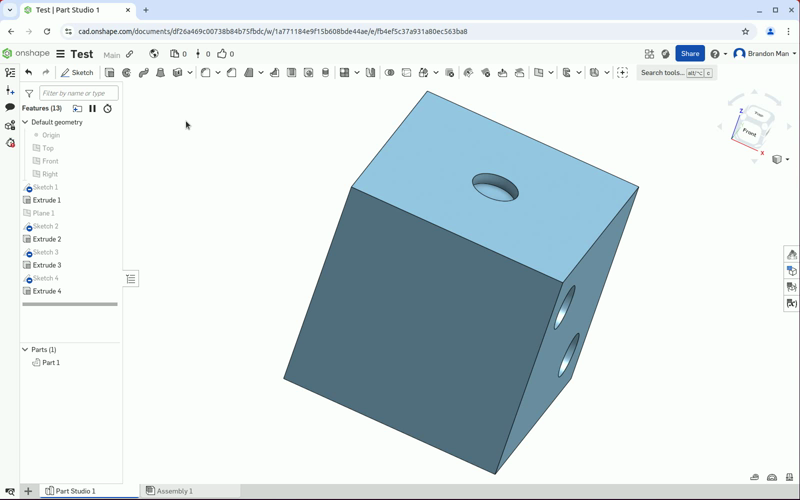
key(down, 2)
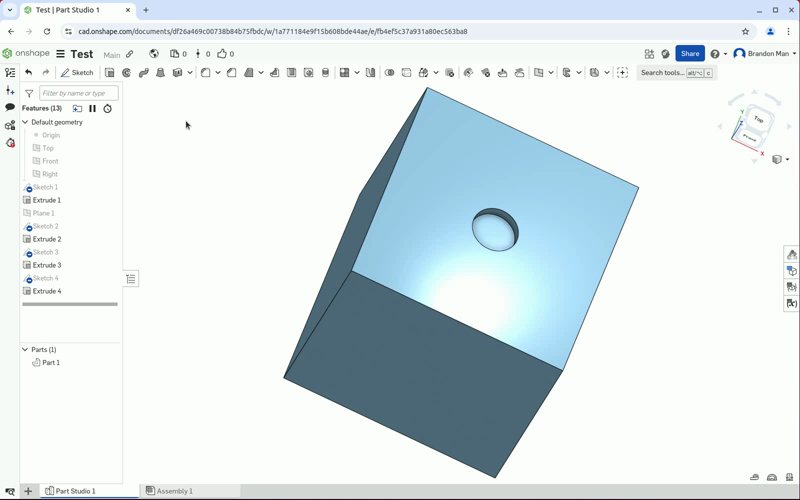
key(up, 2)
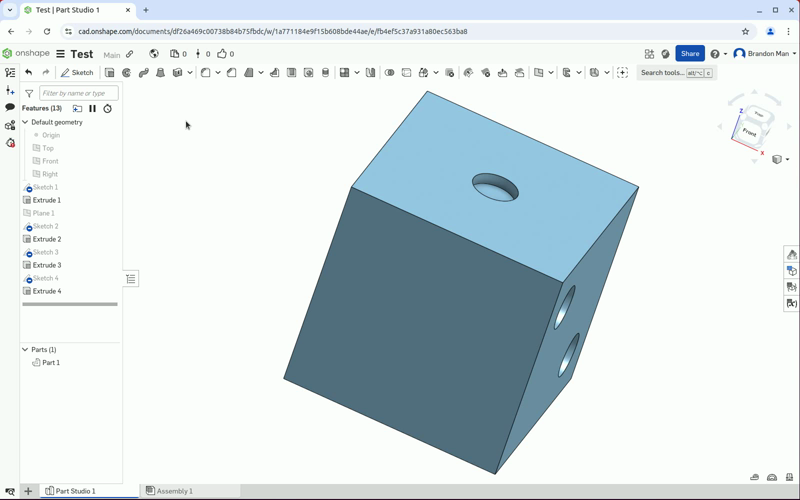
key(left, 2)
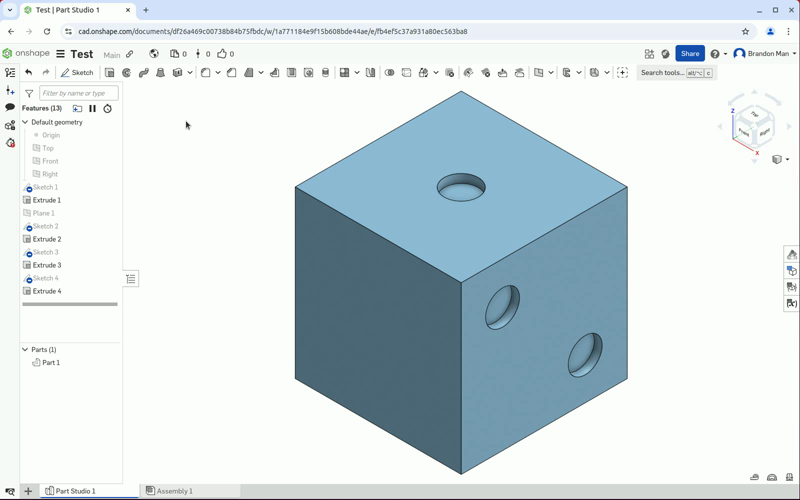
mouse_move(73, 189)
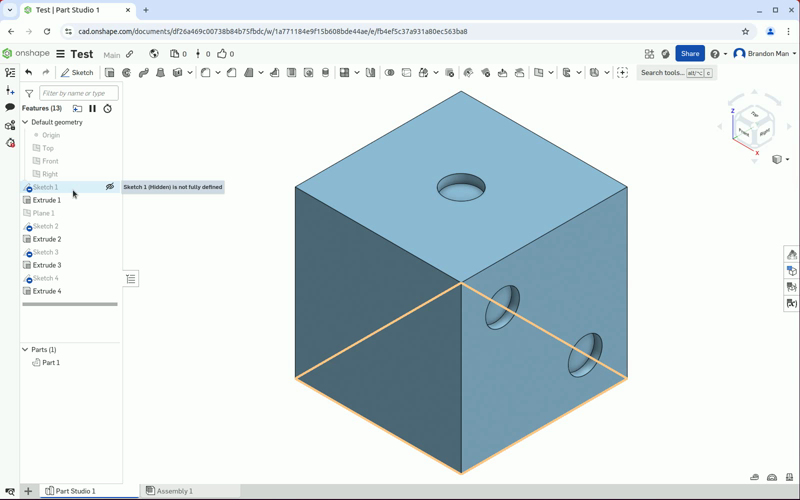
click(73, 189)